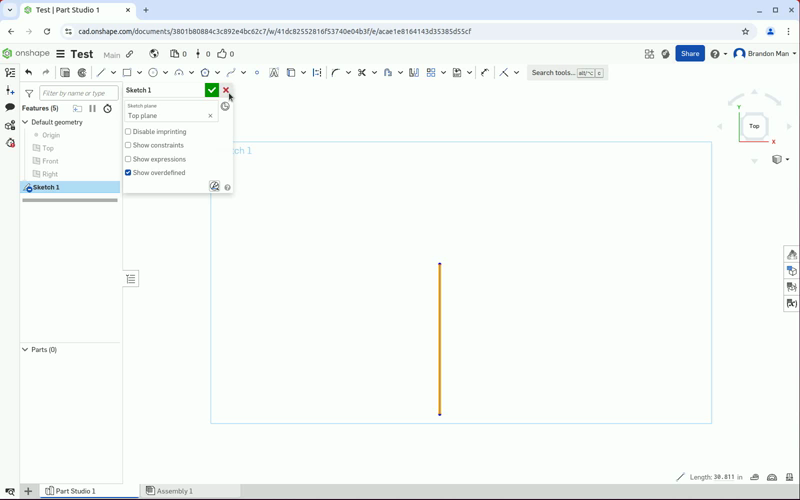
key(shift+h)
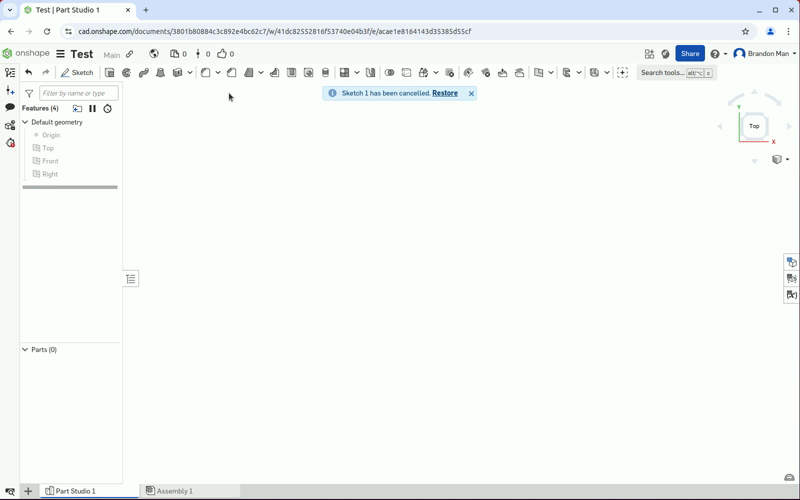
mouse_move(73, 352)
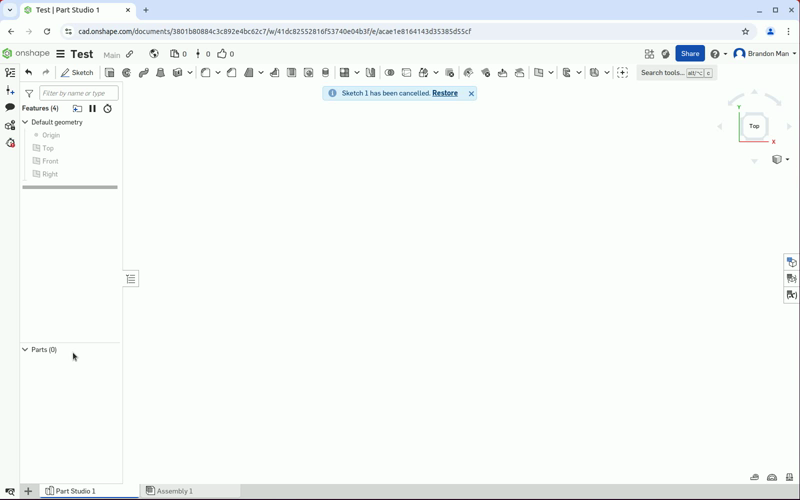
key(y)
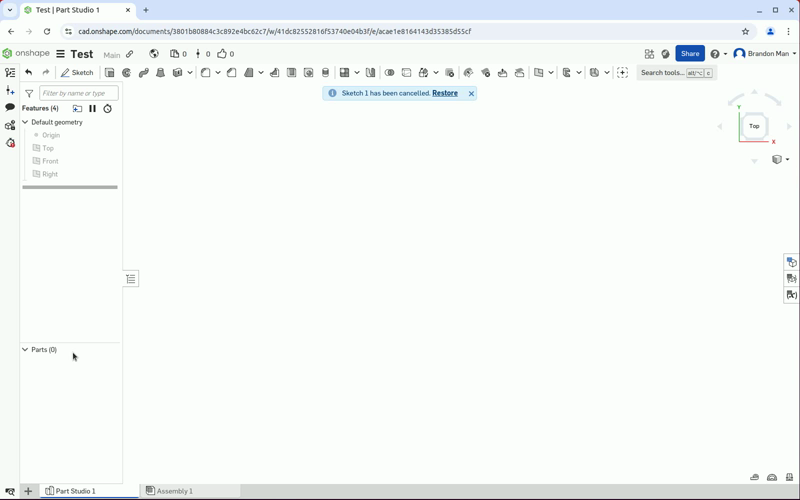
key(shift+p)
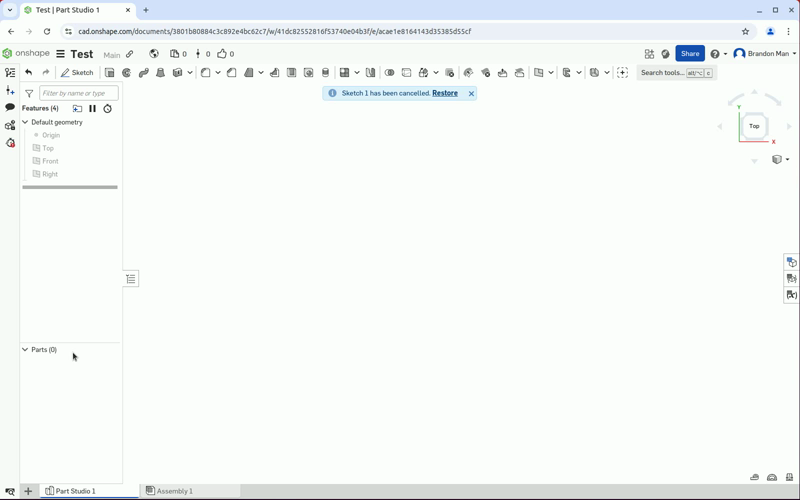
key(space)
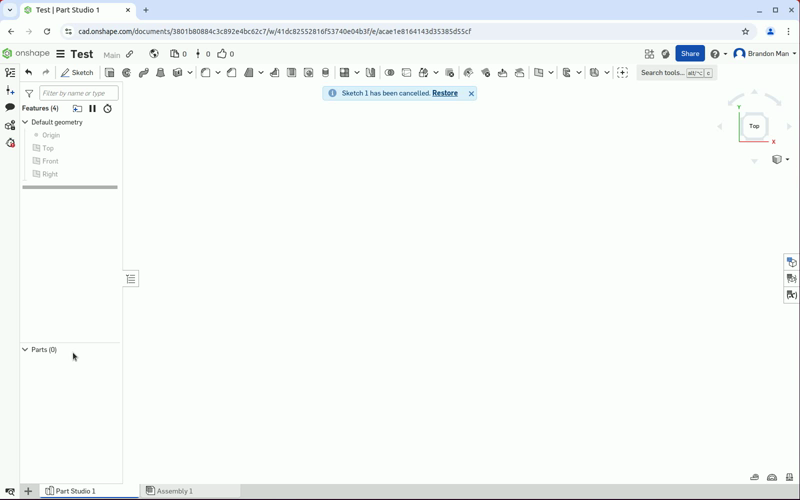
key_down(shift)
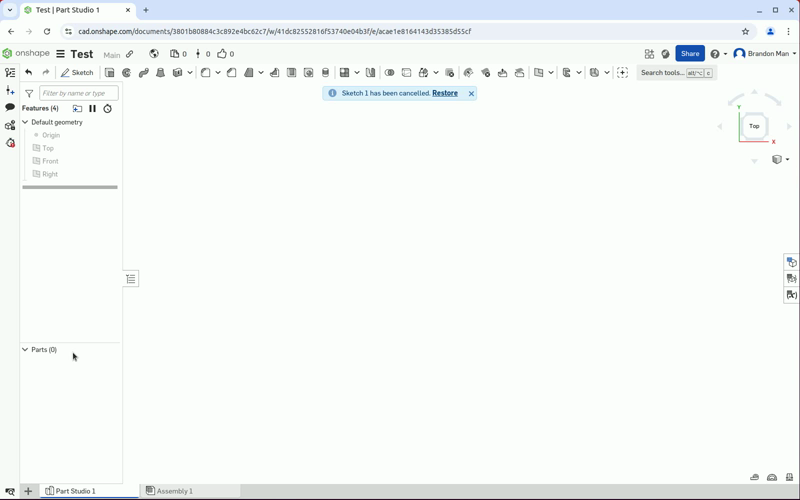
key(up)
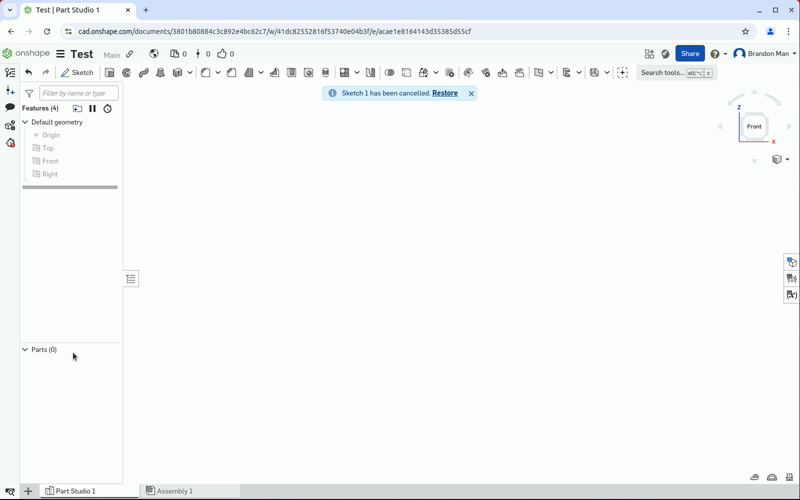
key_up(shift)
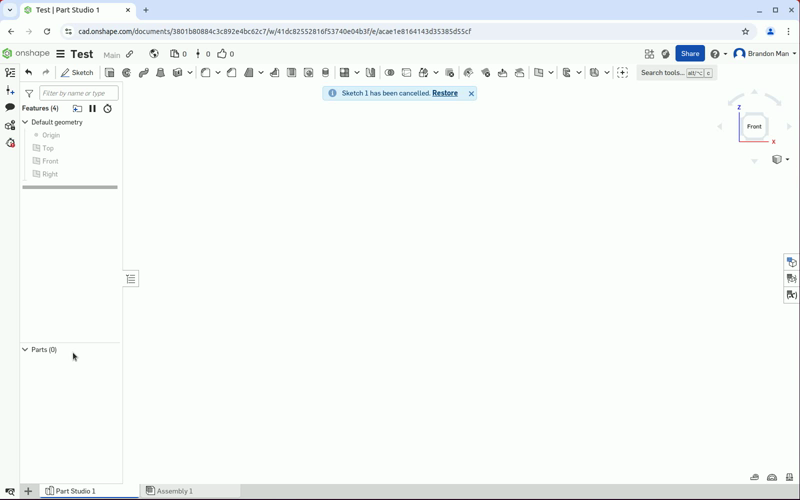
mouse_move(73, 352)
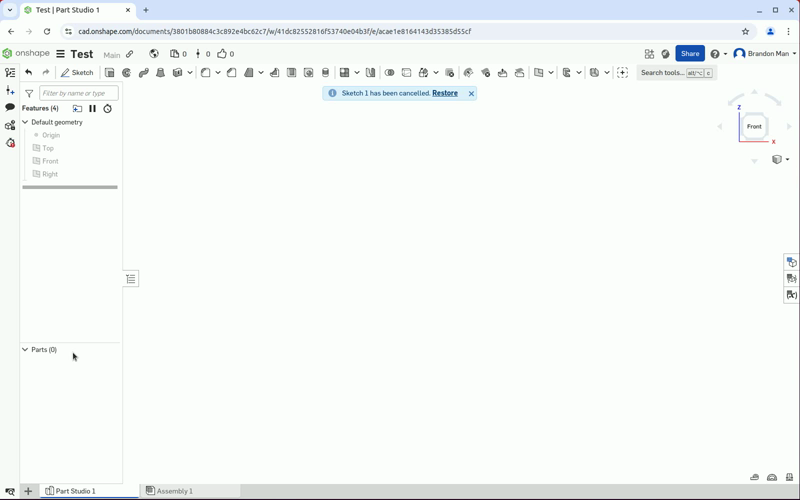
key(shift+y)
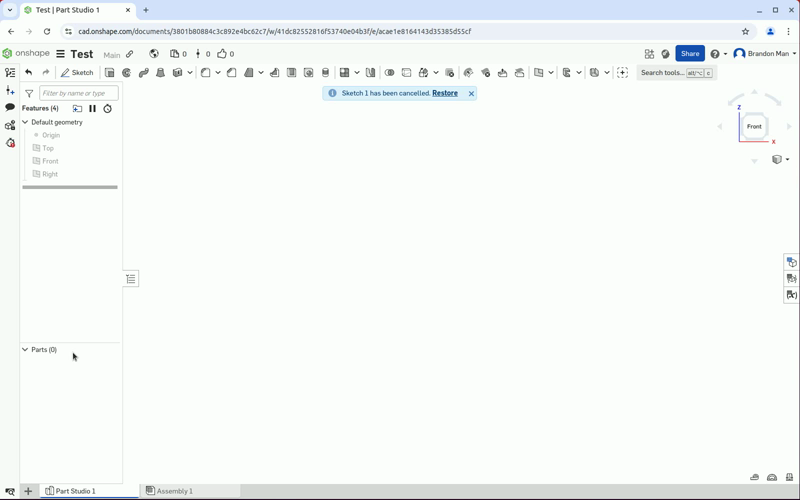
key(shift+s)
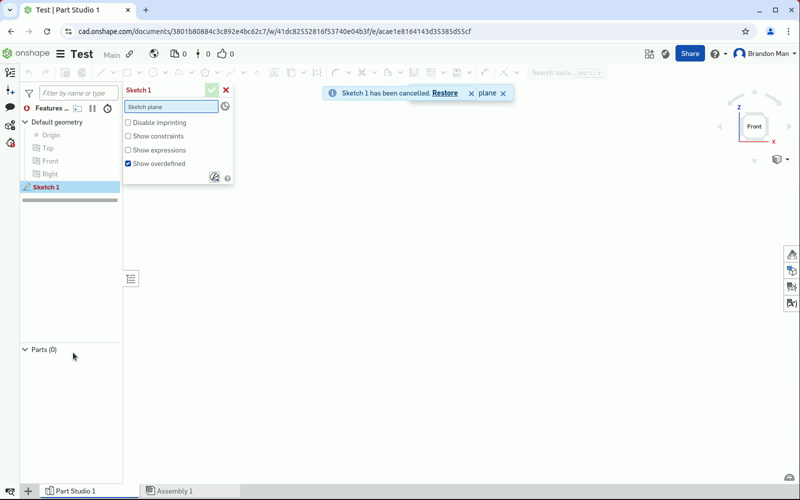
mouse_move(73, 163)
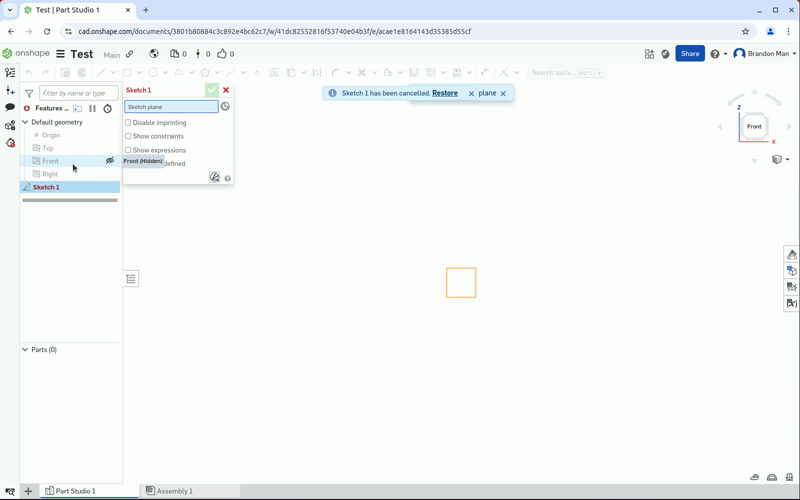
click(73, 163)
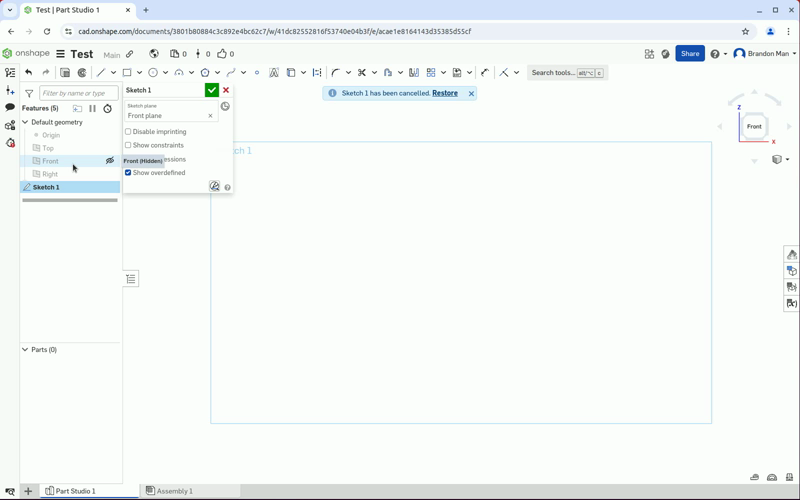
mouse_move(73, 352)
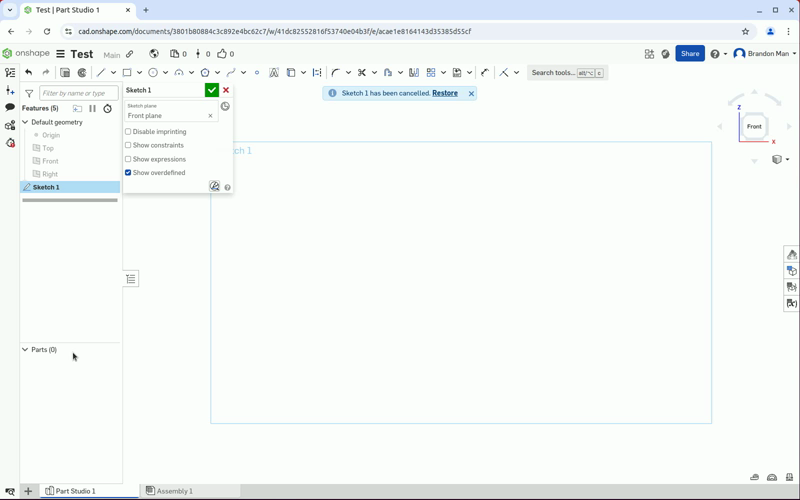
key(y)
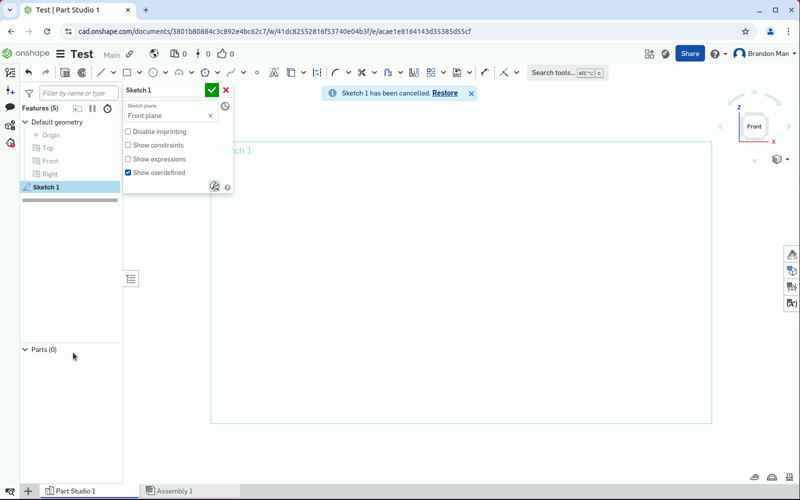
key(l)
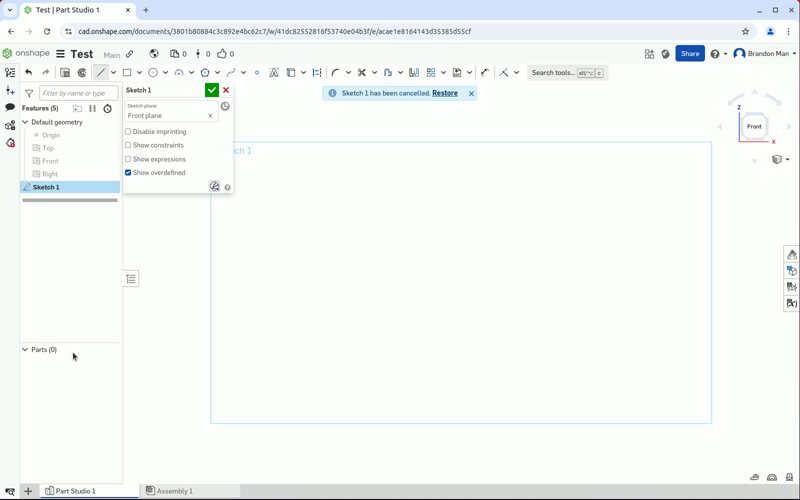
key_down(shift)
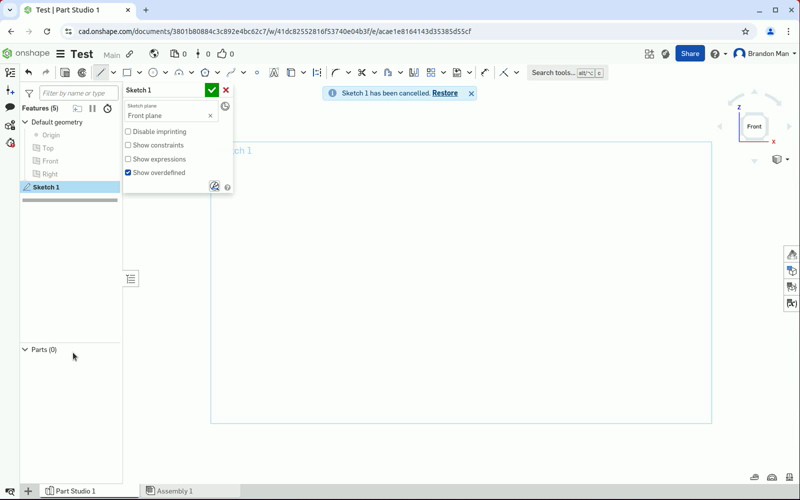
mouse_move(348, 282)
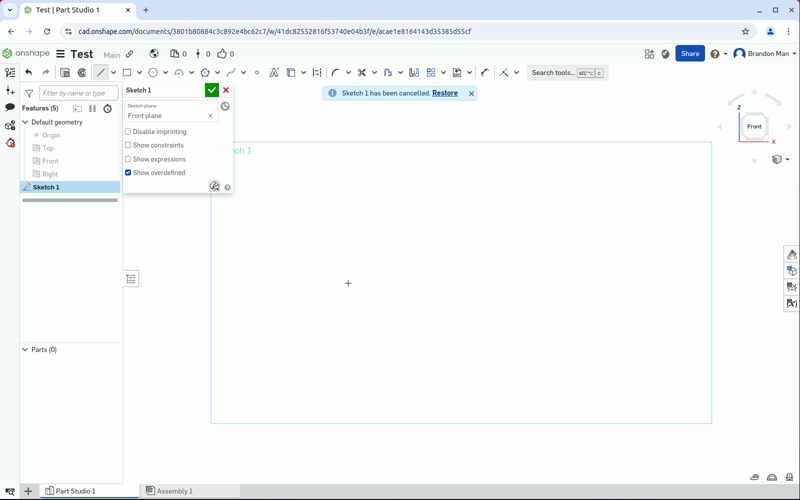
click(348, 282)
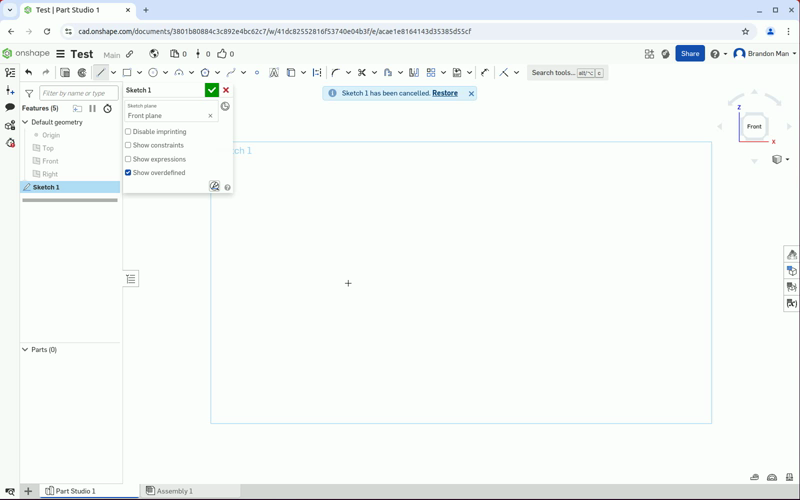
key_up(shift)
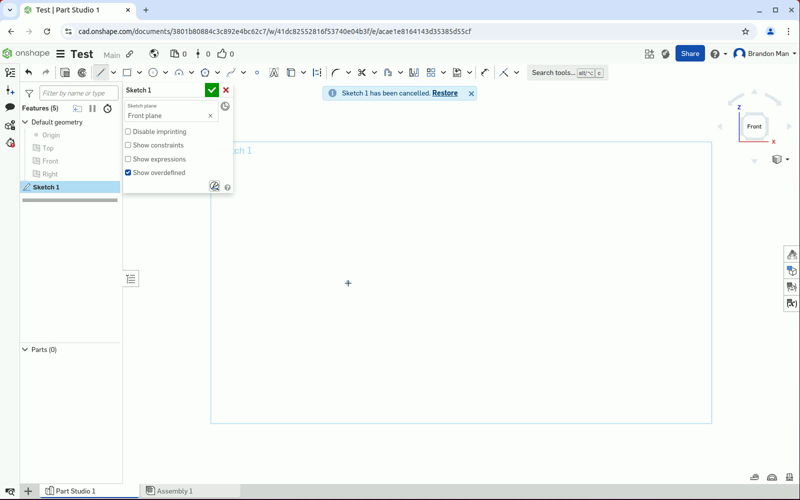
key_down(shift)
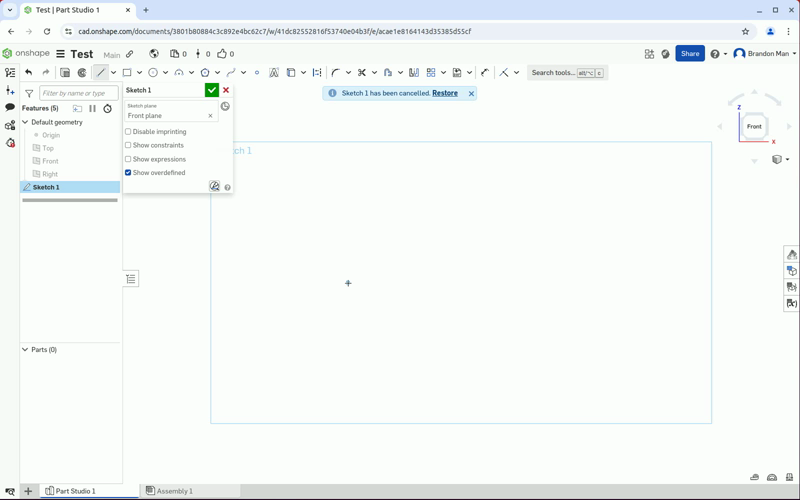
mouse_move(460, 282)
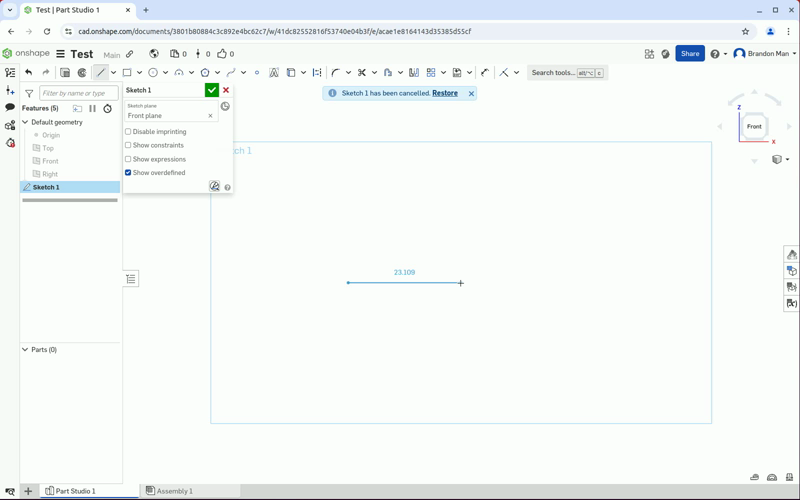
click(460, 282)
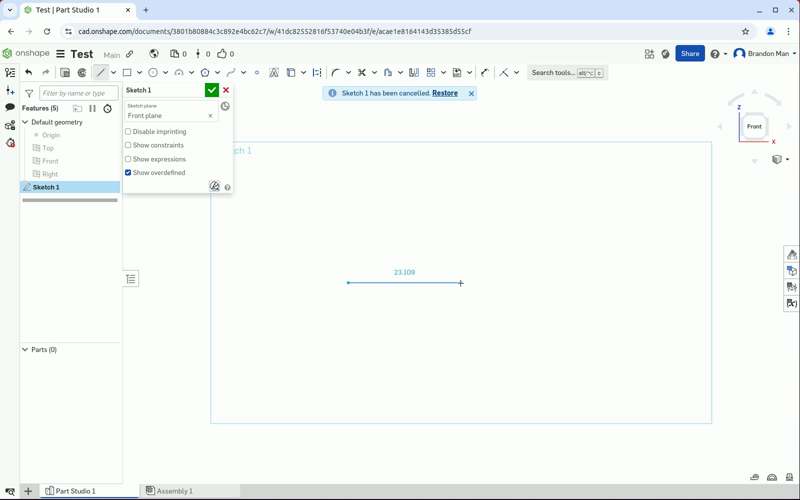
key_up(shift)
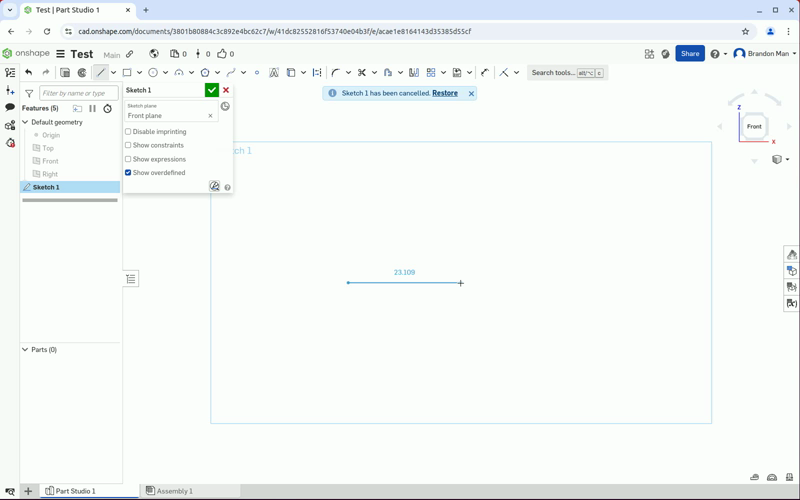
key_down(shift)
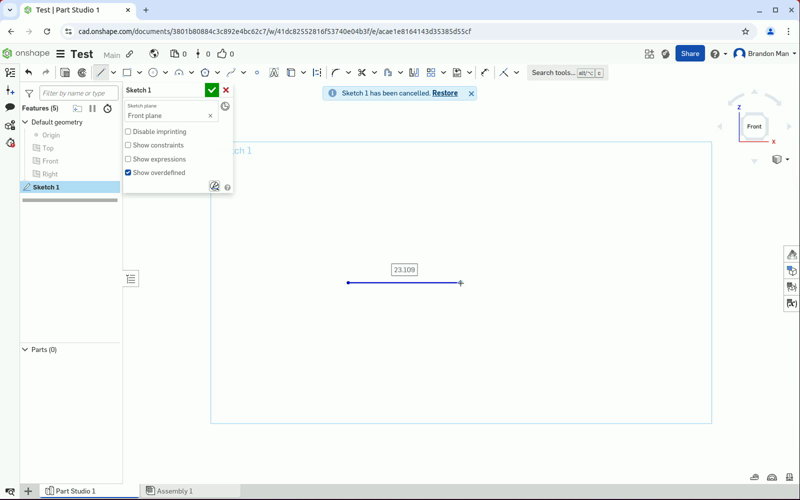
mouse_move(490, 282)
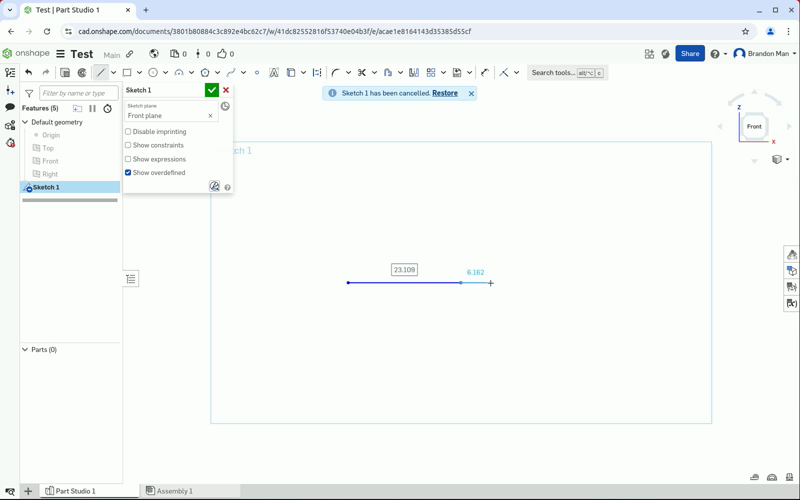
mouse_move(460, 249)
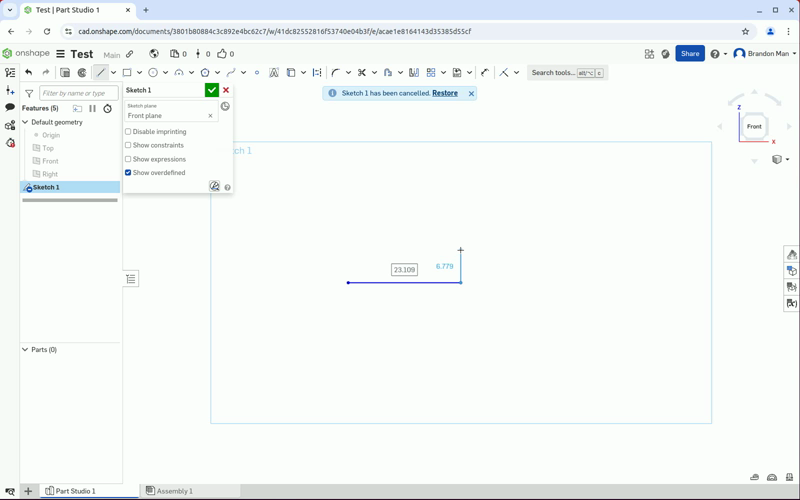
click(460, 249)
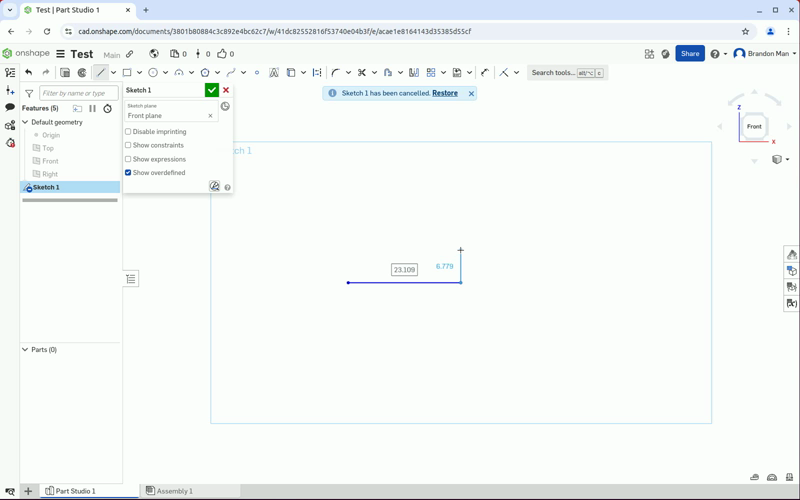
key_up(shift)
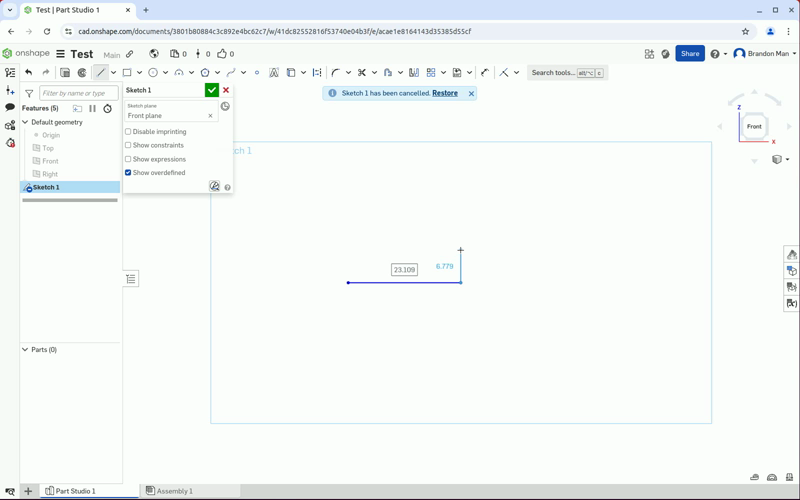
key_down(shift)
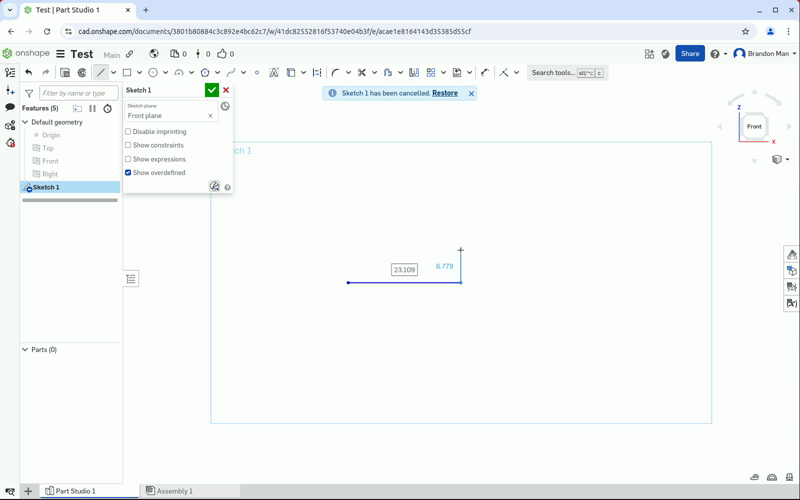
mouse_move(490, 249)
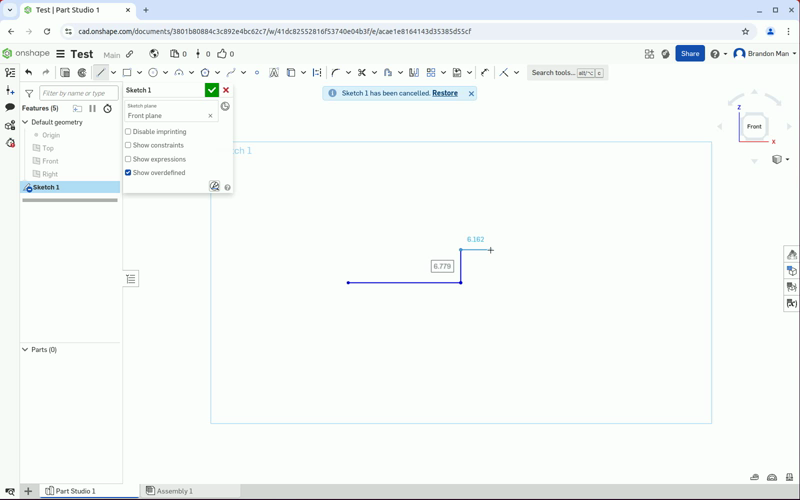
mouse_move(410, 249)
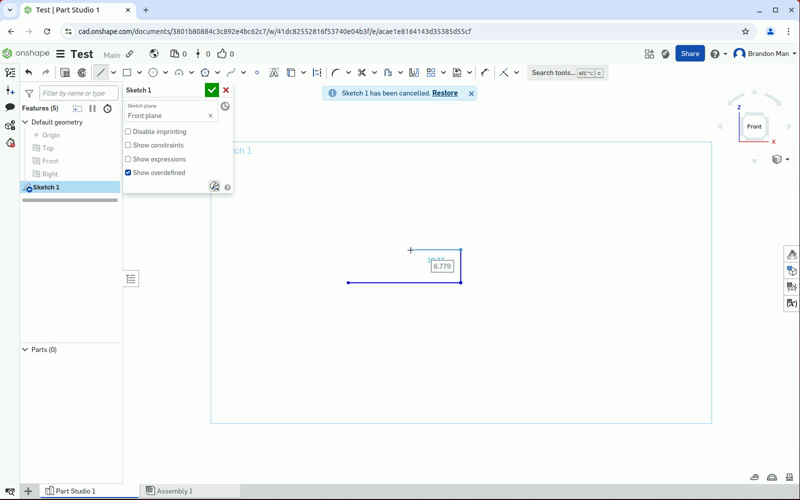
click(410, 249)
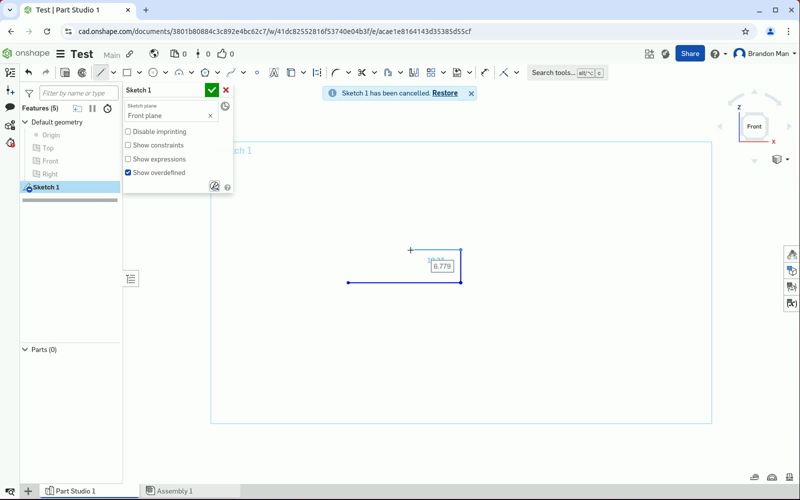
key_up(shift)
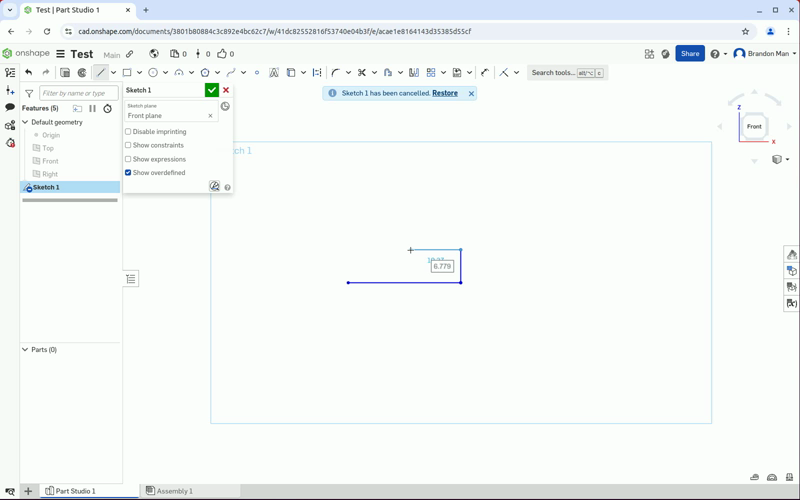
key_down(shift)
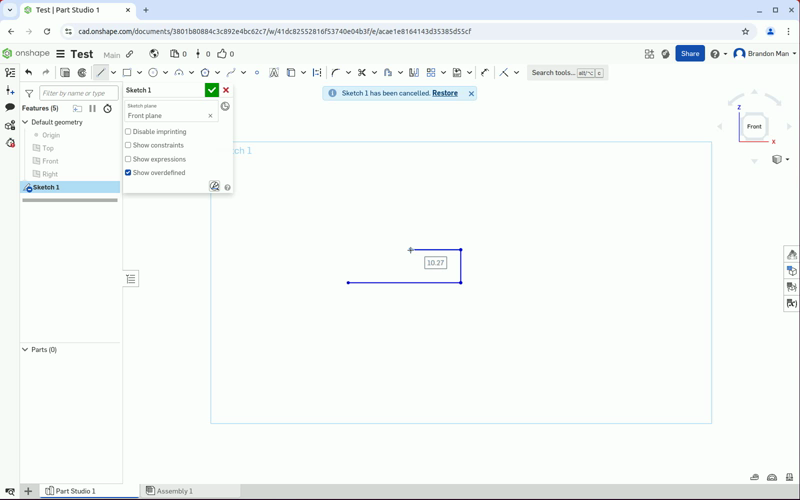
mouse_move(348, 249)
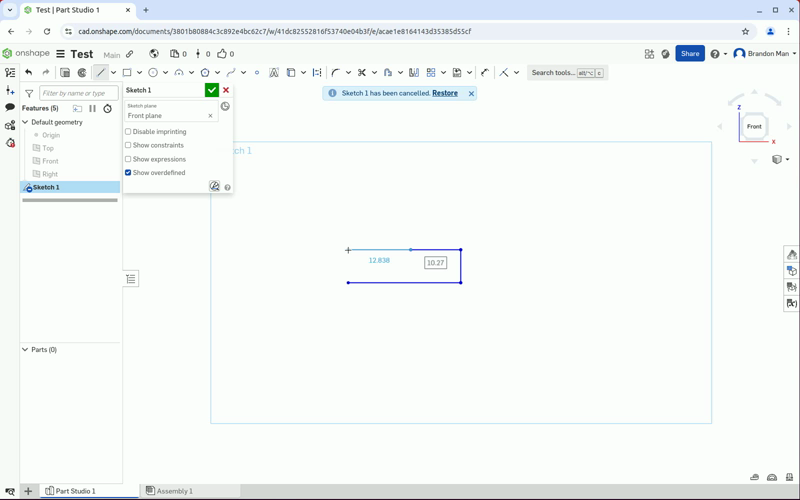
click(348, 249)
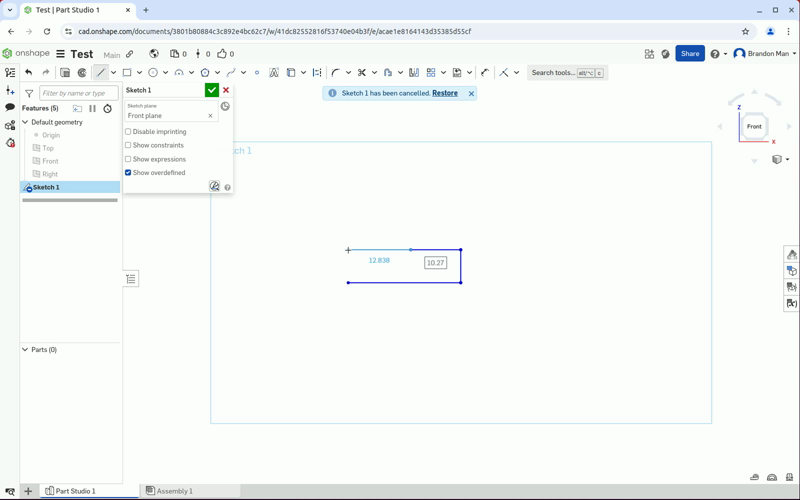
key_up(shift)
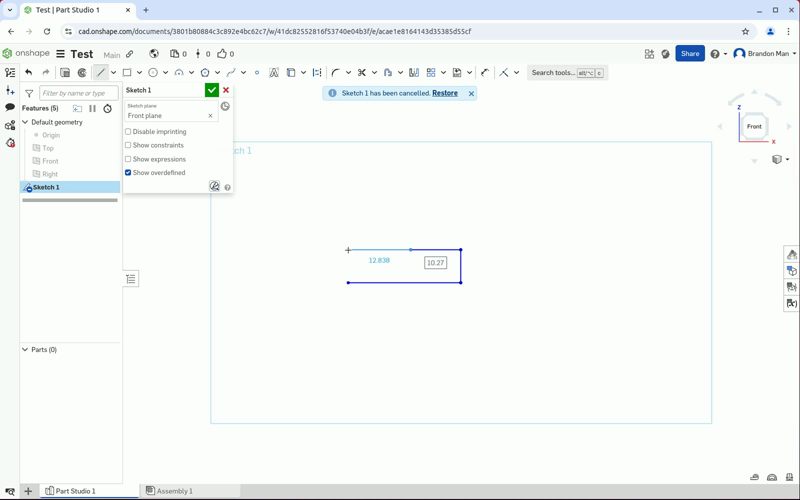
mouse_move(378, 249)
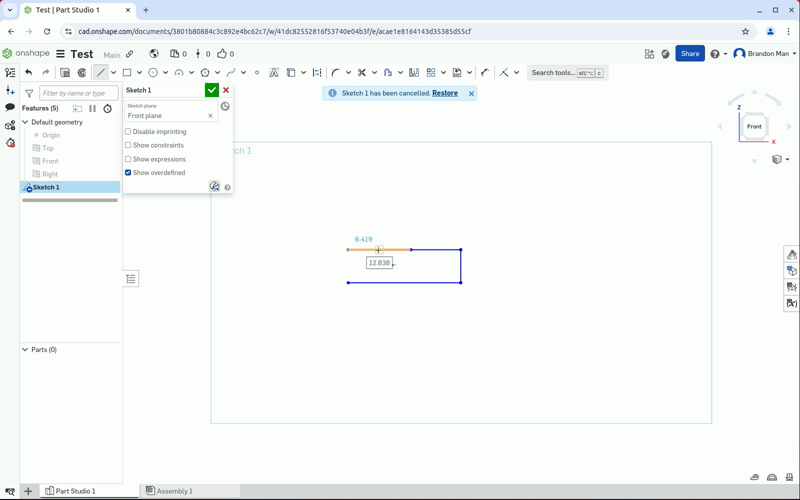
key_down(shift)
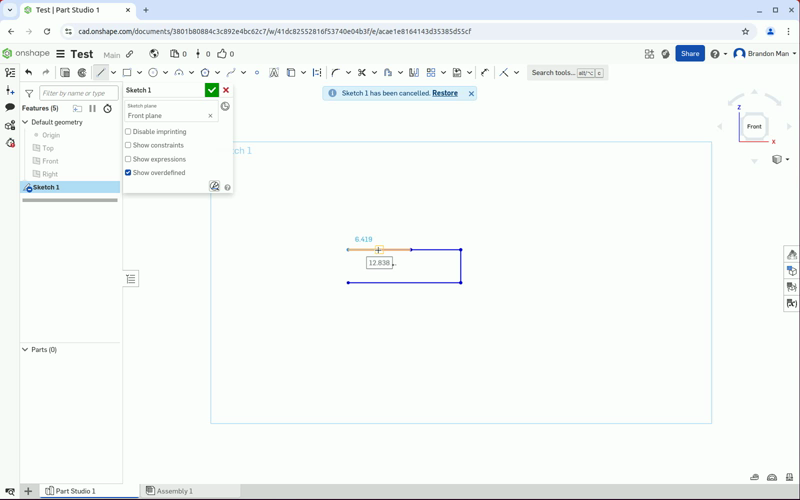
mouse_move(348, 282)
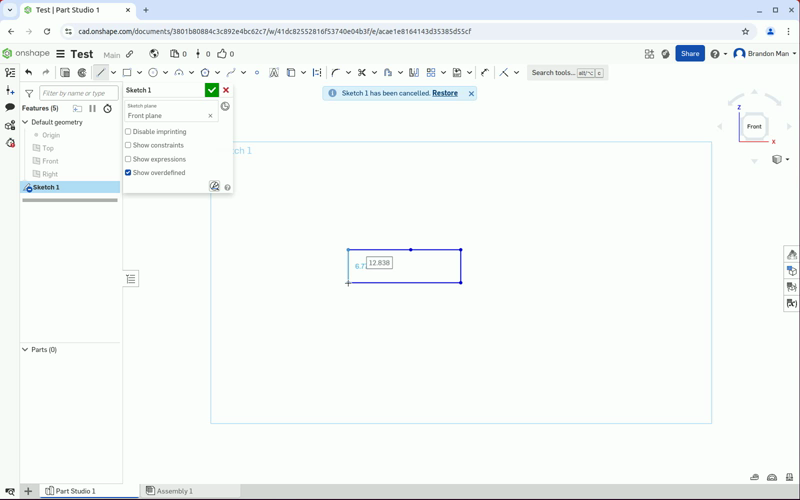
key_up(shift)
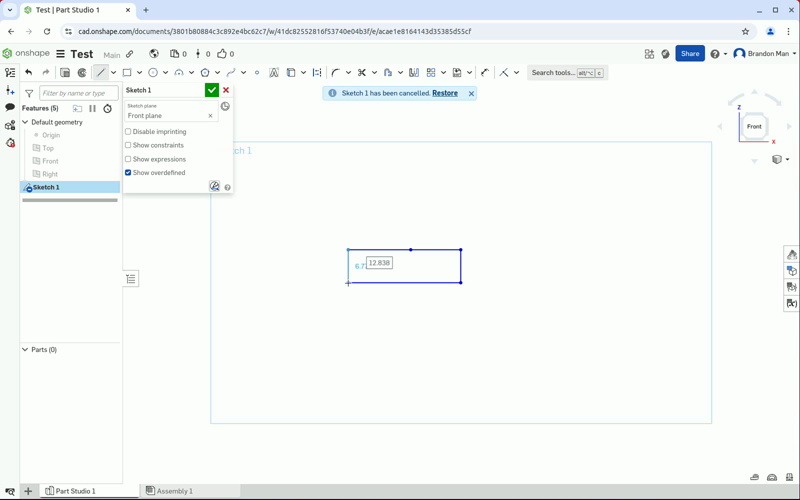
click(348, 282)
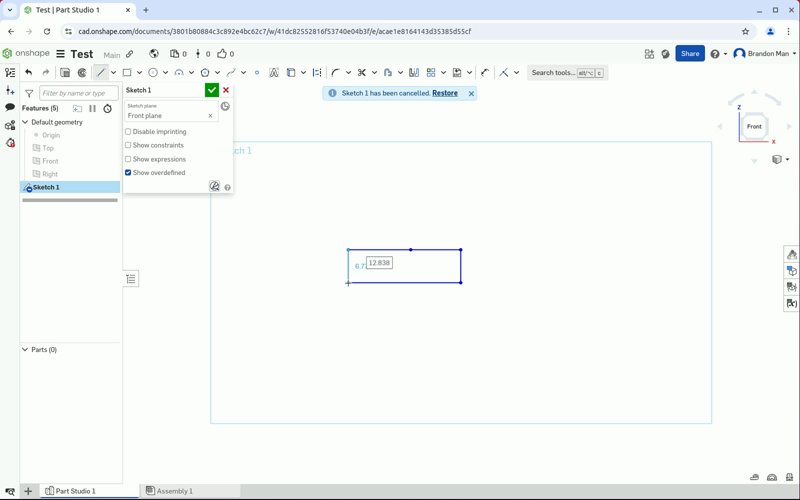
key(esc)
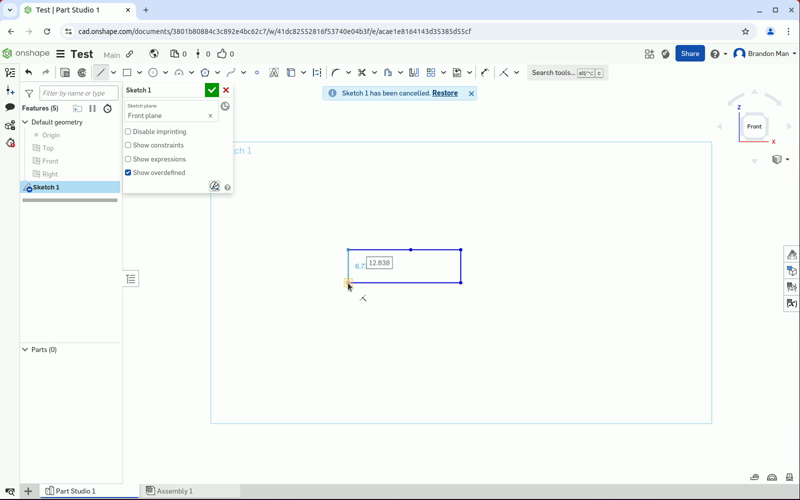
mouse_move(393, 254)
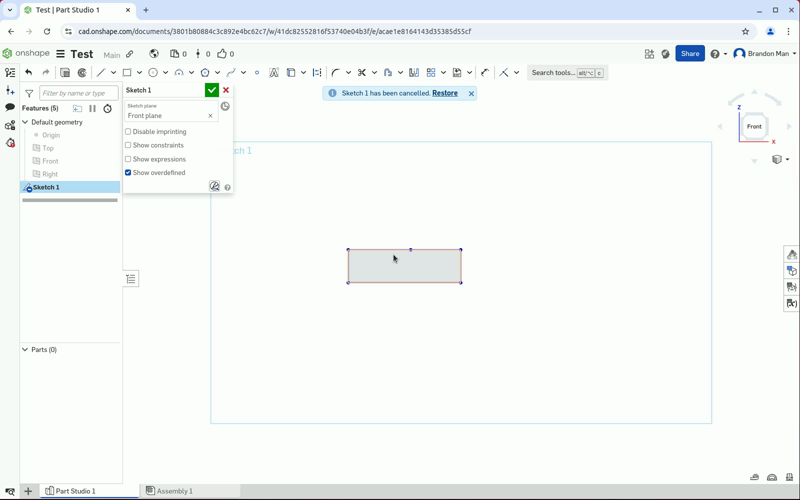
click(393, 254)
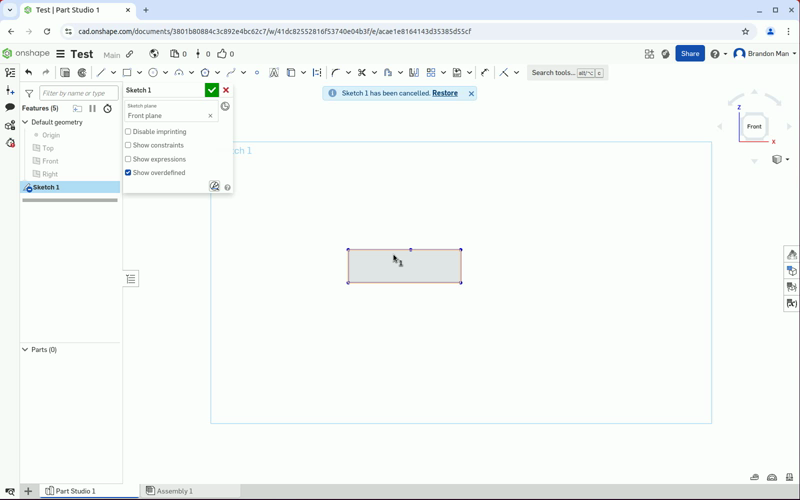
mouse_move(73, 352)
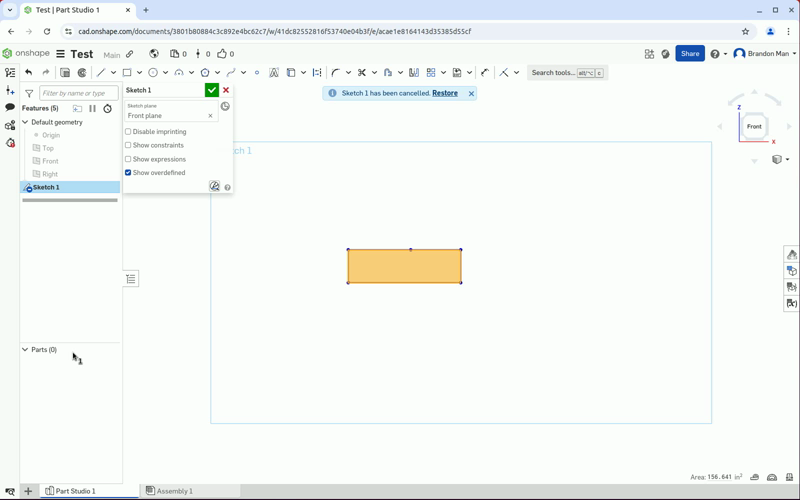
key(shift+y)
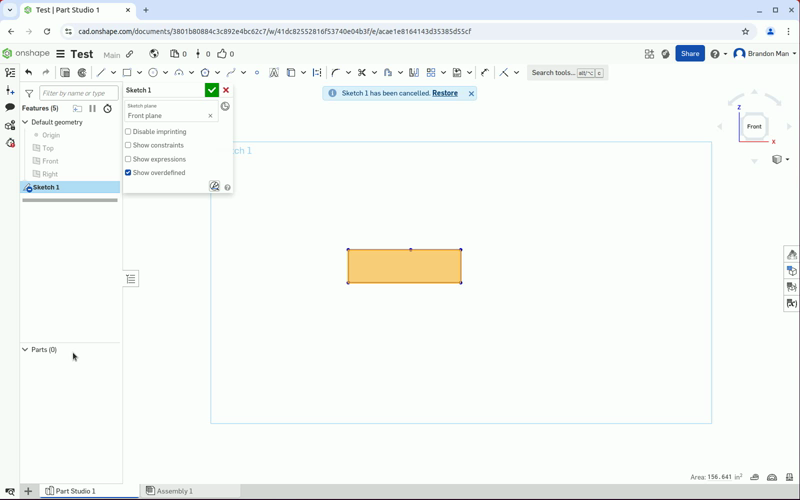
key(shift+e)
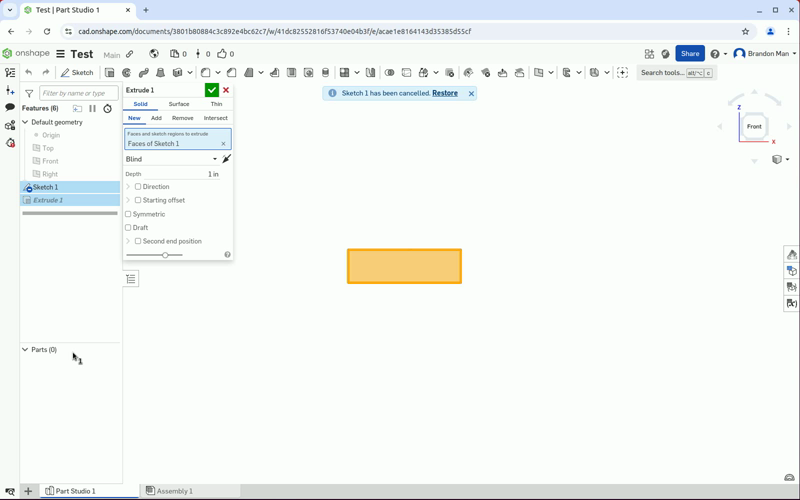
mouse_move(143, 106)
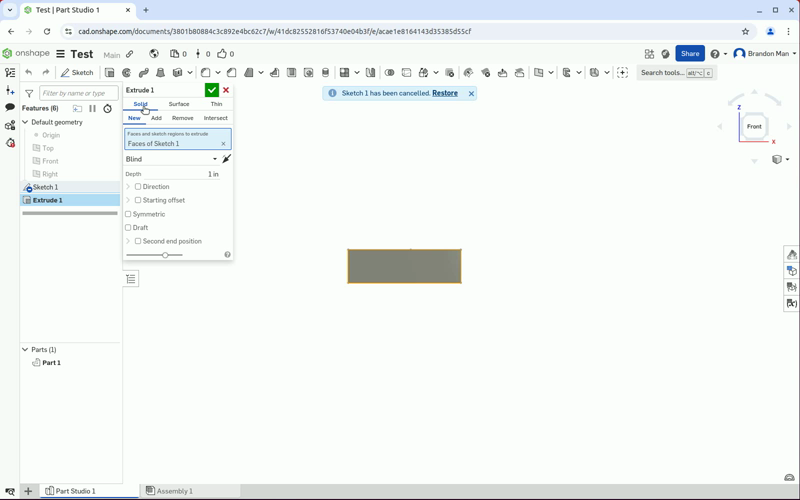
click(143, 106)
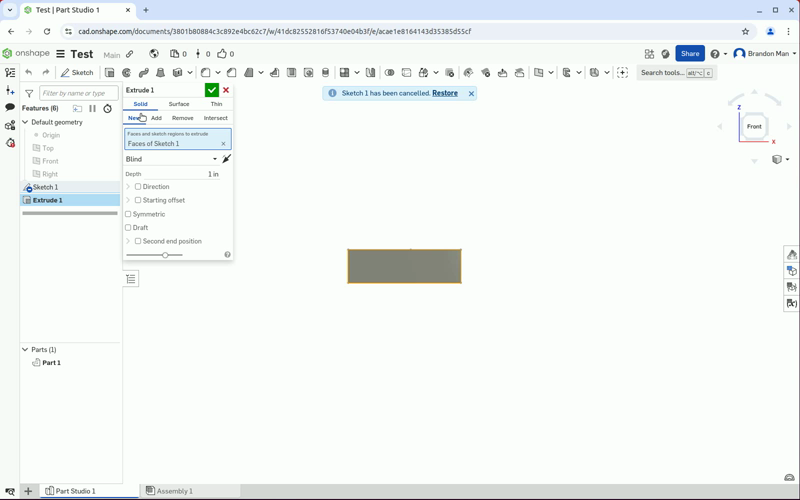
mouse_move(137, 120)
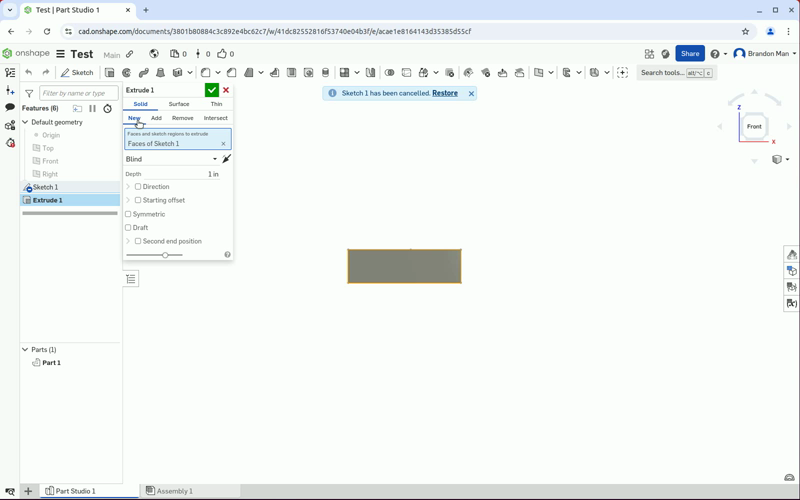
click(137, 120)
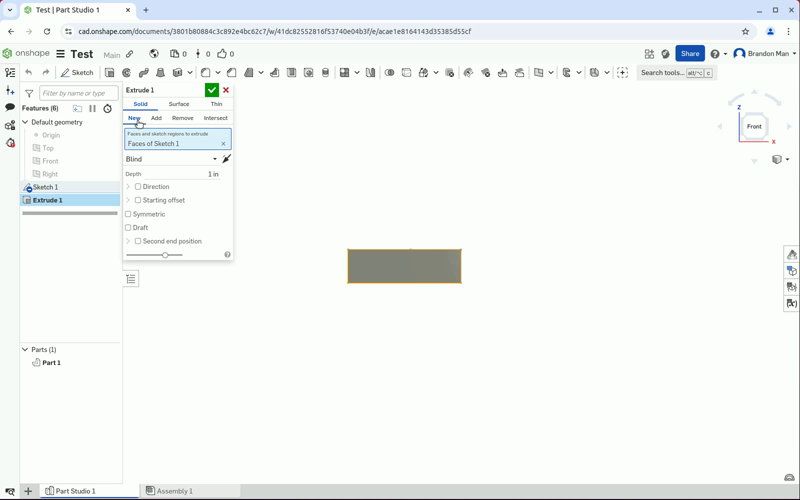
key(tab, 4)
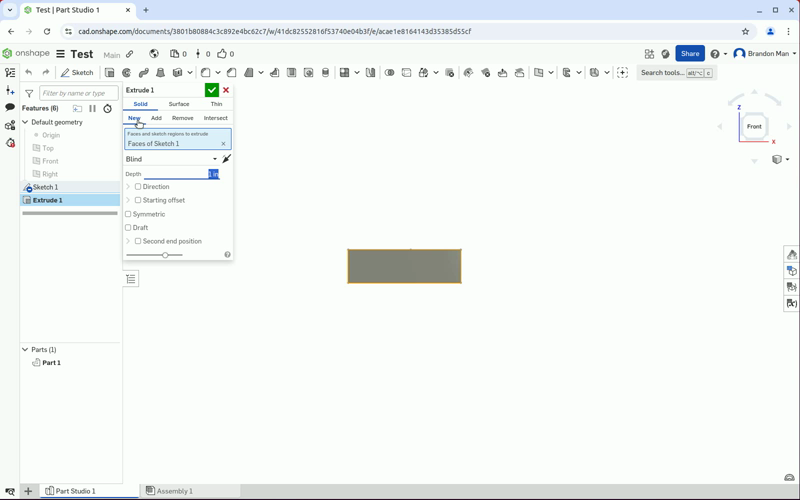
text(18.294)
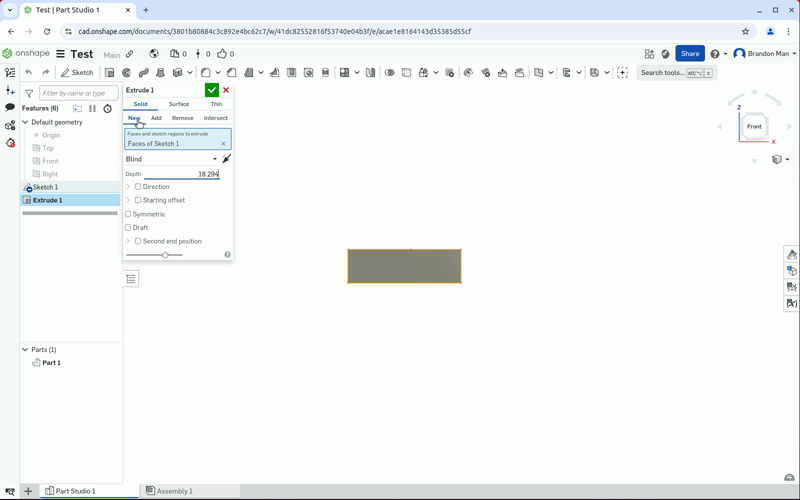
key(tab, 3)
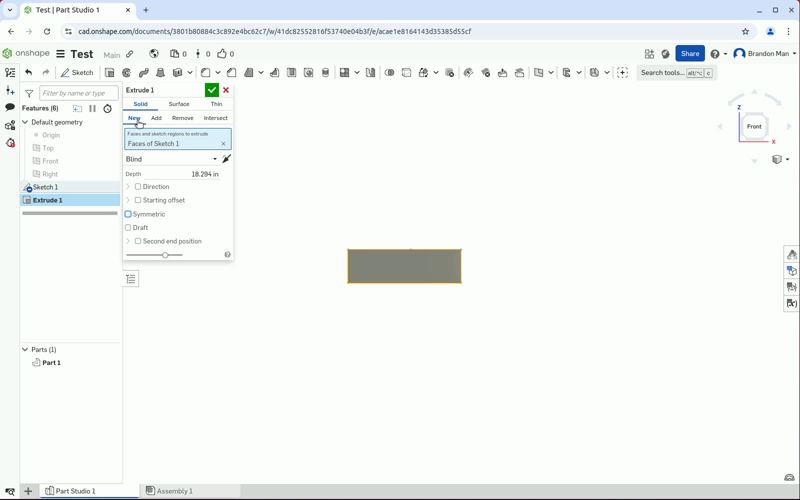
key(space)
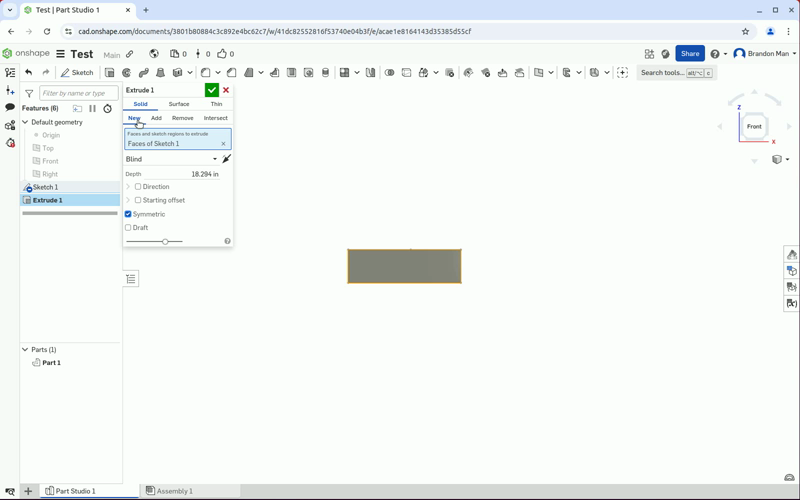
key(enter)
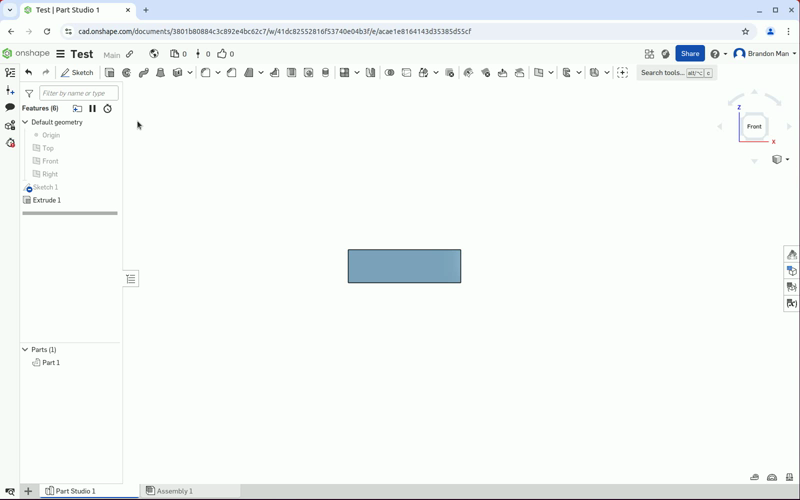
key(shift+h)
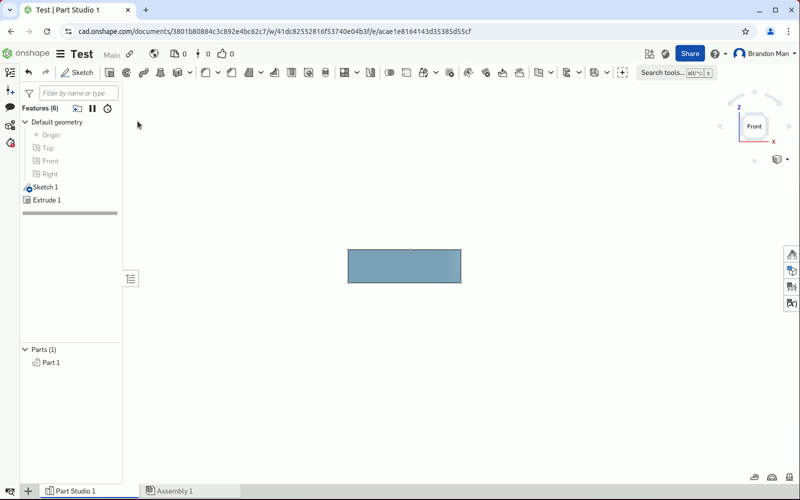
key(shift+h)
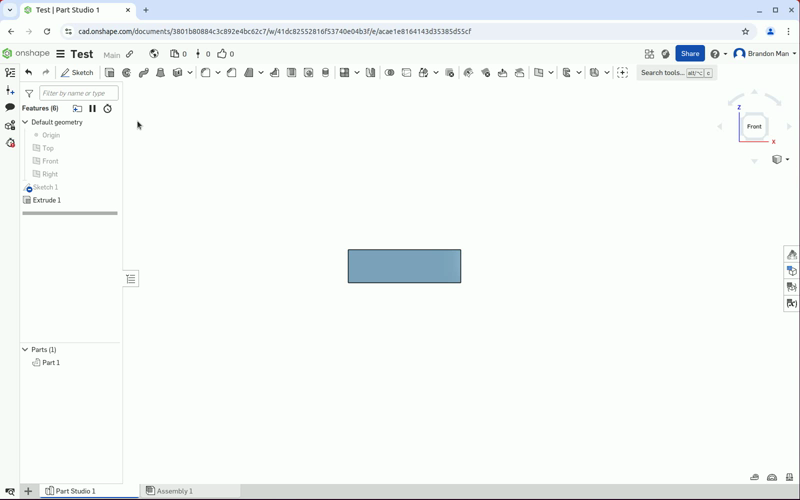
mouse_move(73, 189)
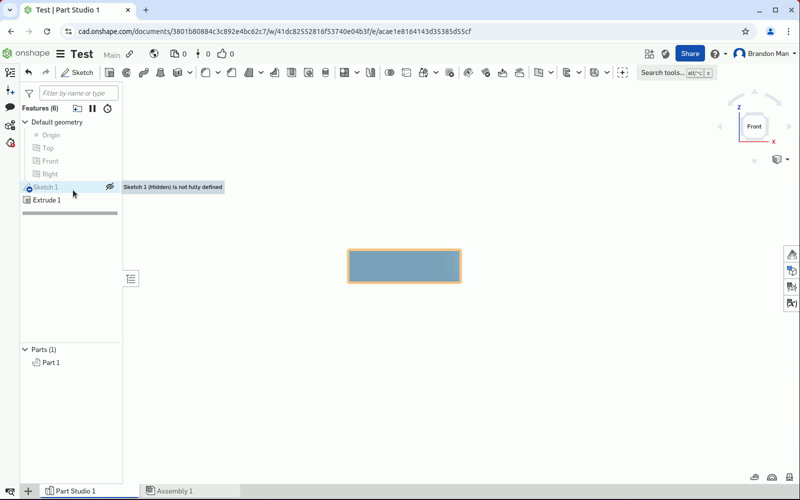
click(73, 189)
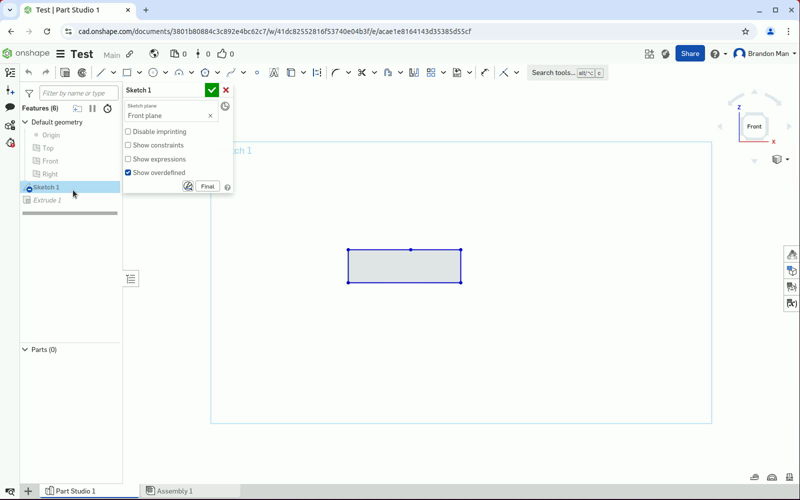
mouse_move(229, 92)
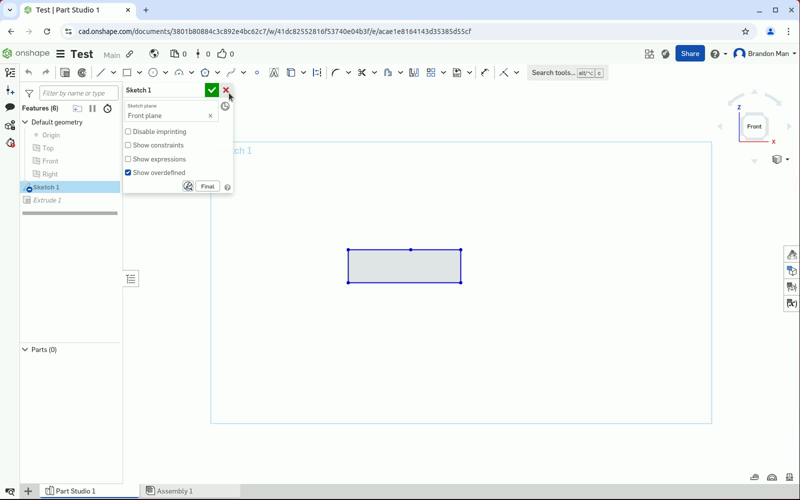
click(229, 92)
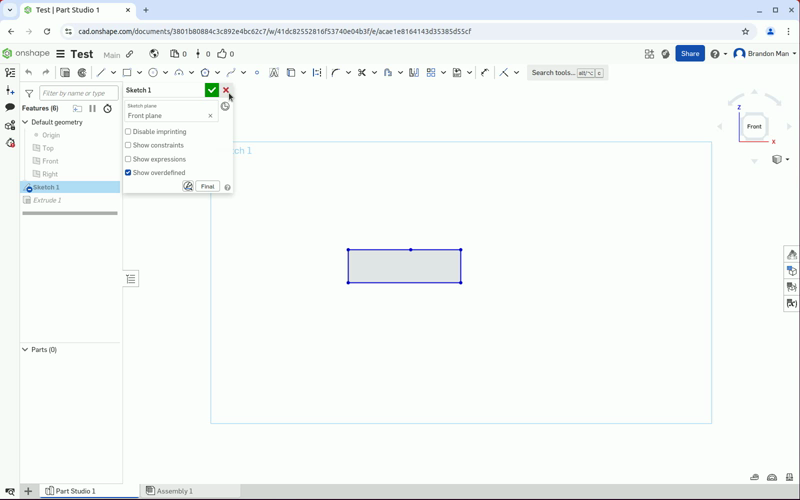
key(shift+s)
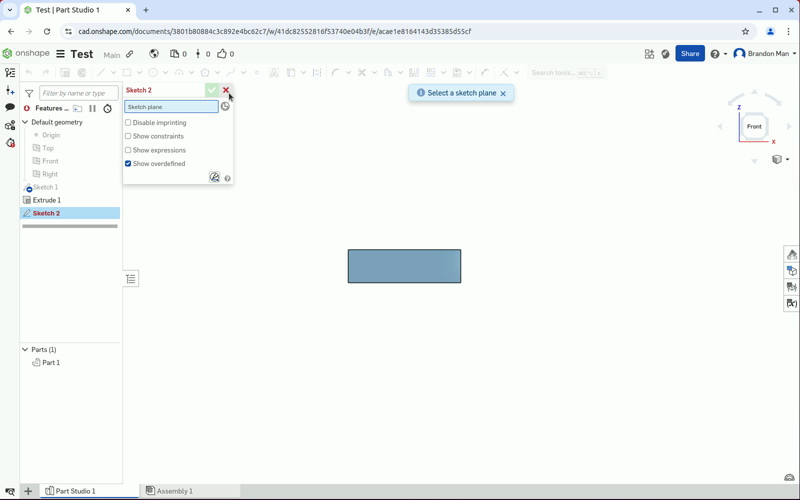
mouse_move(73, 163)
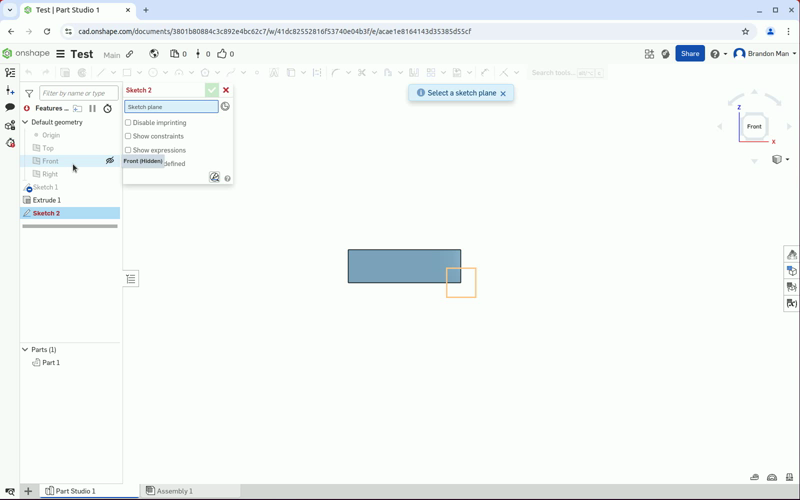
click(73, 163)
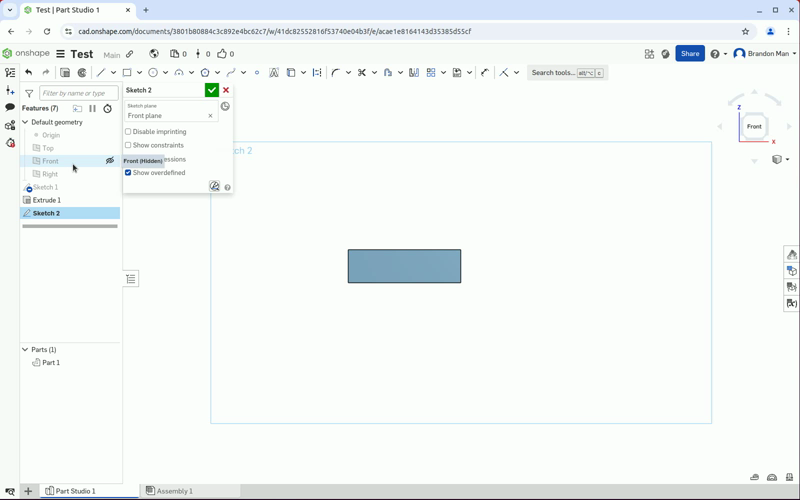
mouse_move(73, 352)
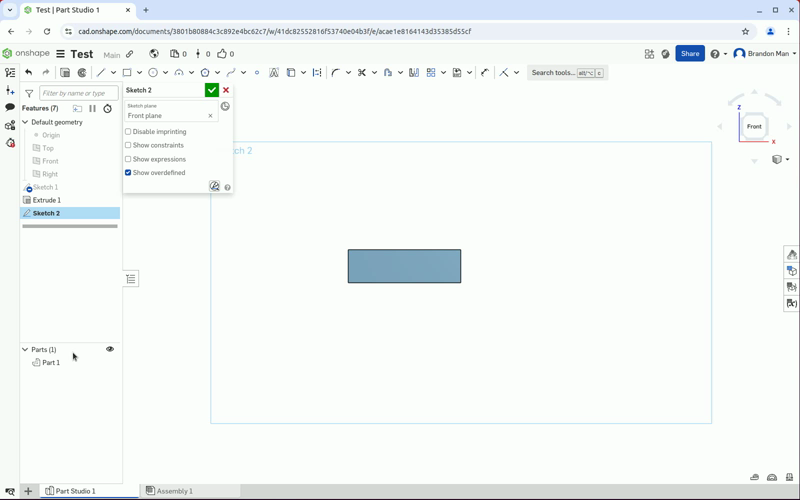
key(y)
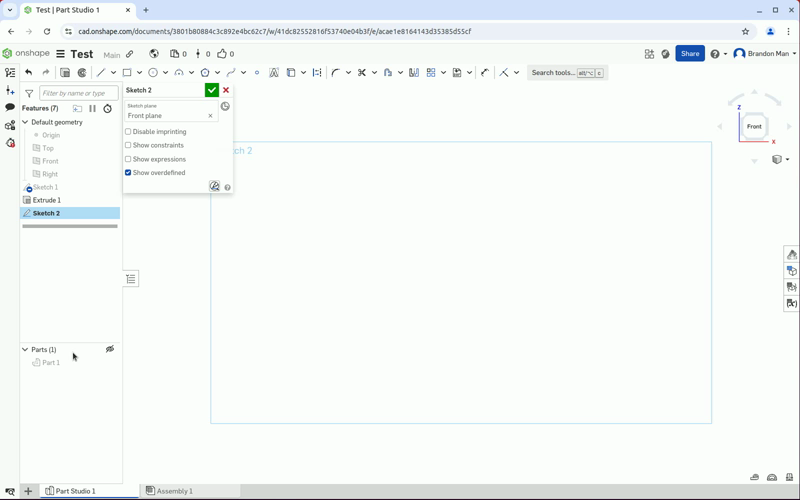
key(l)
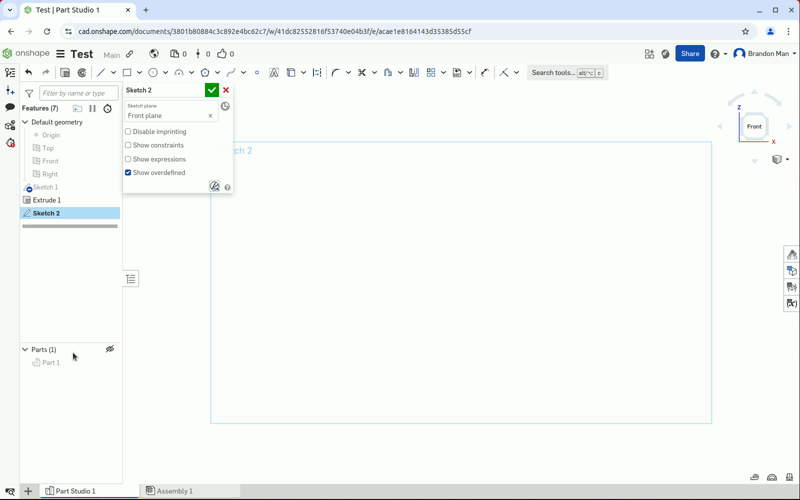
key_down(shift)
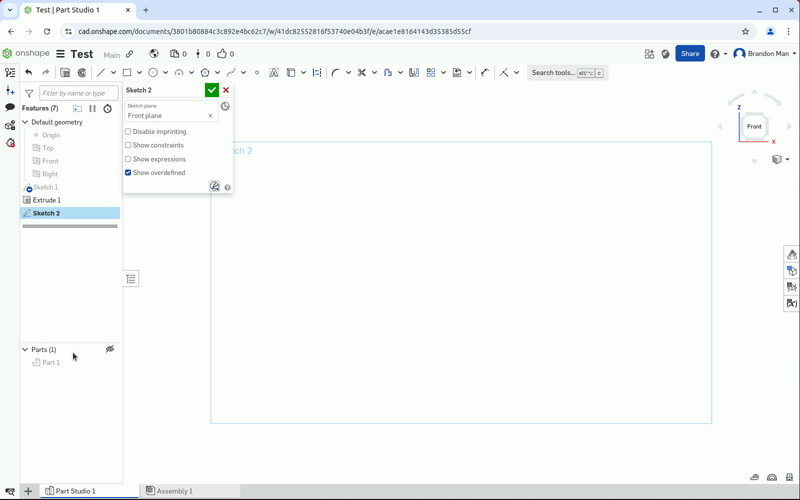
mouse_move(411, 249)
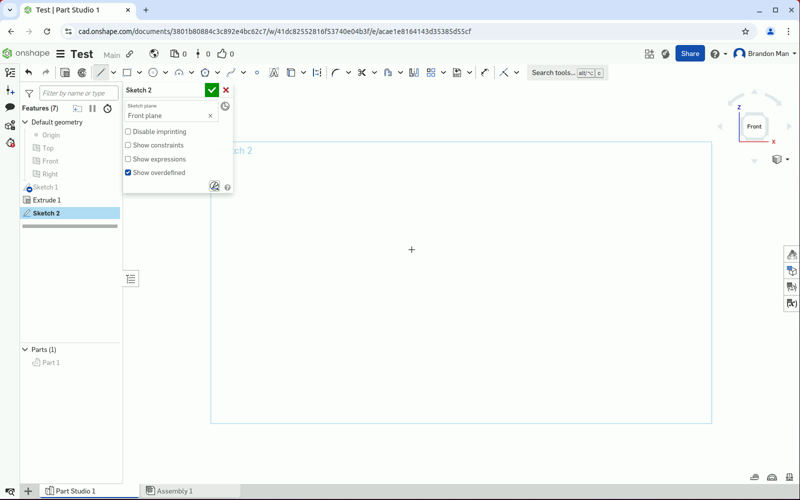
click(411, 249)
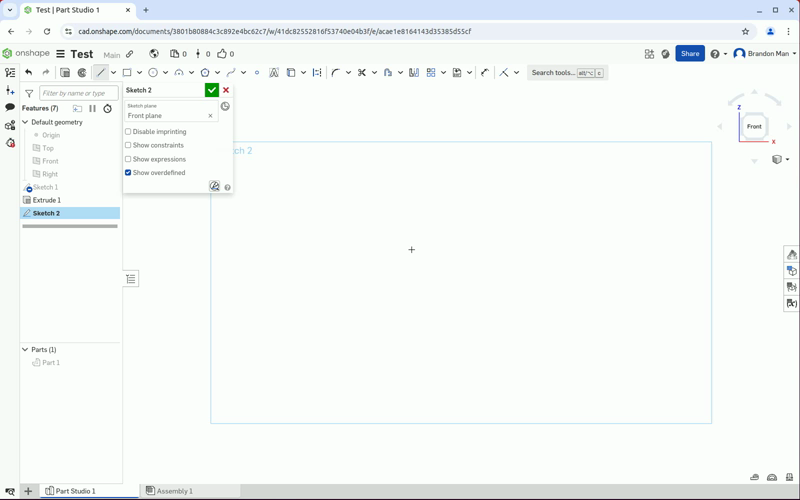
key_up(shift)
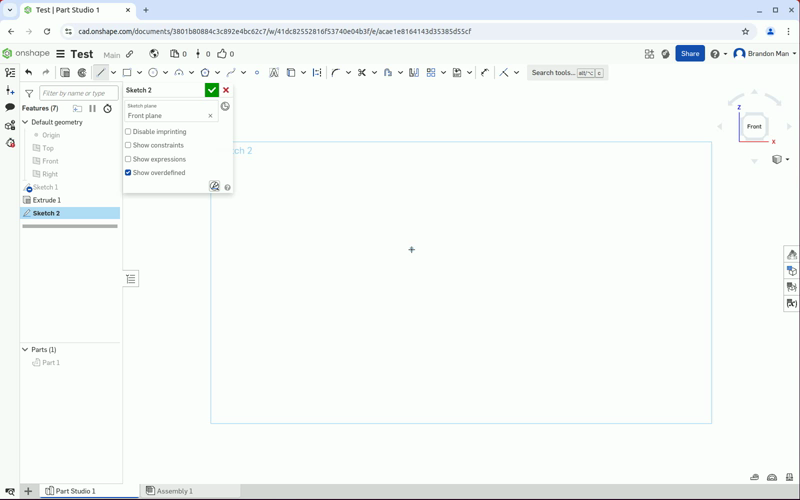
key_down(shift)
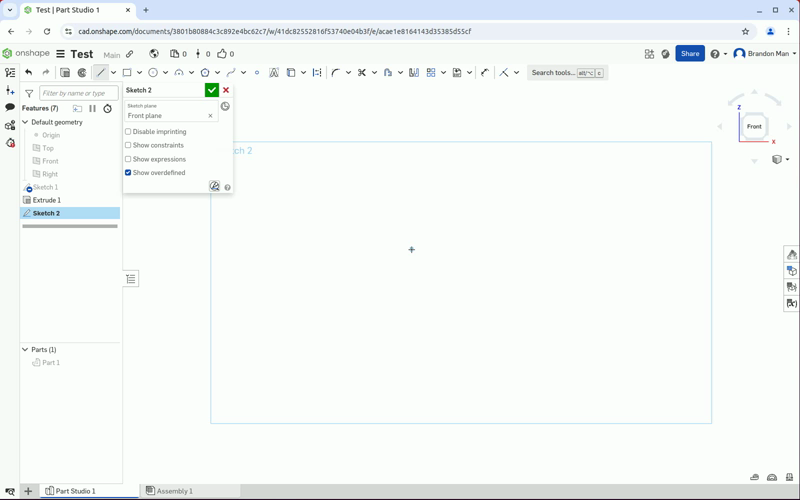
mouse_move(441, 249)
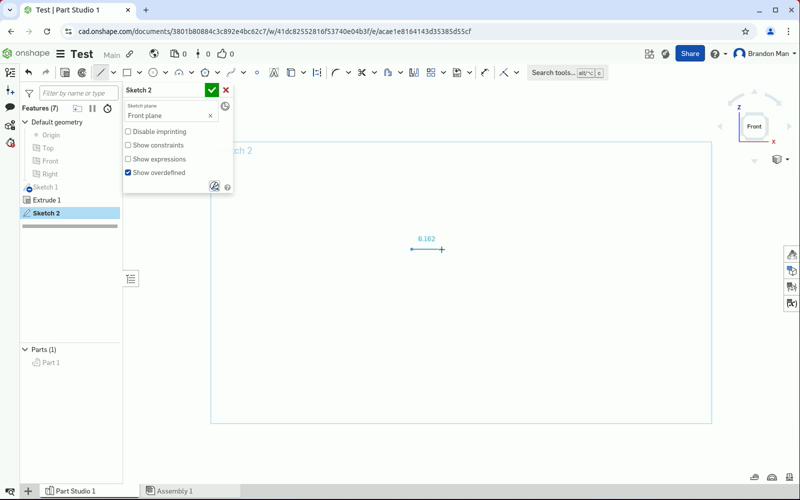
mouse_move(461, 249)
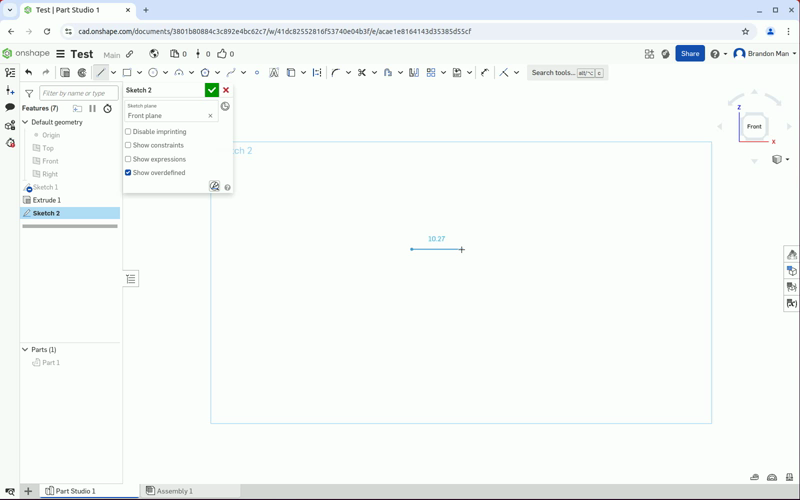
click(461, 249)
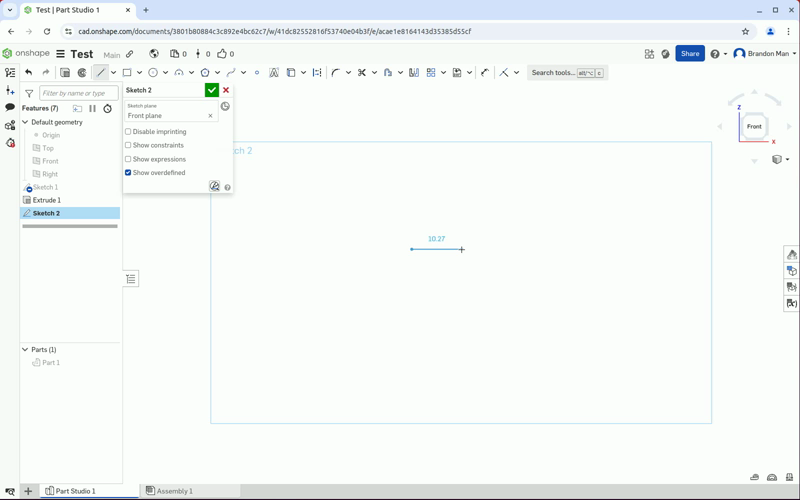
key_up(shift)
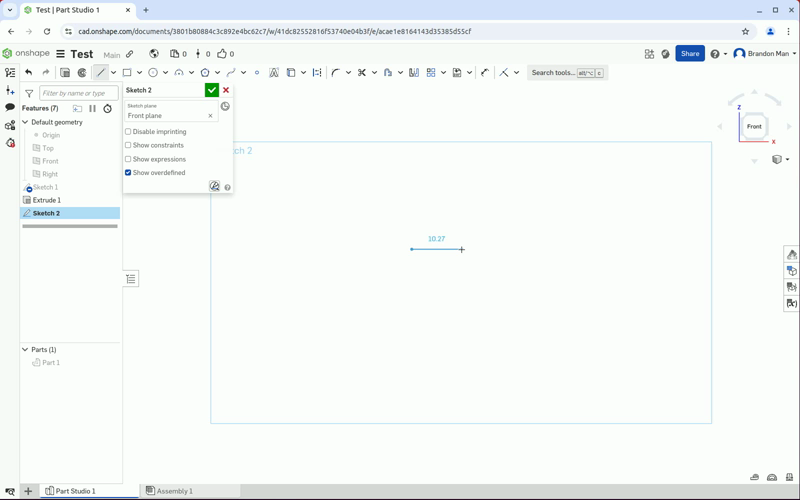
key_down(shift)
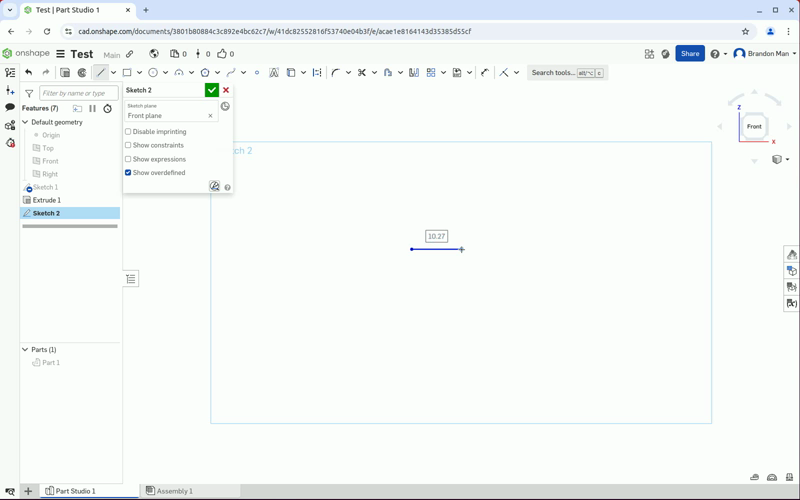
mouse_move(492, 249)
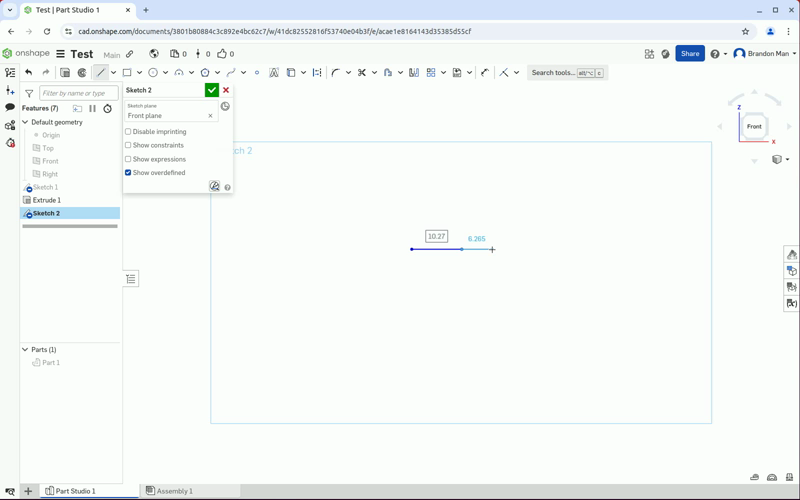
mouse_move(461, 205)
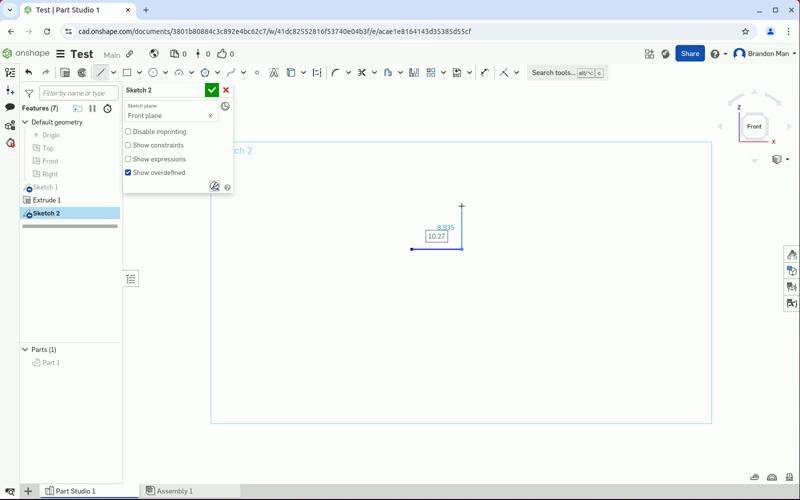
click(461, 205)
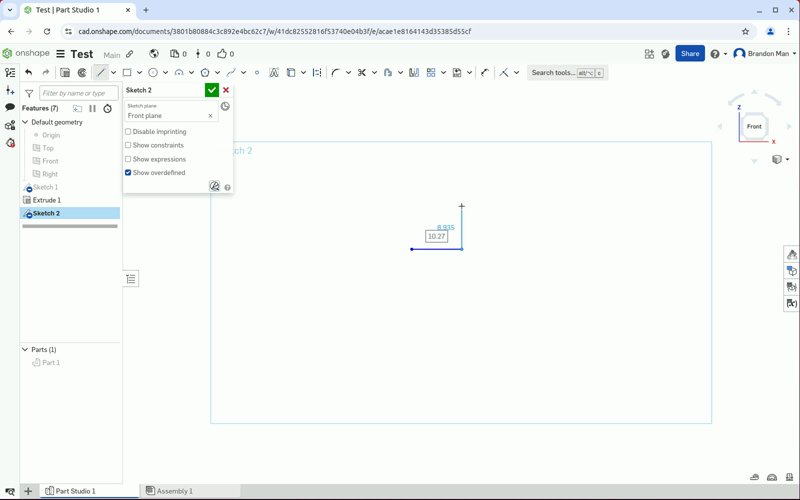
key_up(shift)
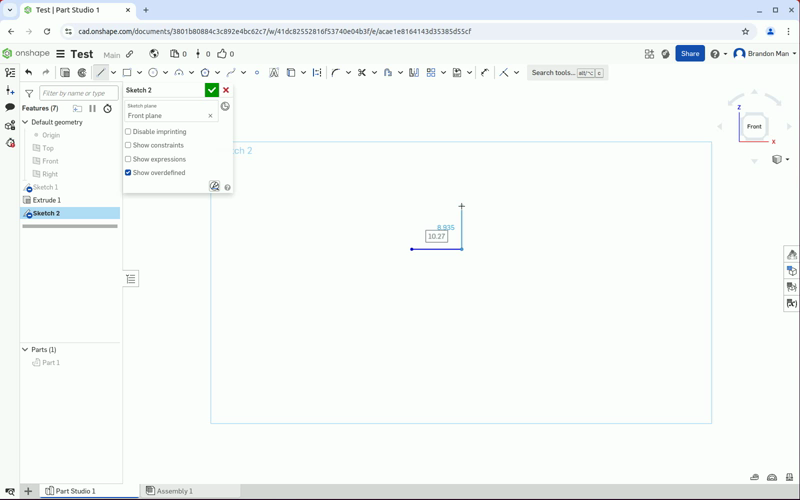
key(esc)
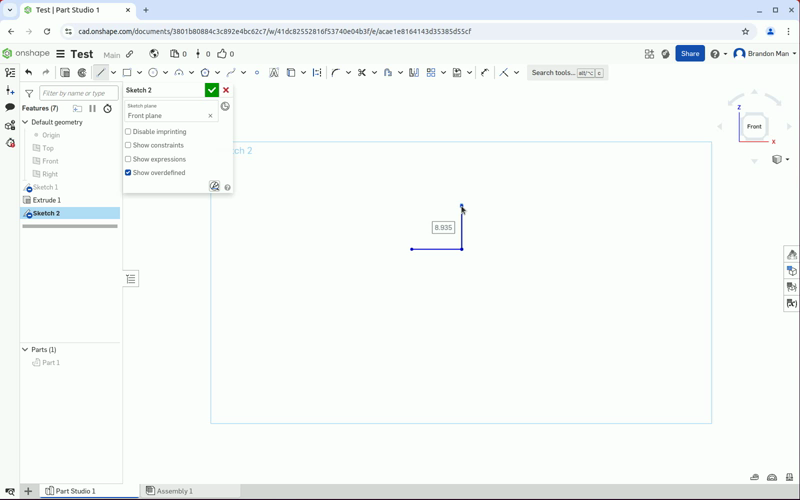
key(a)
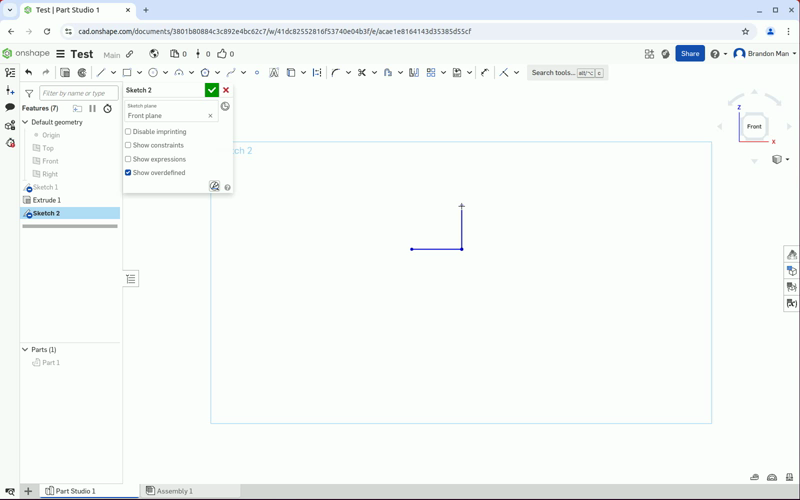
mouse_move(461, 205)
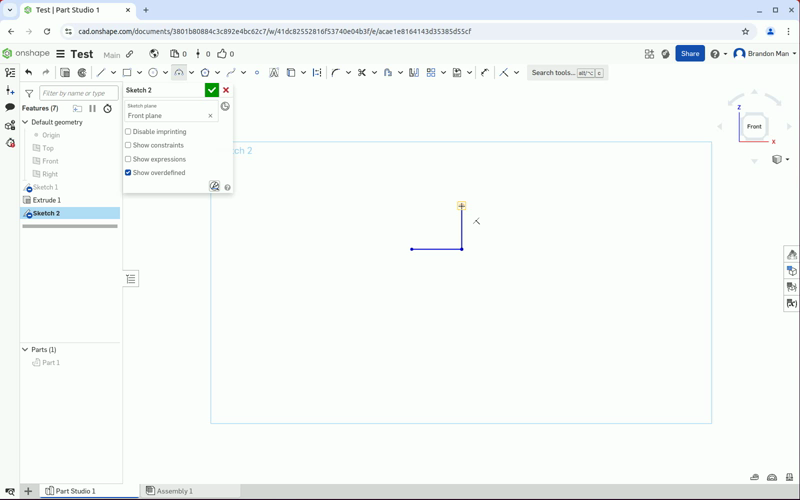
click(461, 205)
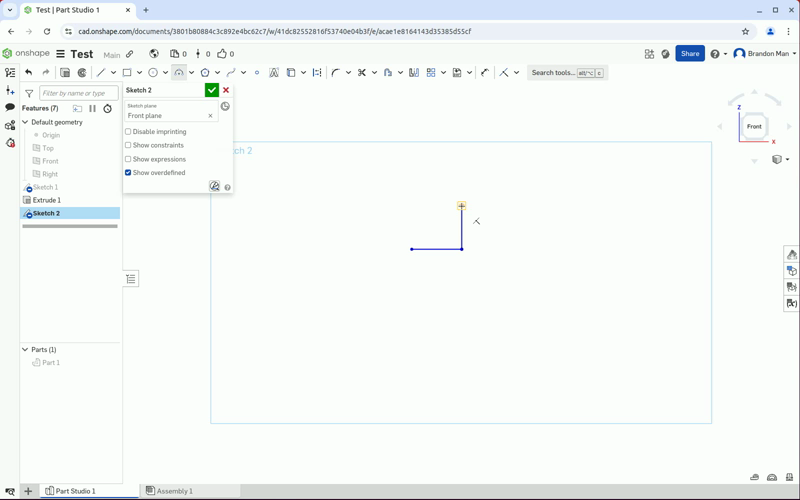
key_down(shift)
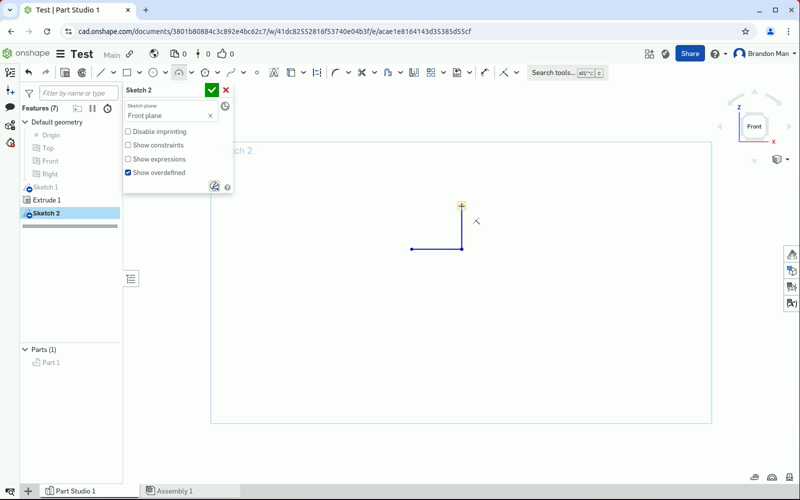
mouse_move(411, 205)
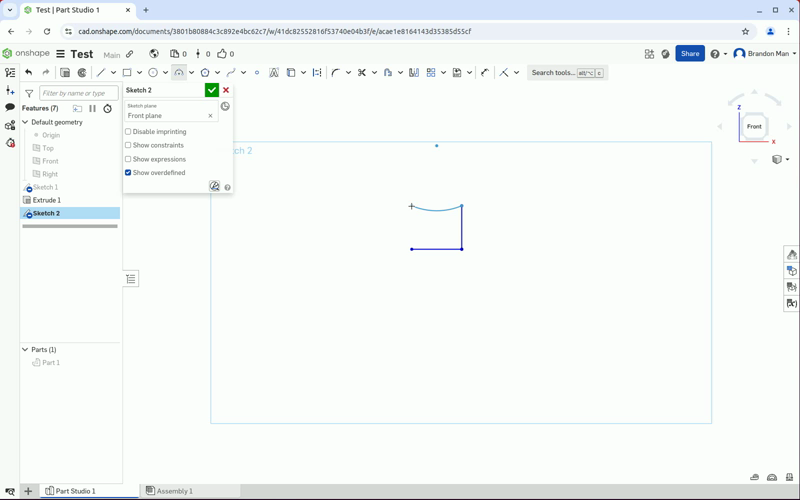
click(411, 205)
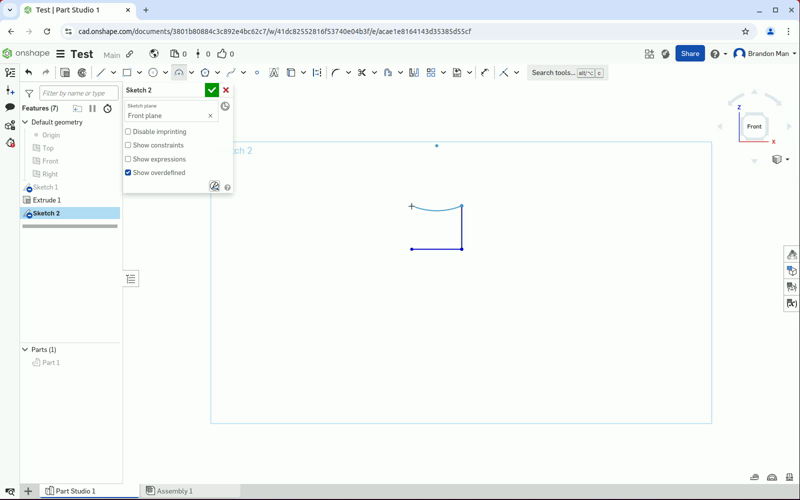
mouse_move(436, 180)
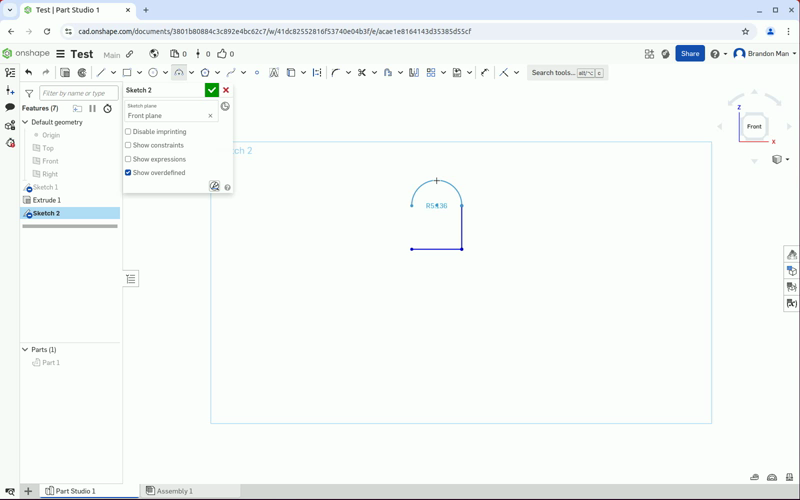
click(436, 180)
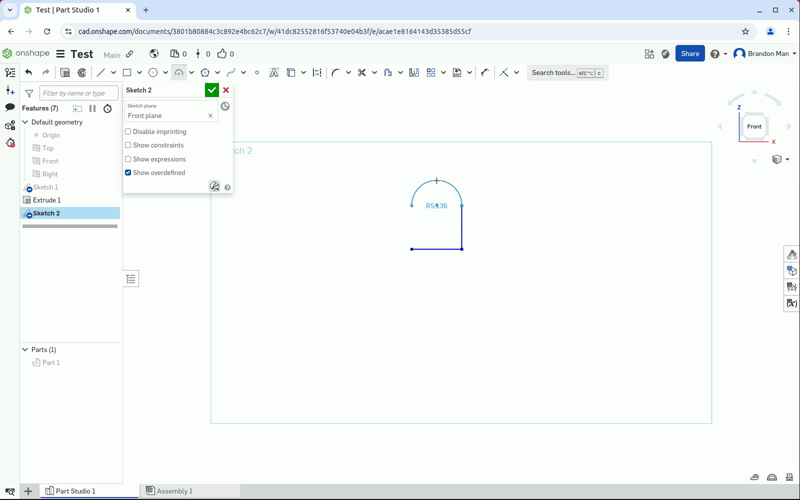
key_up(shift)
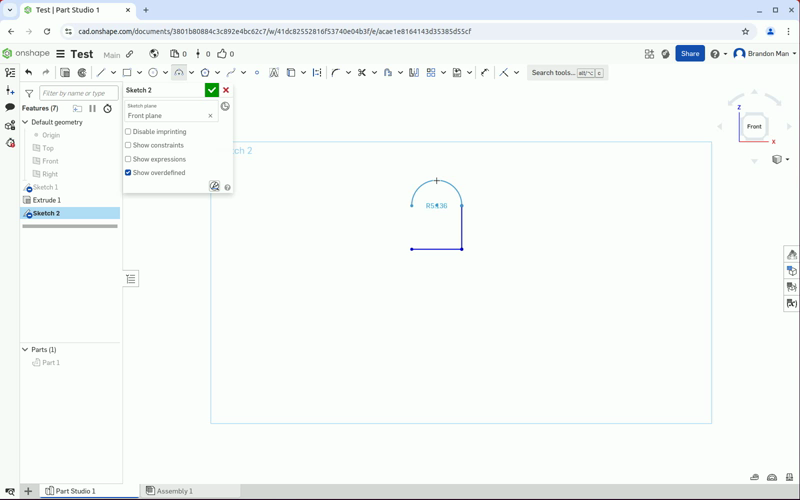
key(esc)
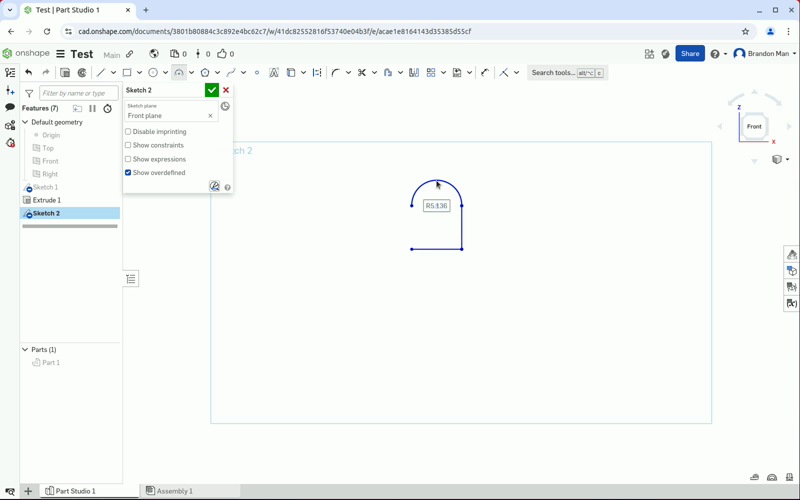
key(l)
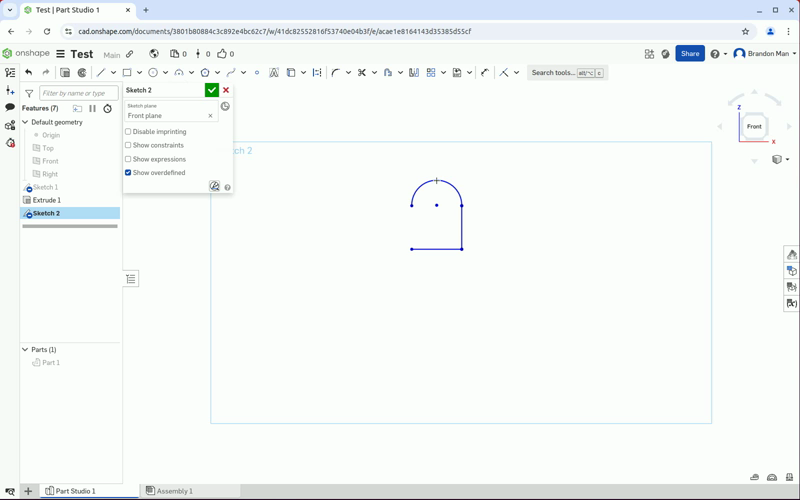
mouse_move(411, 205)
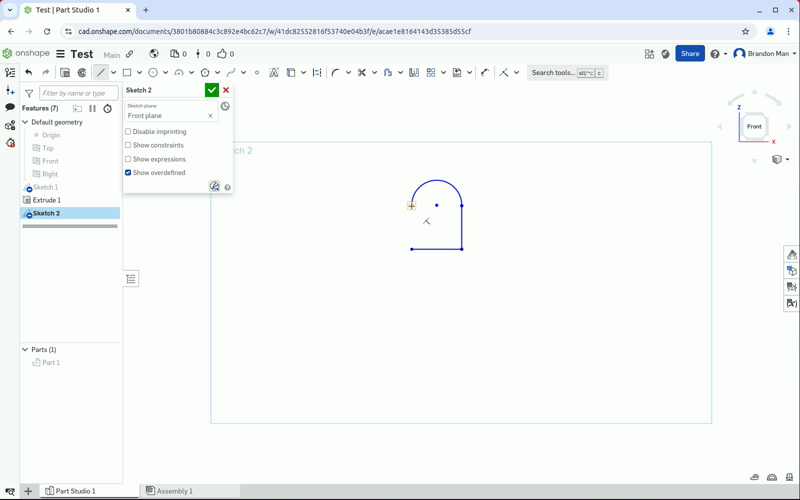
click(411, 205)
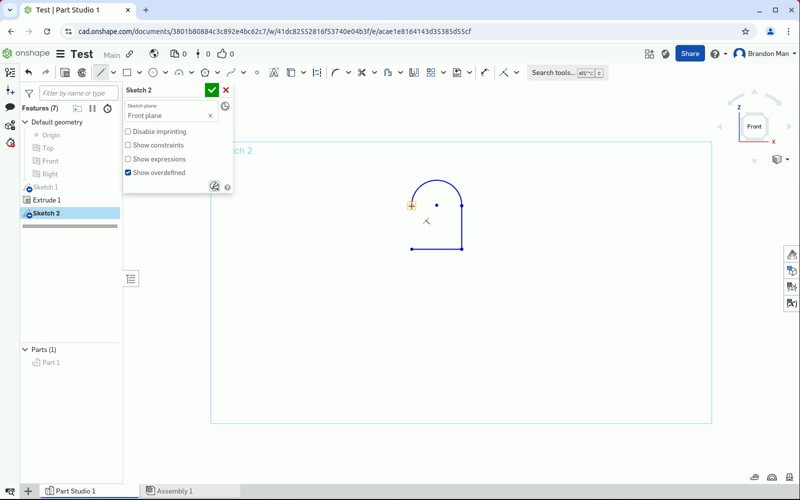
mouse_move(441, 205)
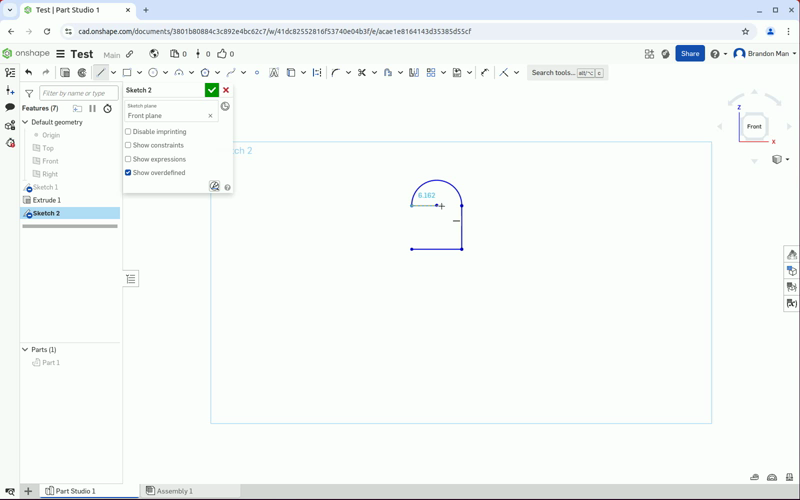
key_down(shift)
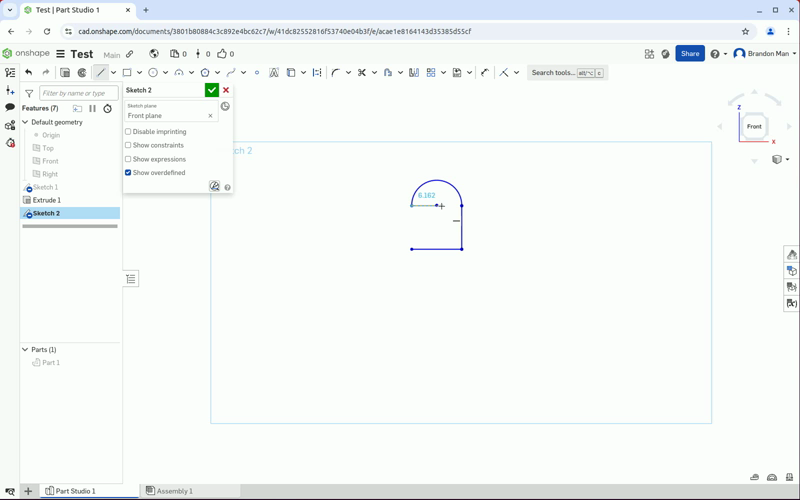
mouse_move(411, 249)
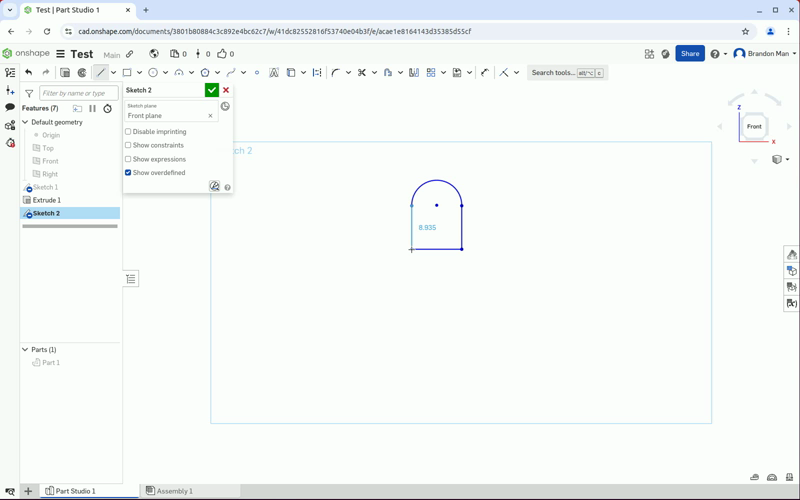
key_up(shift)
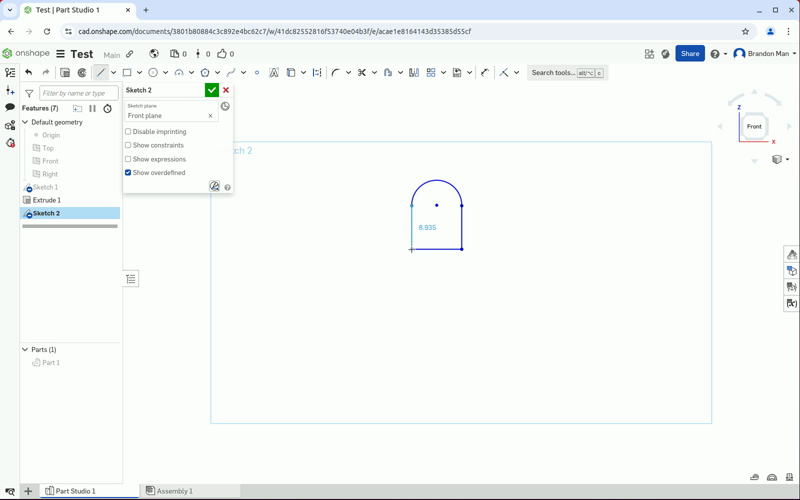
click(411, 249)
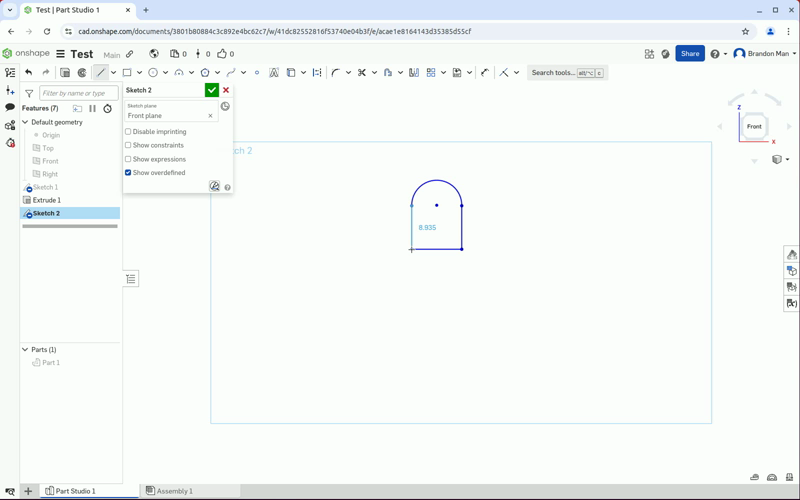
key(esc)
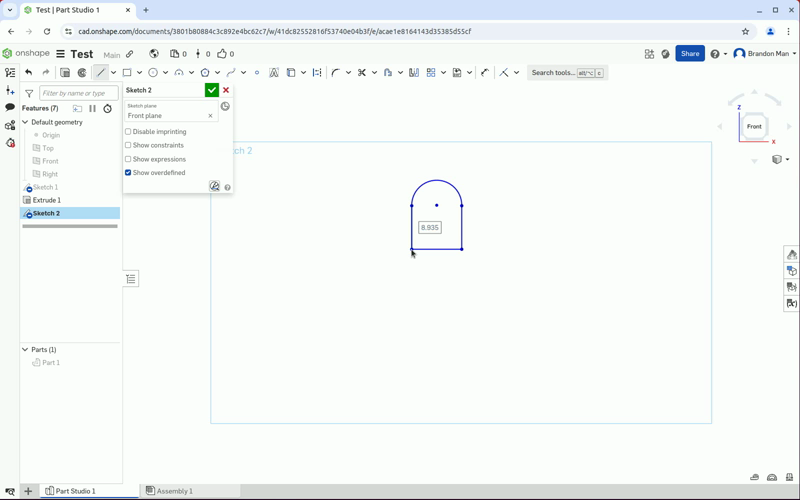
key(c)
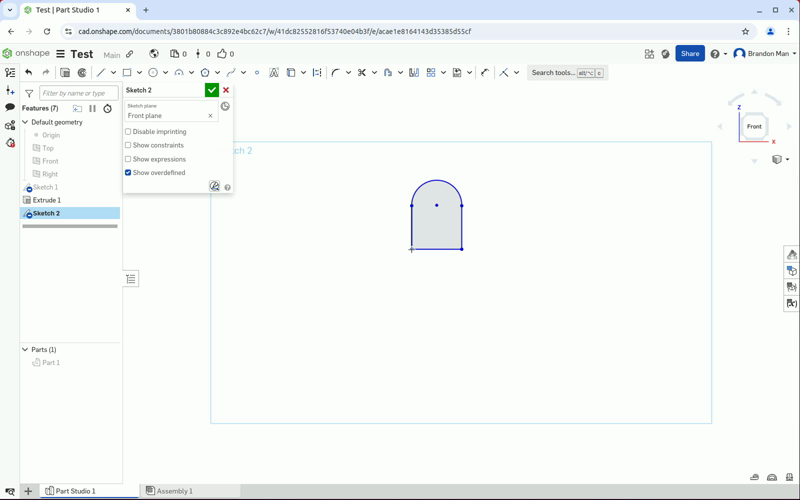
key_down(shift)
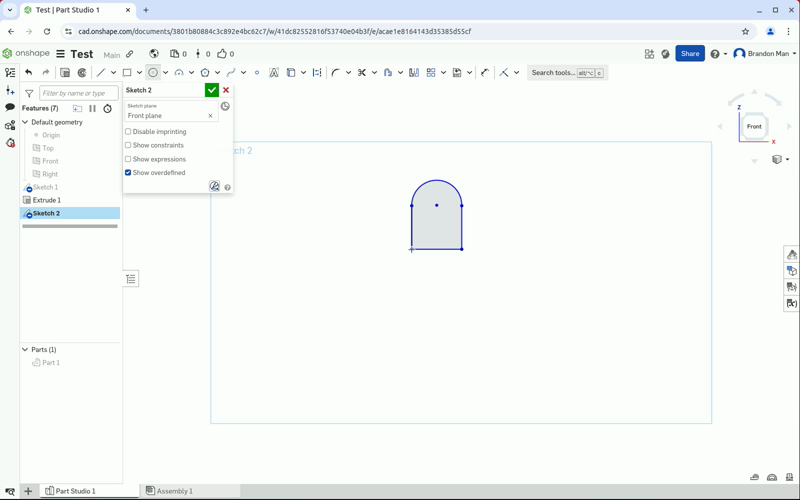
mouse_move(436, 205)
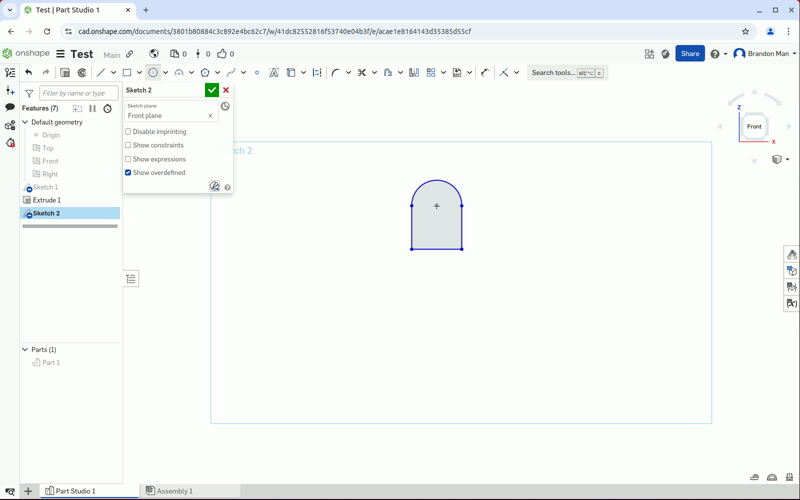
click(436, 205)
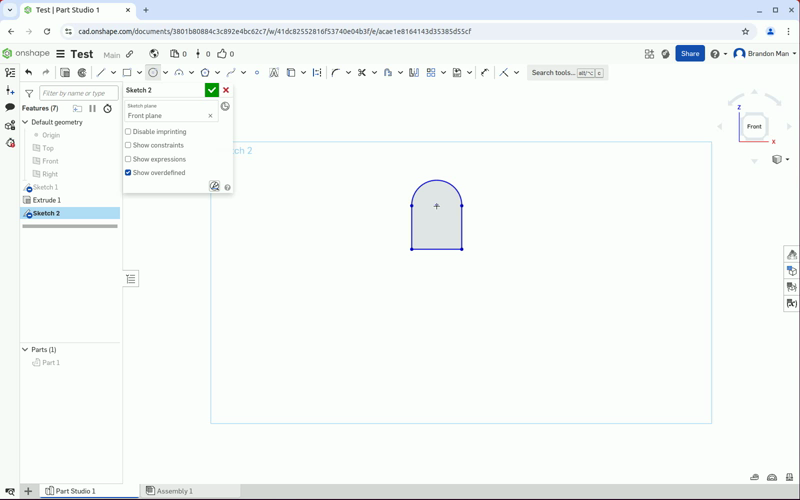
key_up(shift)
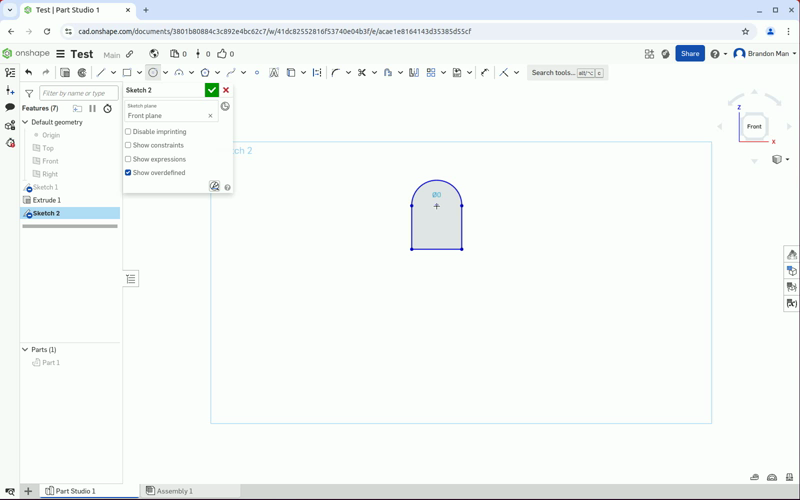
mouse_move(448, 205)
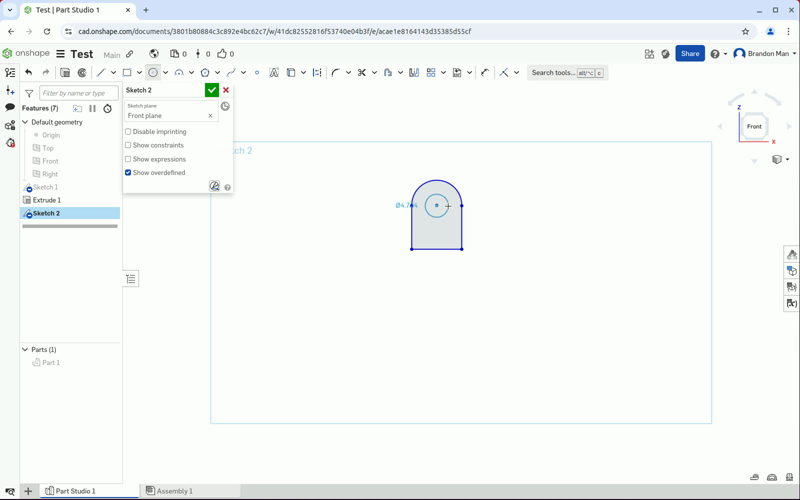
click(448, 205)
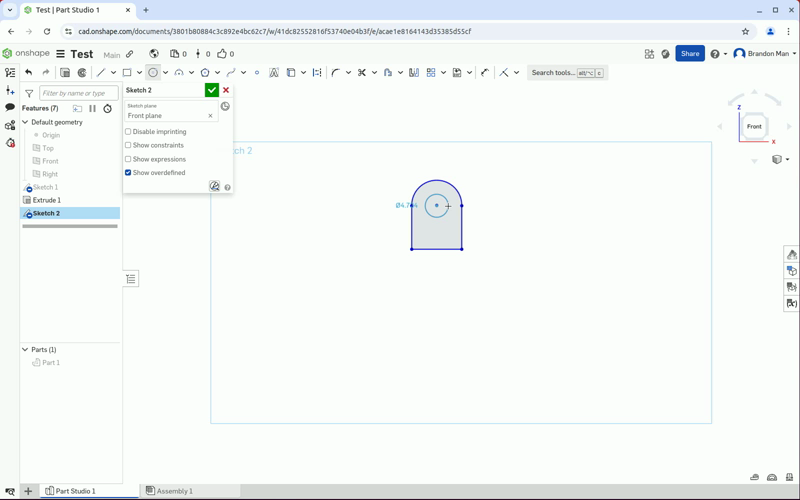
key(esc)
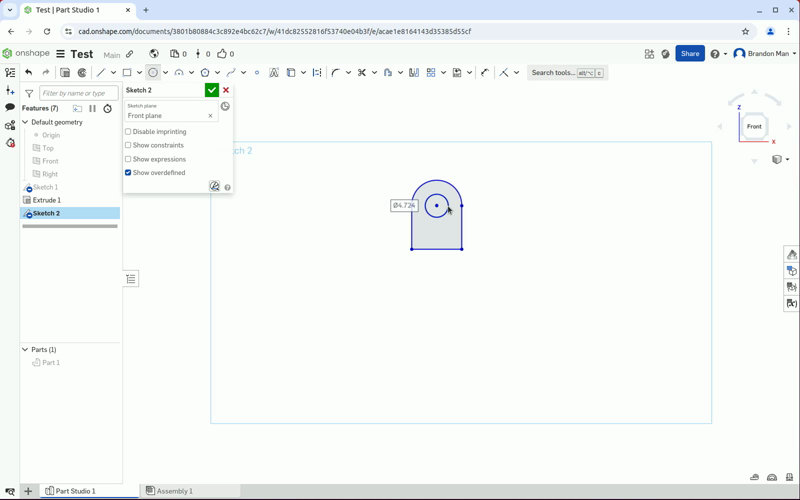
mouse_move(429, 185)
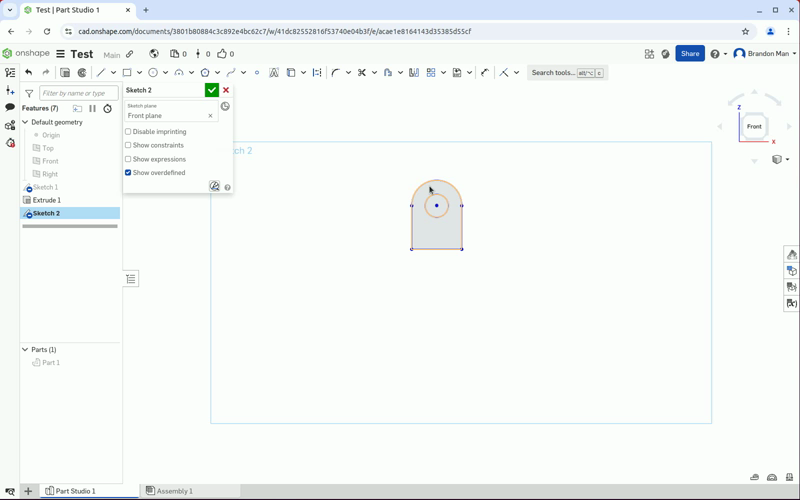
click(429, 185)
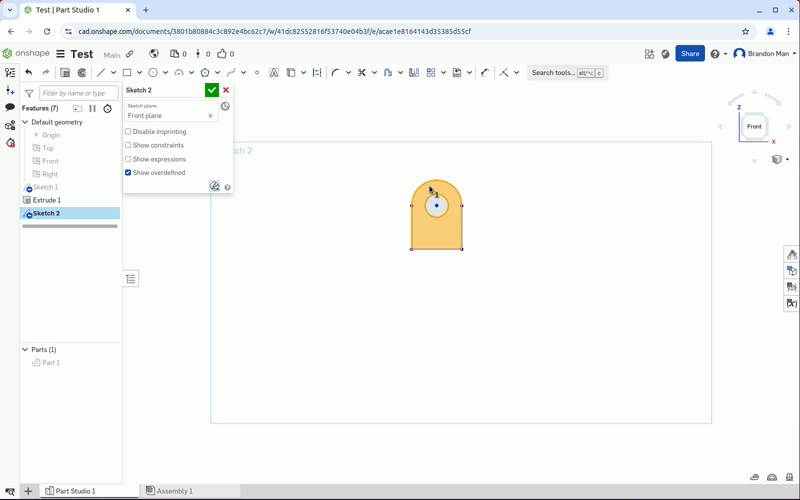
mouse_move(73, 352)
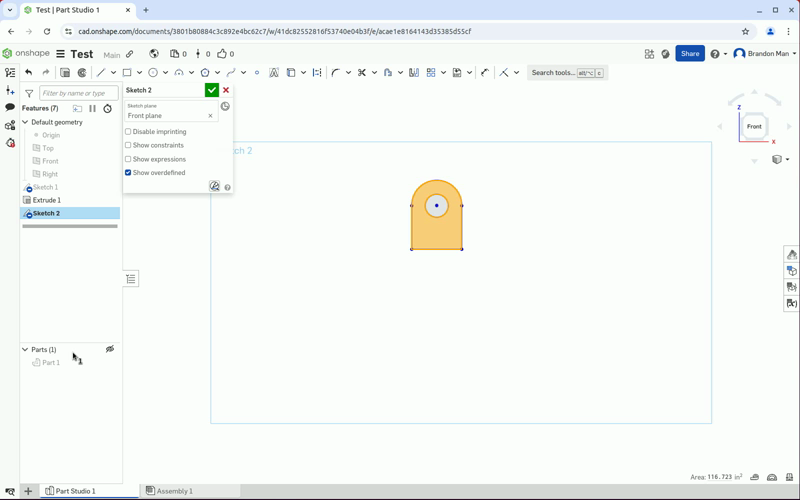
key(shift+y)
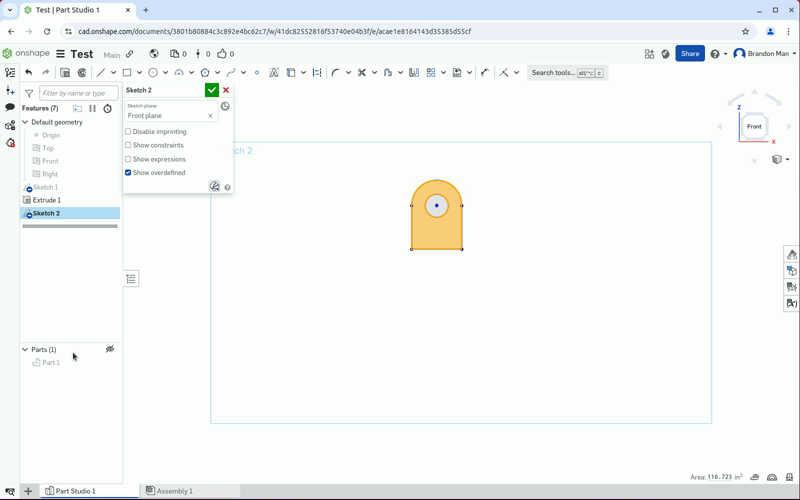
key(shift+e)
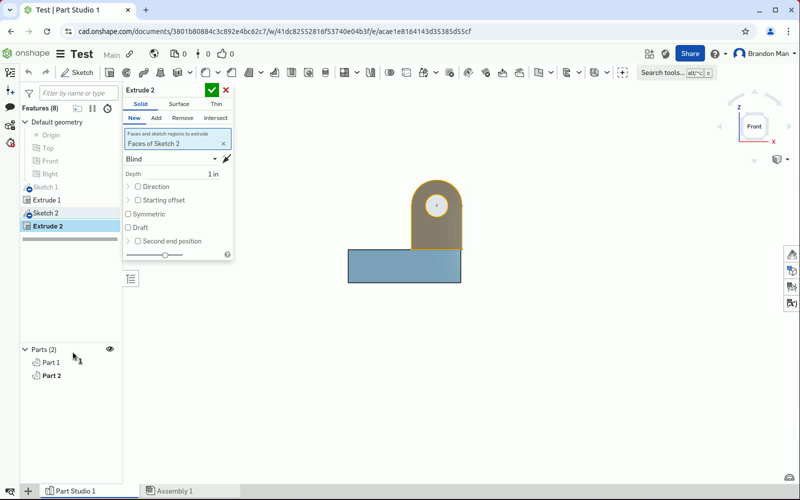
mouse_move(143, 106)
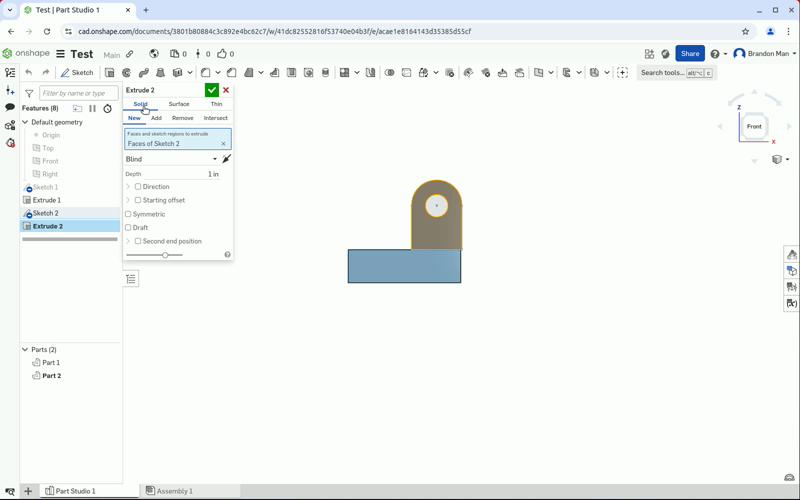
click(143, 106)
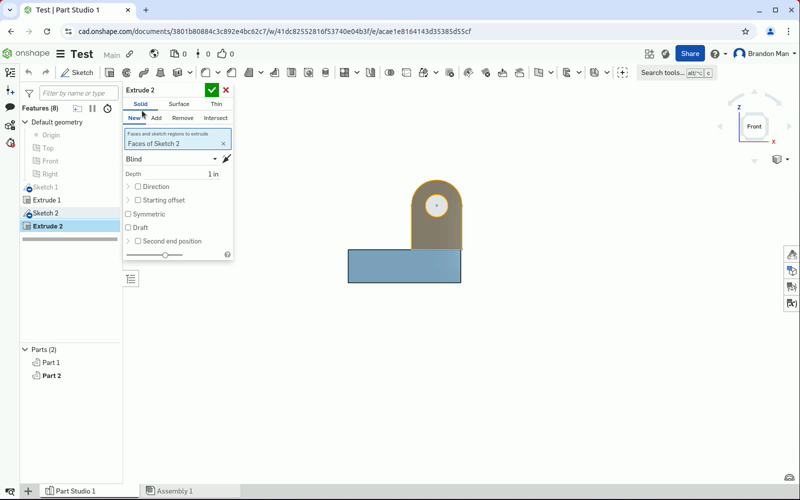
mouse_move(137, 120)
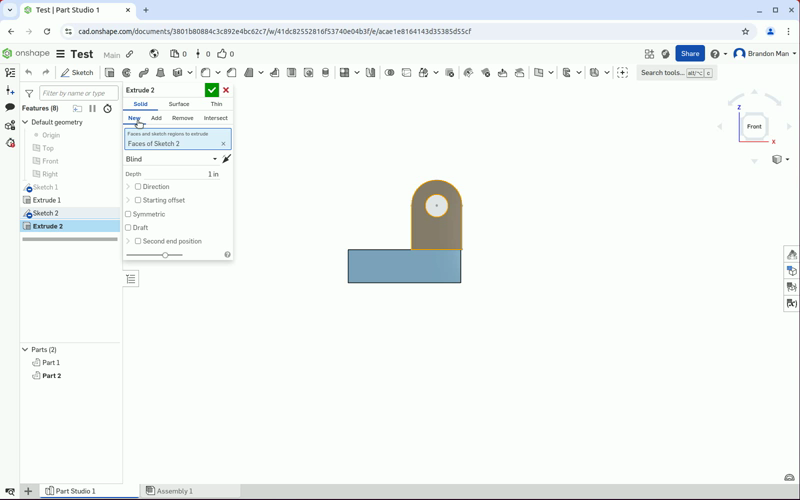
click(137, 120)
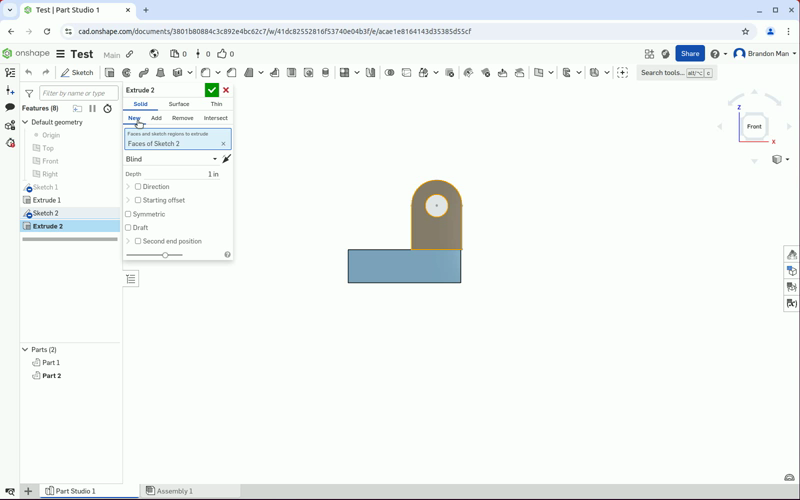
key(tab, 4)
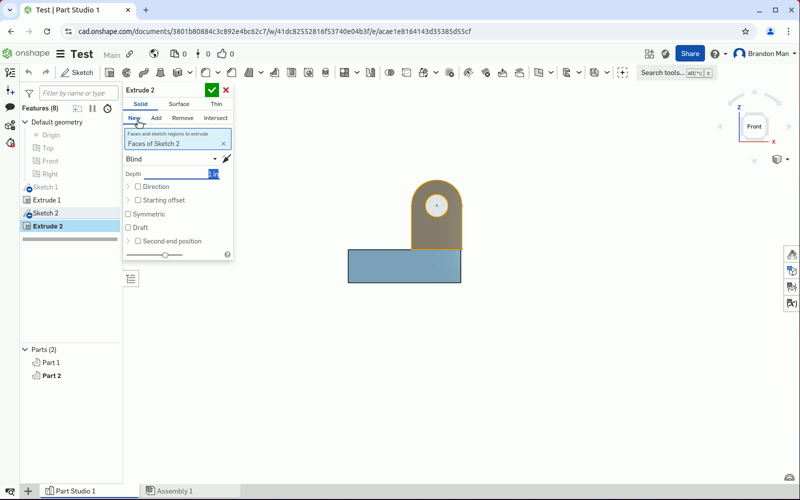
text(18.294)
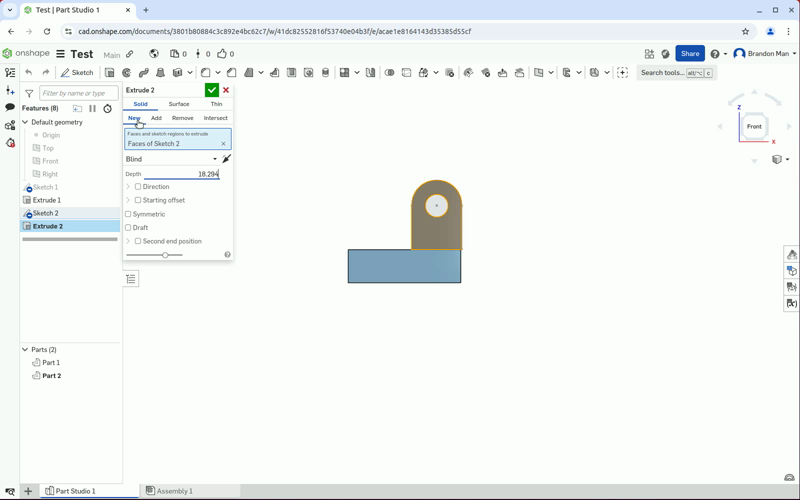
key(tab, 3)
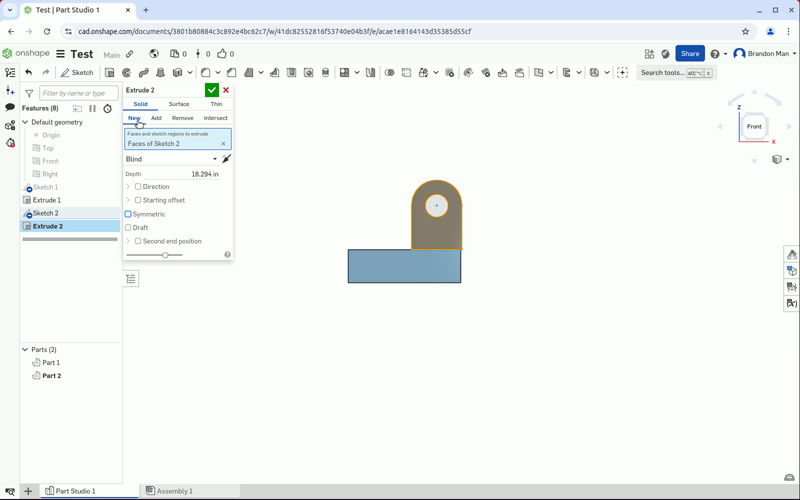
key(space)
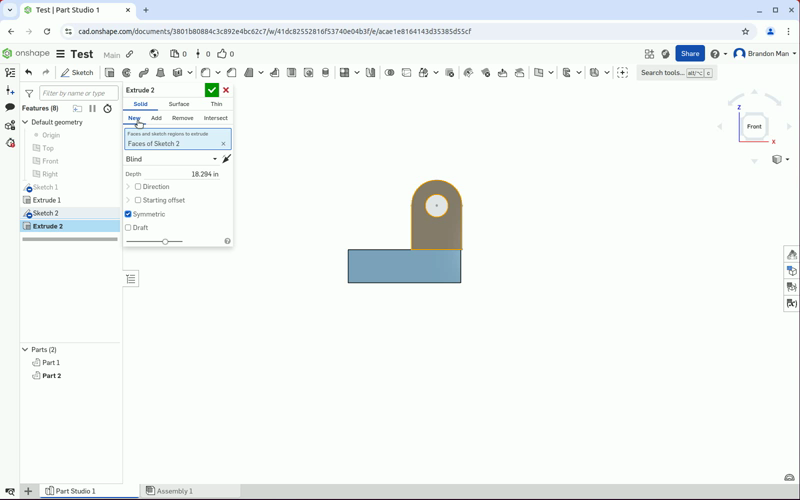
key(enter)
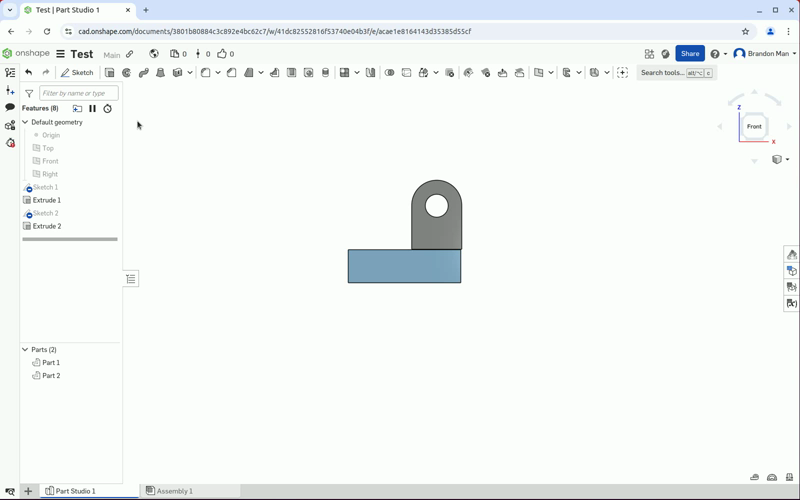
key(shift+h)
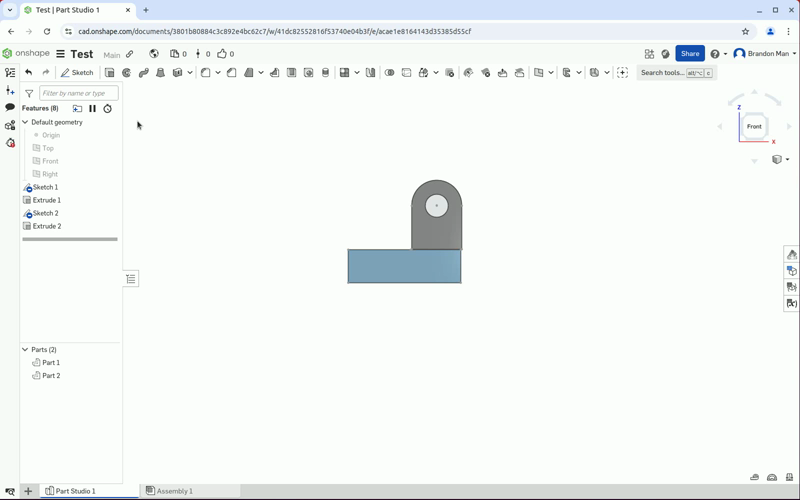
key(shift+h)
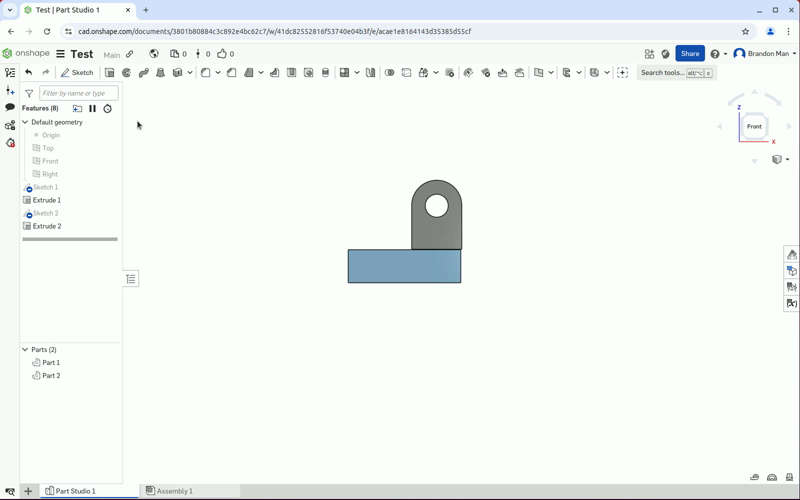
mouse_move(73, 189)
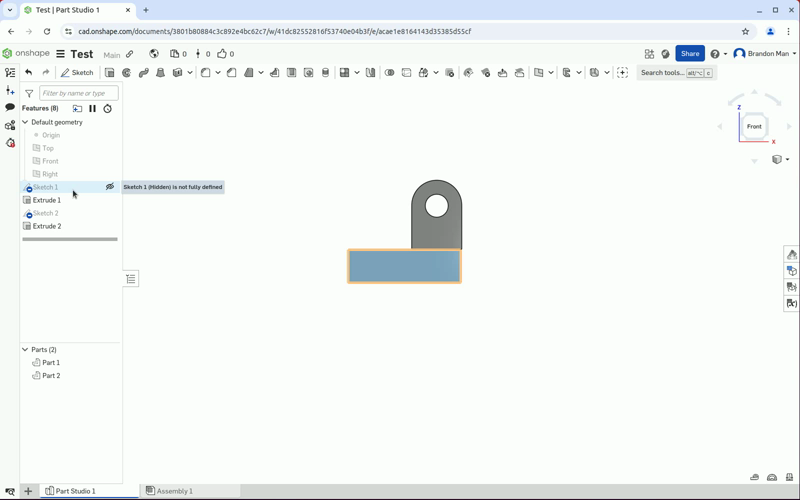
click(73, 189)
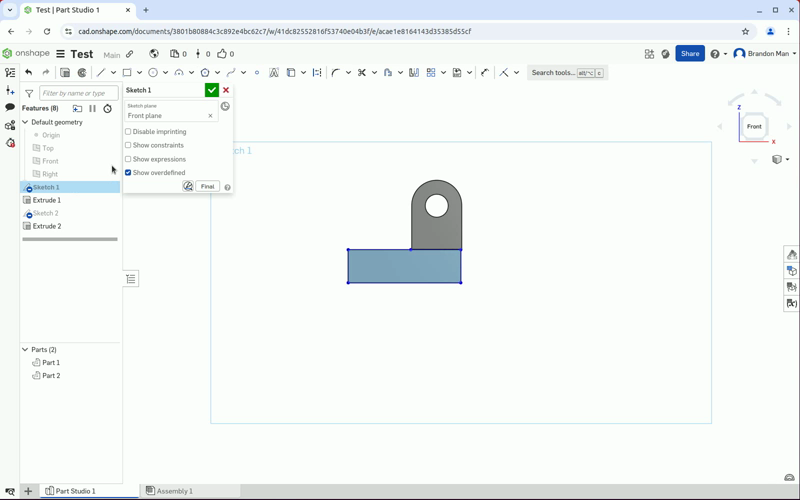
mouse_move(229, 92)
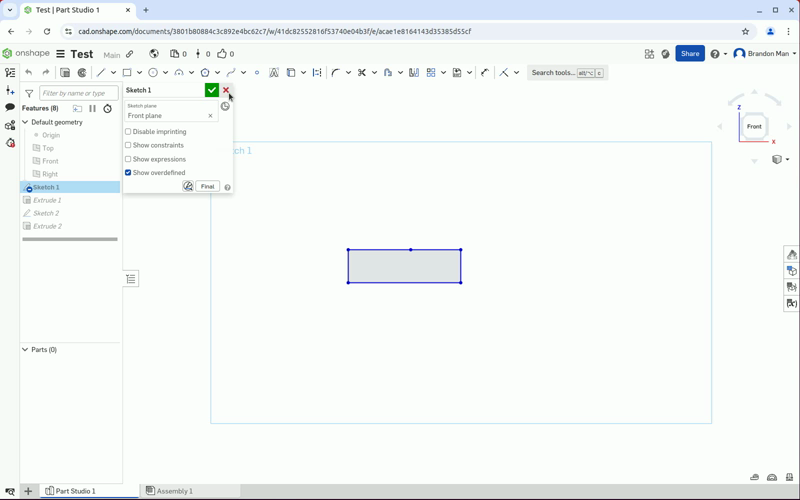
click(229, 92)
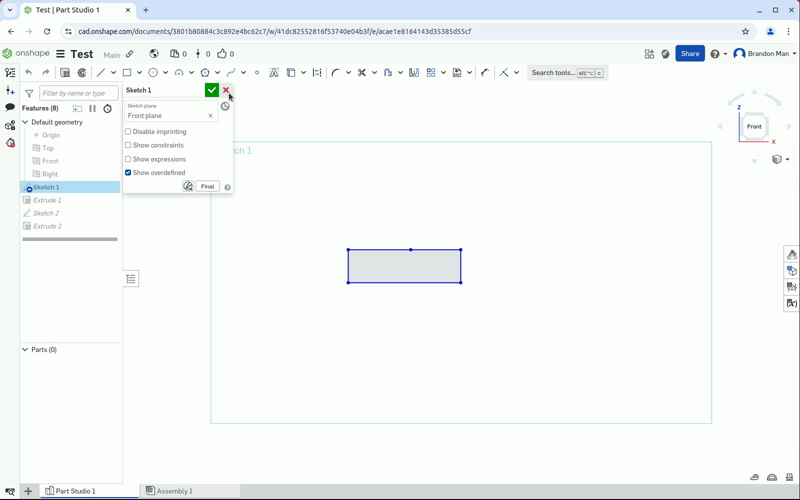
key(shift+s)
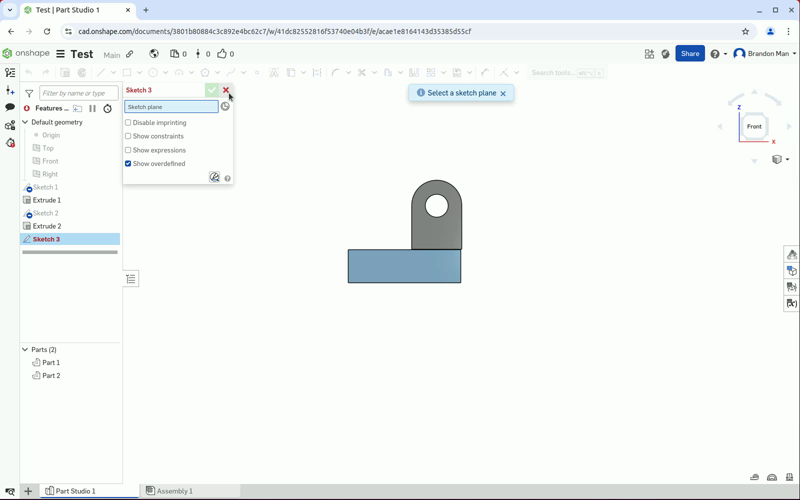
mouse_move(73, 163)
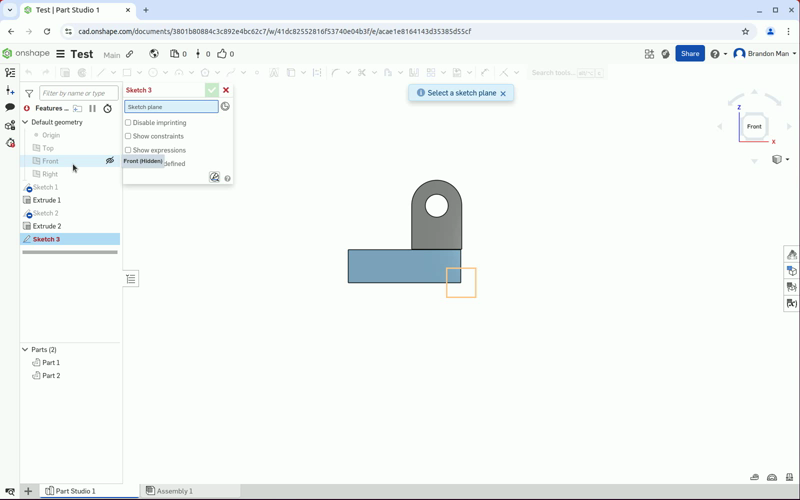
click(73, 163)
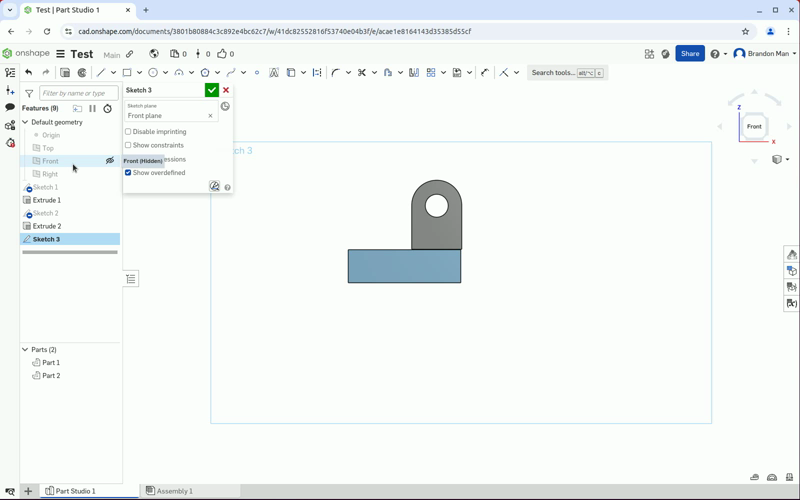
mouse_move(73, 352)
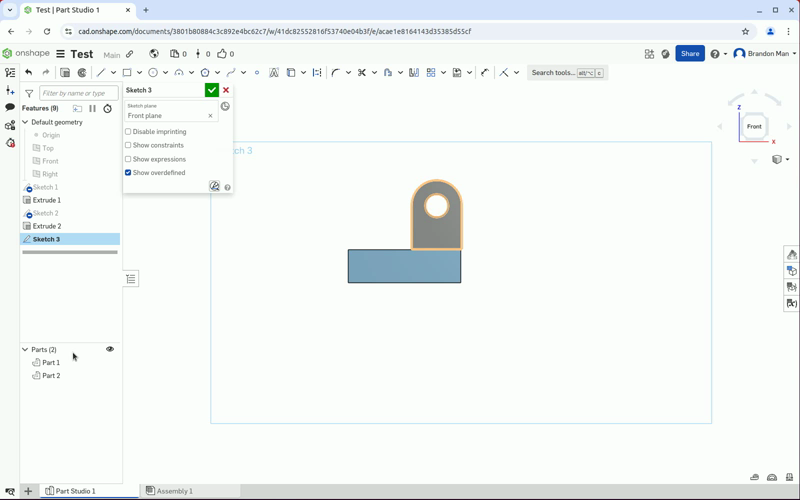
key(y)
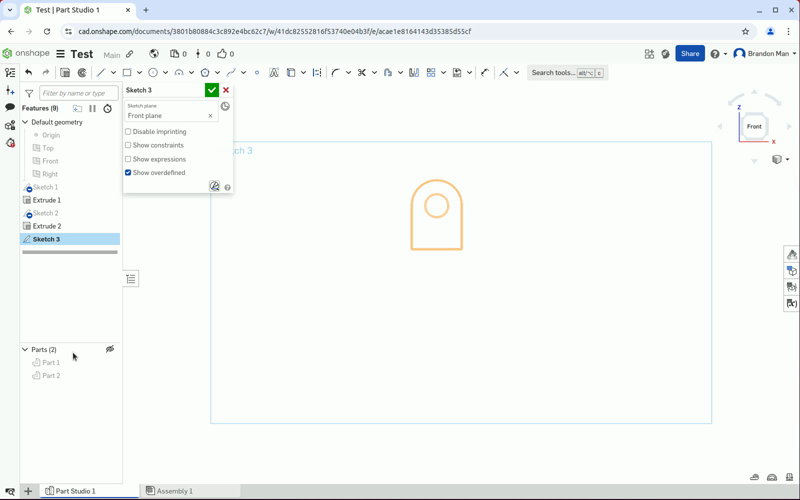
key(l)
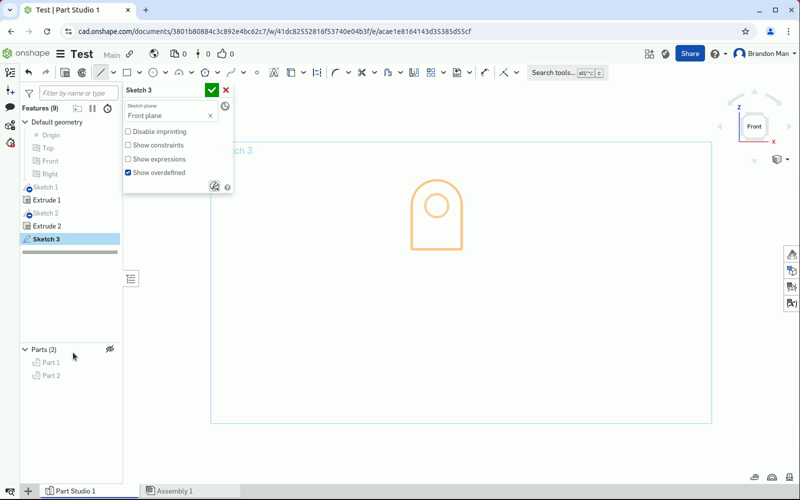
key_down(shift)
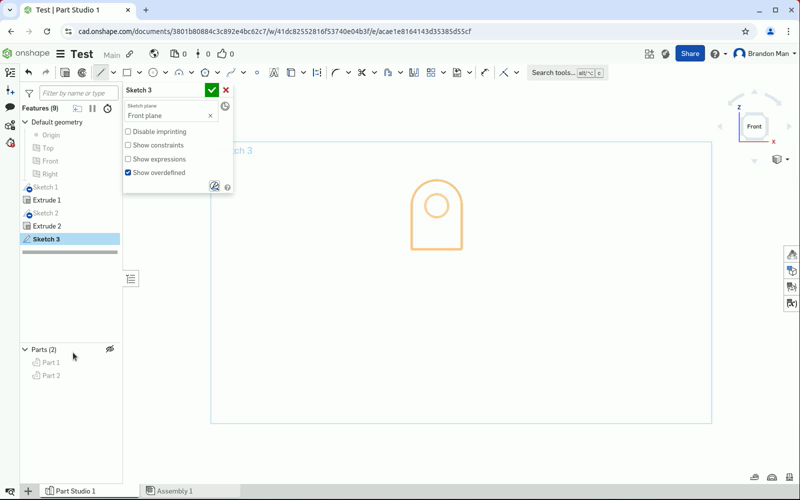
mouse_move(411, 249)
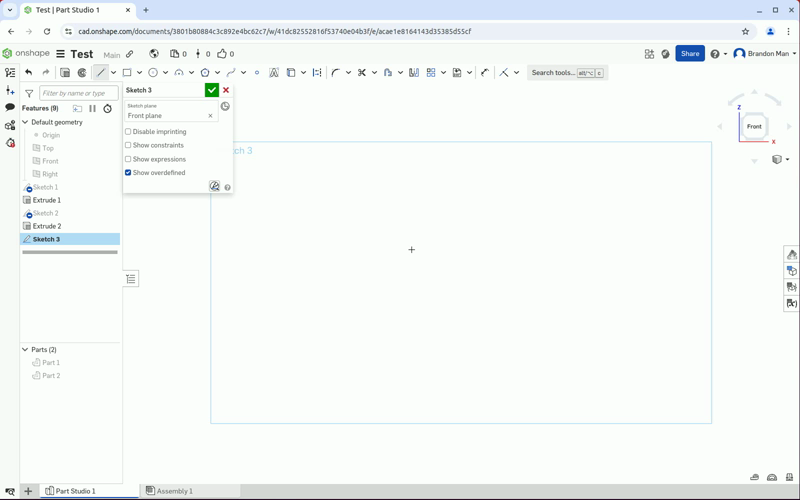
click(411, 249)
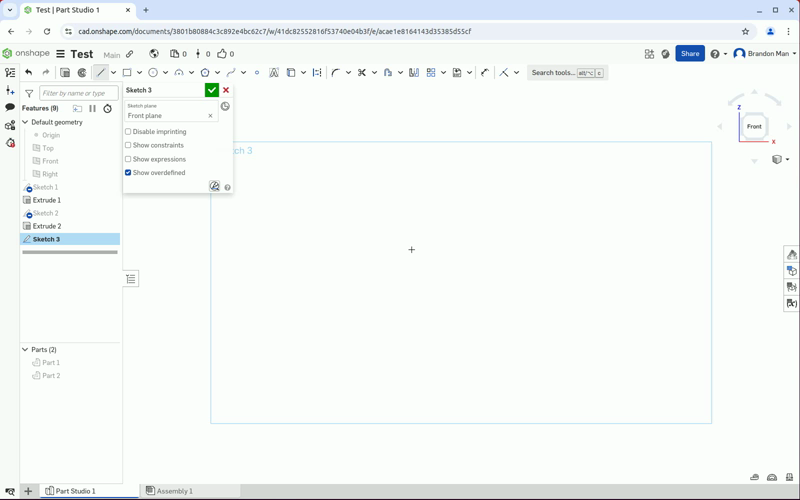
key_up(shift)
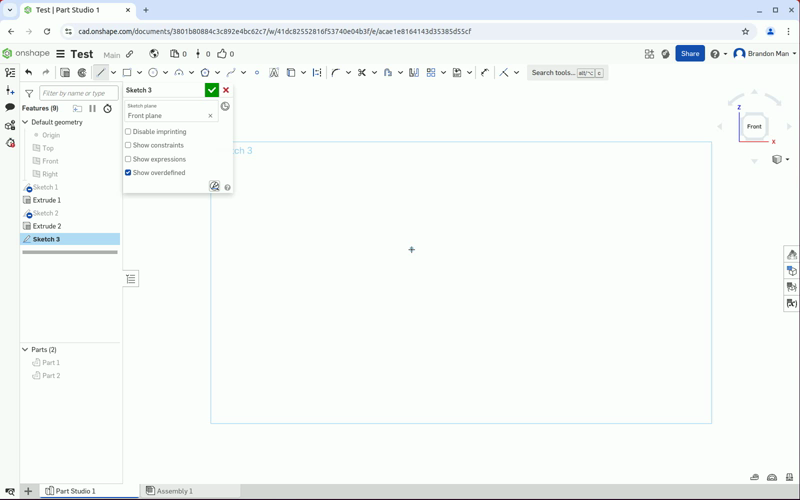
key_down(shift)
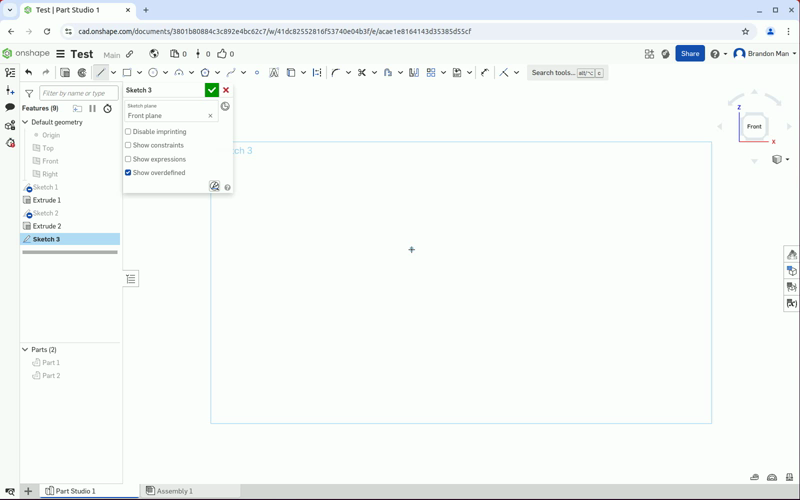
mouse_move(441, 249)
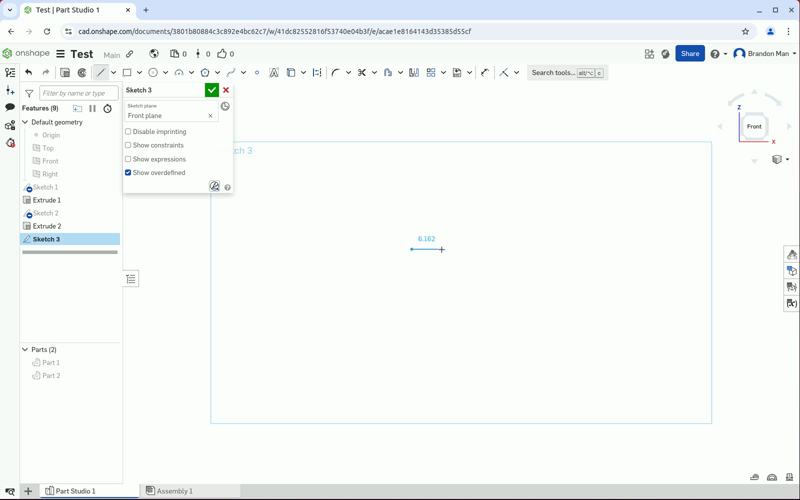
mouse_move(461, 249)
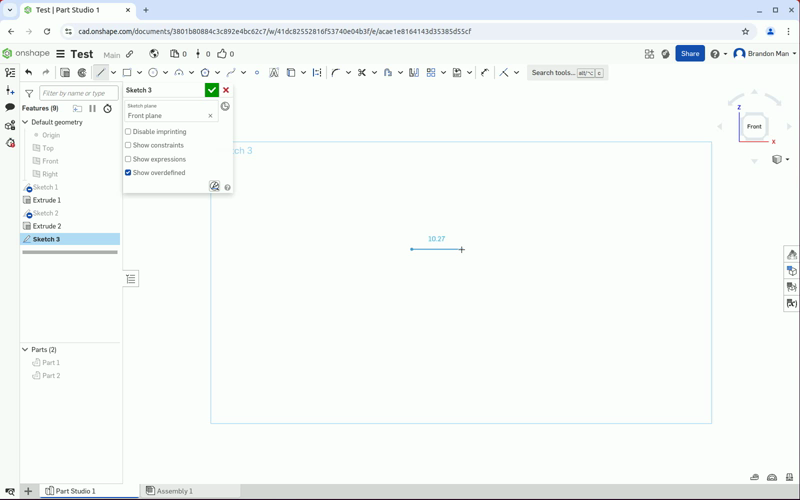
click(461, 249)
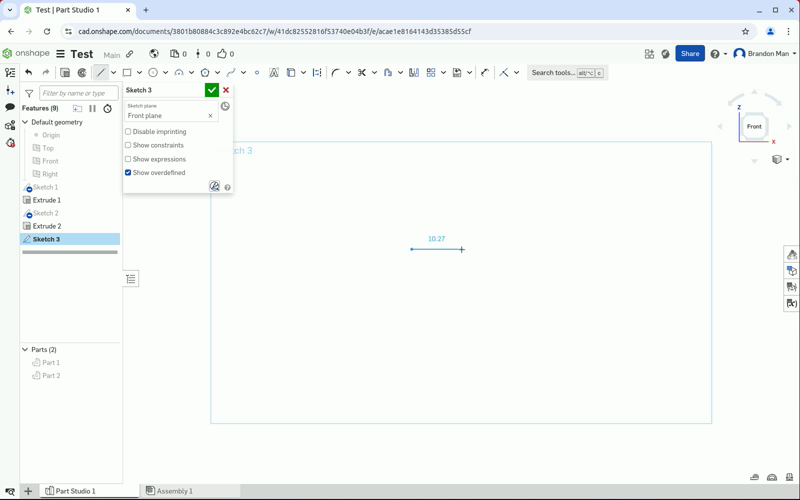
key_up(shift)
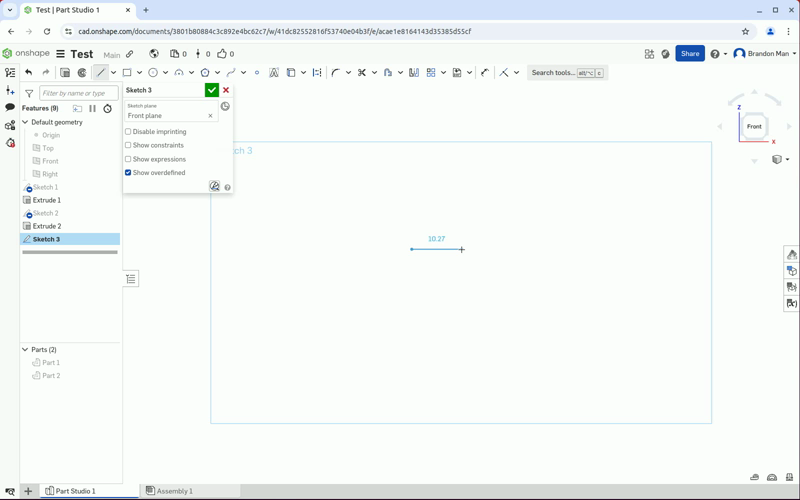
key_down(shift)
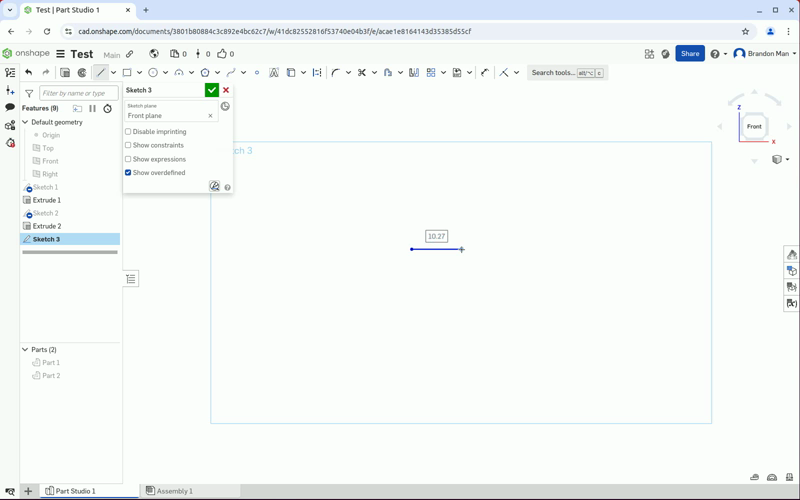
mouse_move(492, 249)
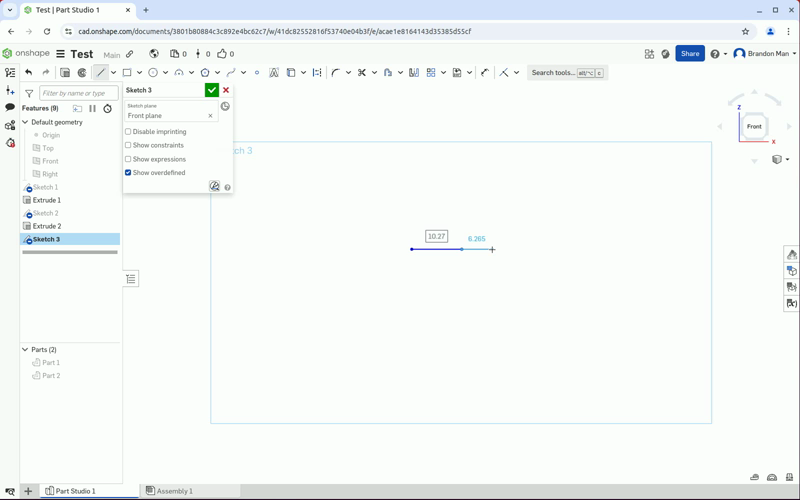
mouse_move(461, 205)
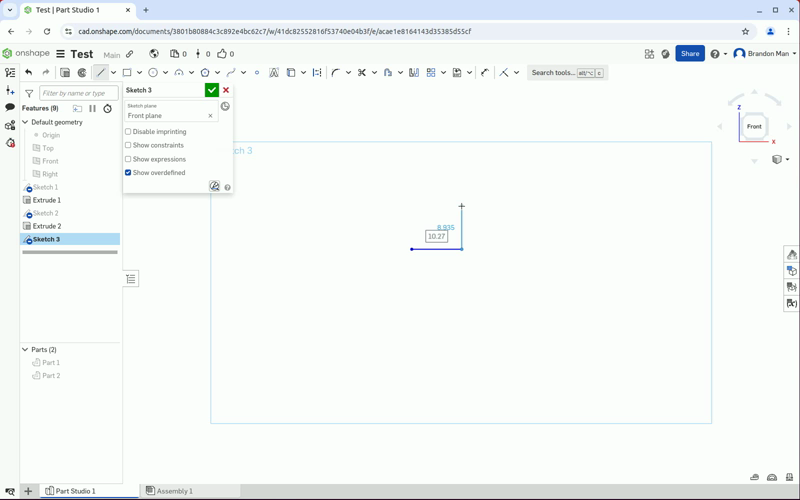
click(461, 205)
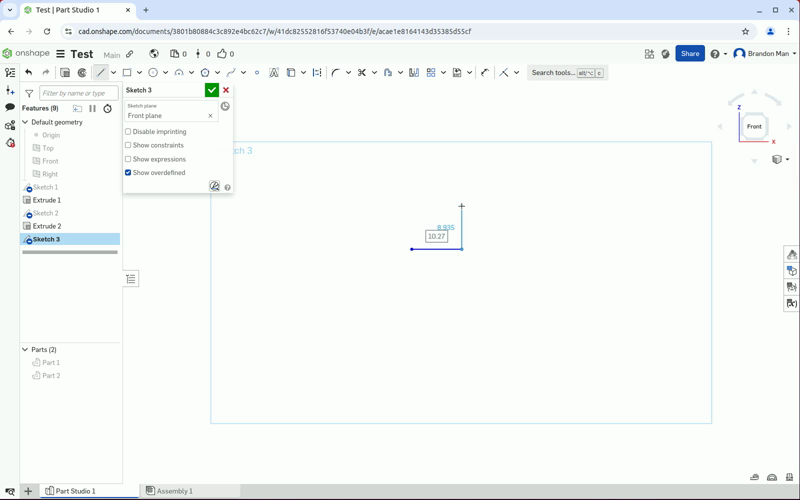
key_up(shift)
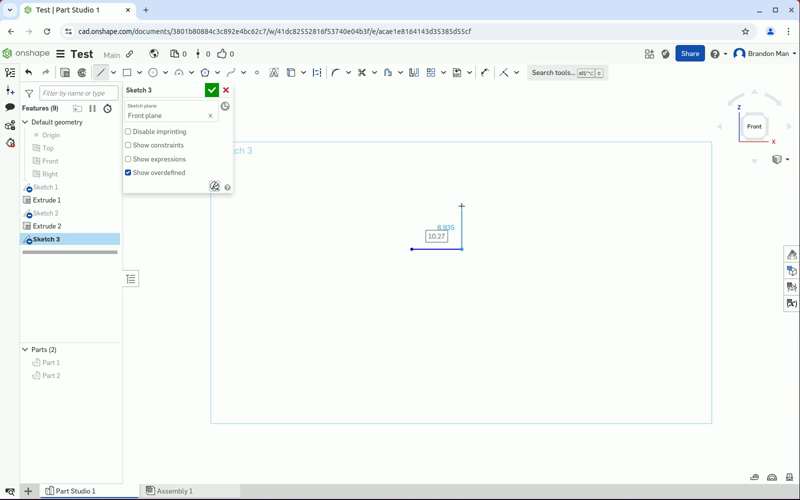
key(esc)
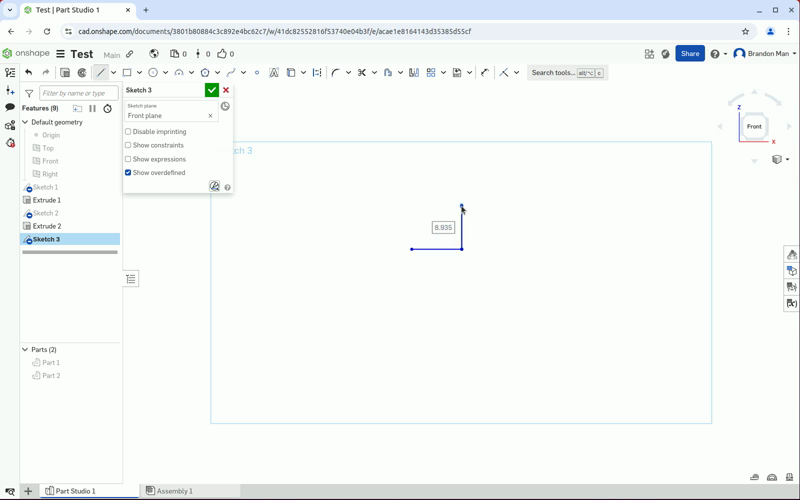
key(a)
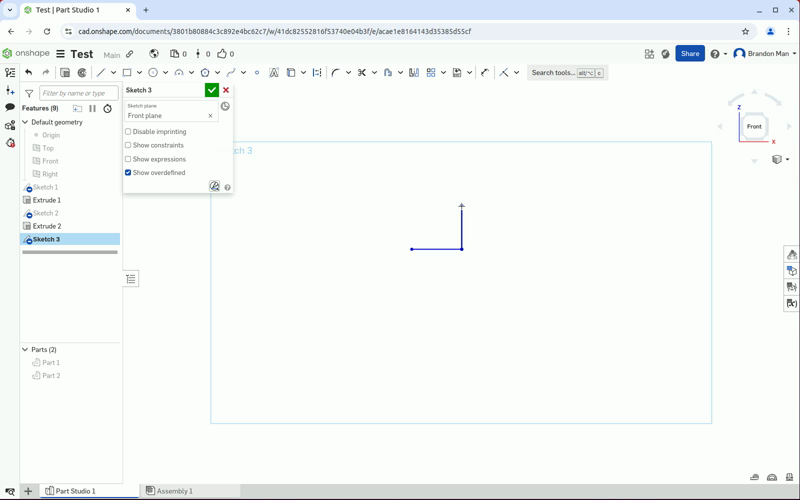
mouse_move(461, 205)
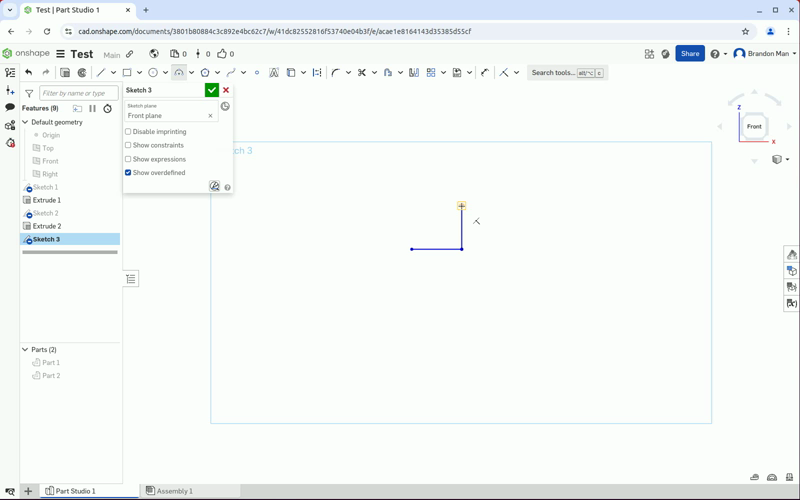
click(461, 205)
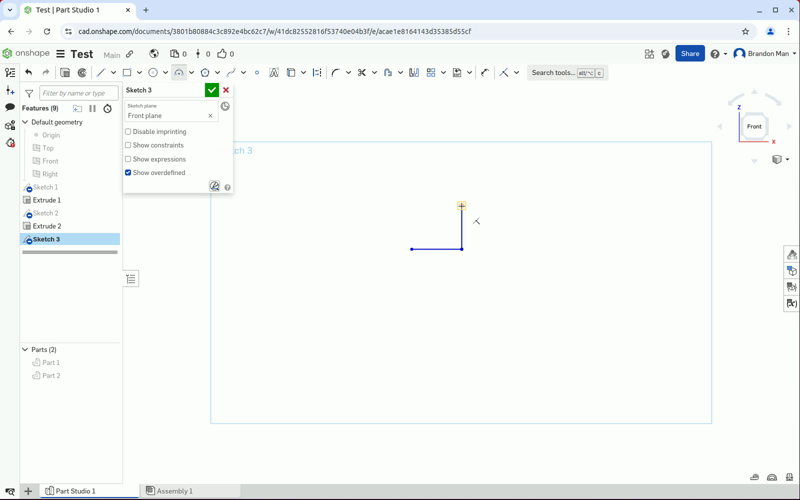
key_down(shift)
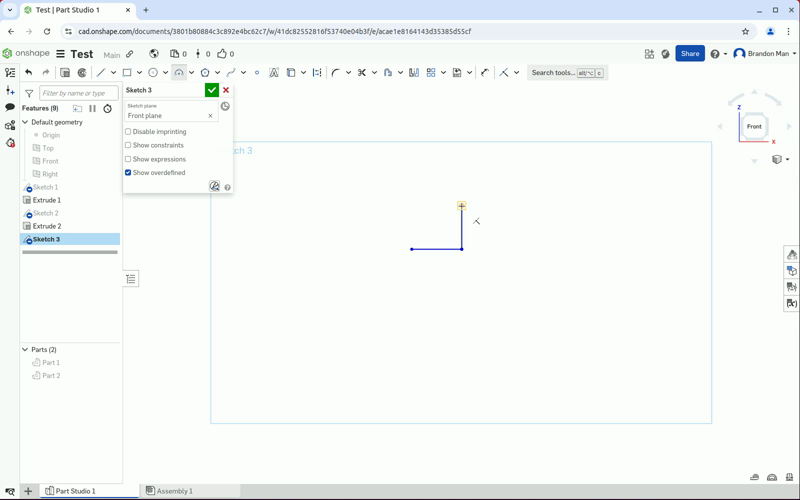
mouse_move(411, 205)
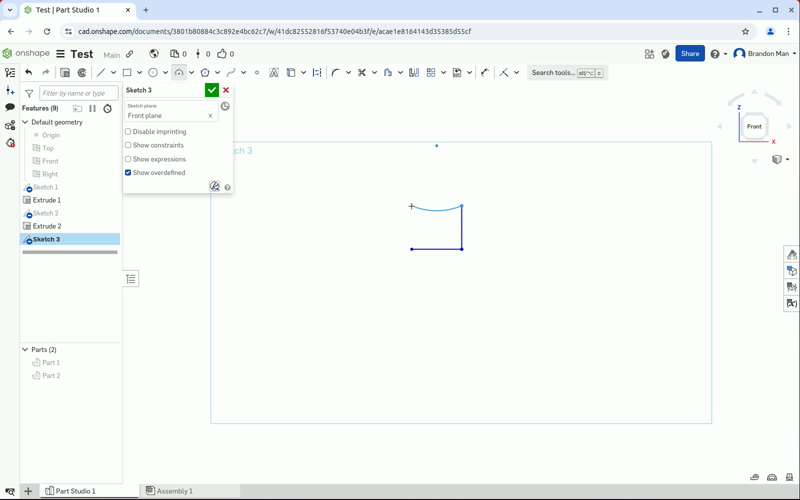
click(411, 205)
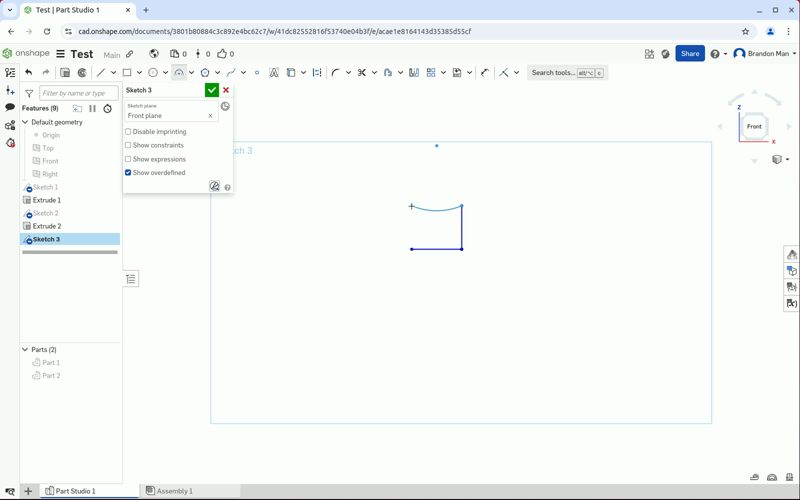
mouse_move(436, 180)
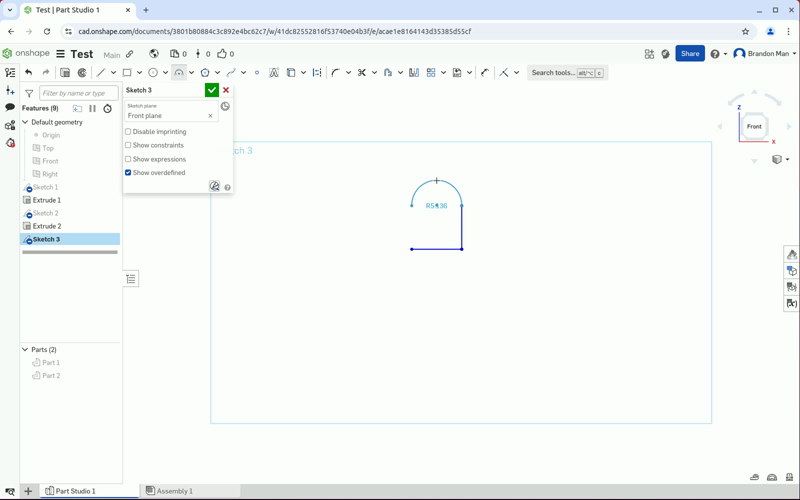
click(436, 180)
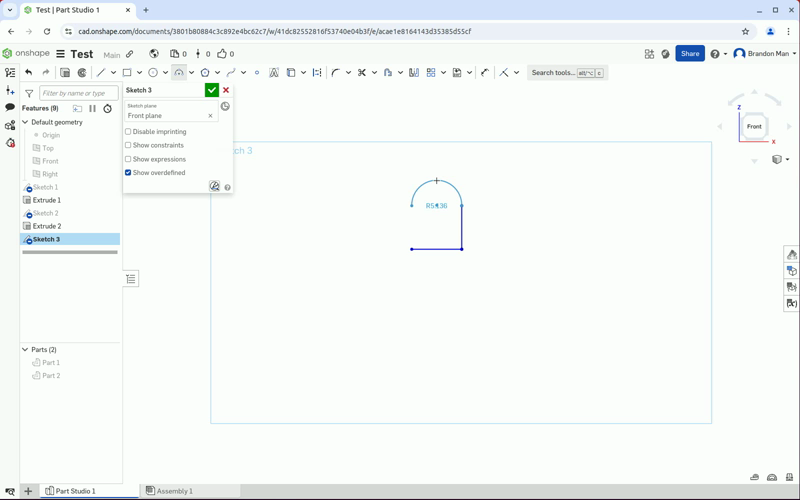
key_up(shift)
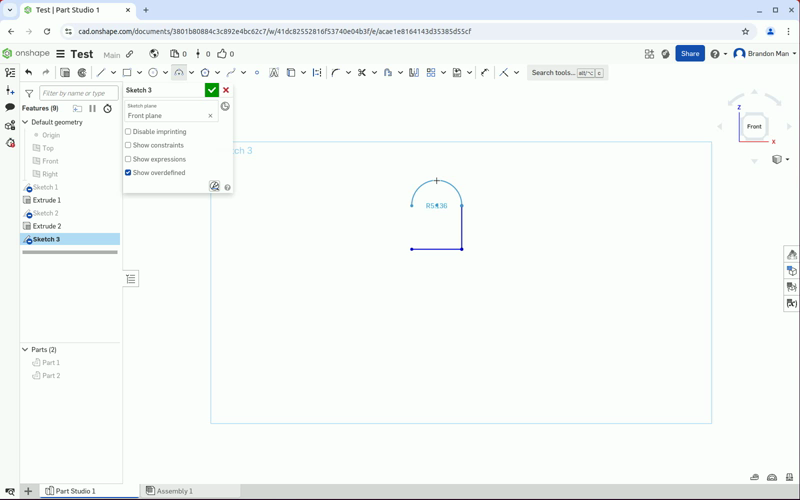
key(esc)
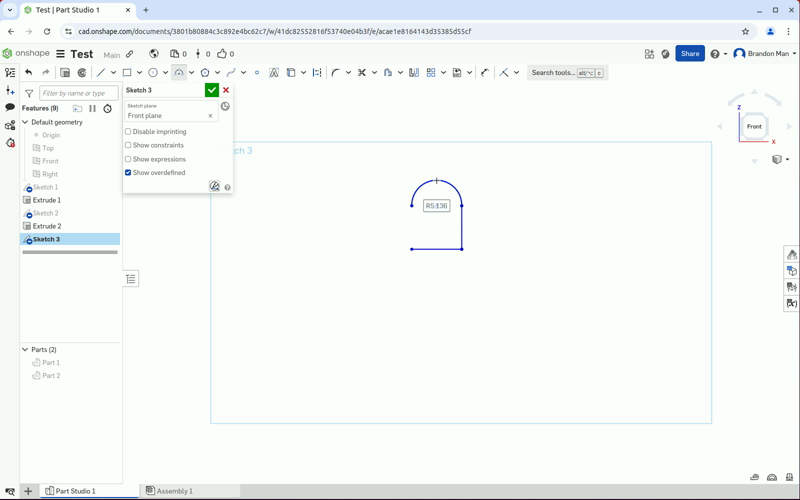
key(l)
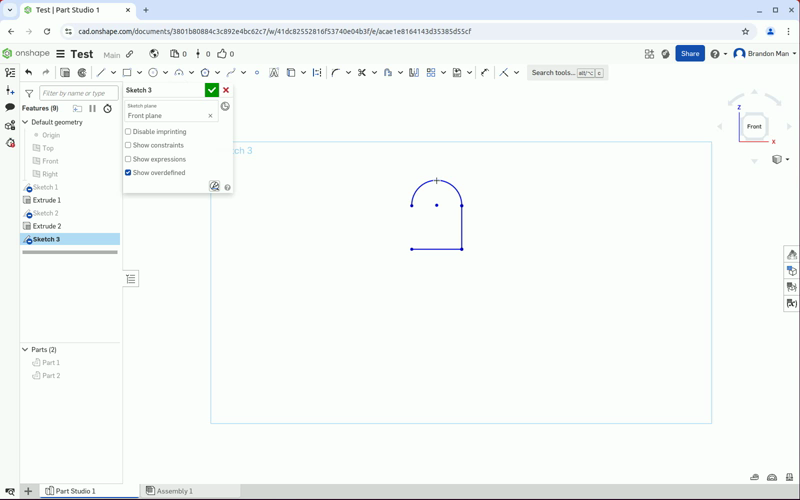
mouse_move(411, 205)
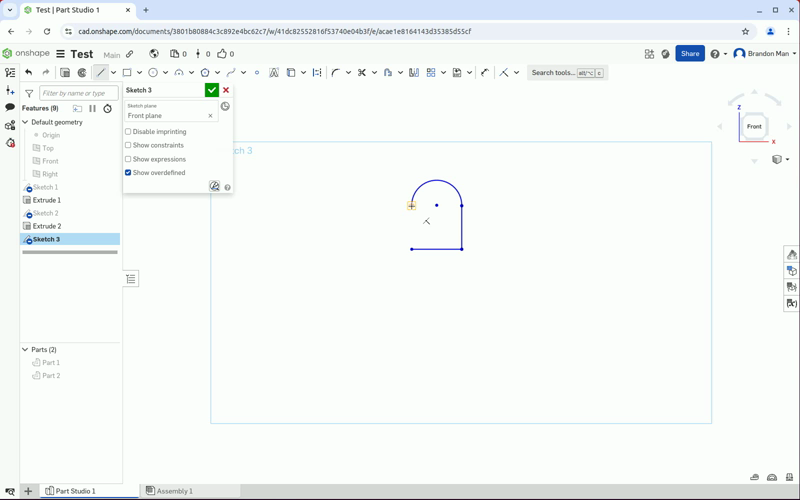
click(411, 205)
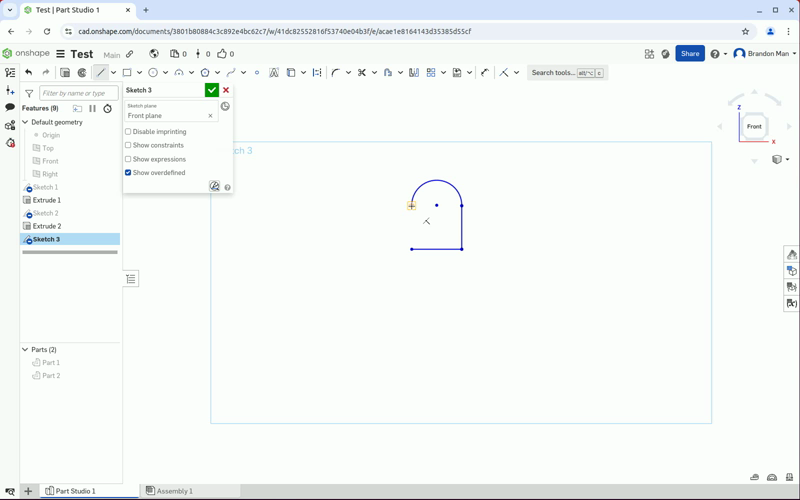
mouse_move(441, 205)
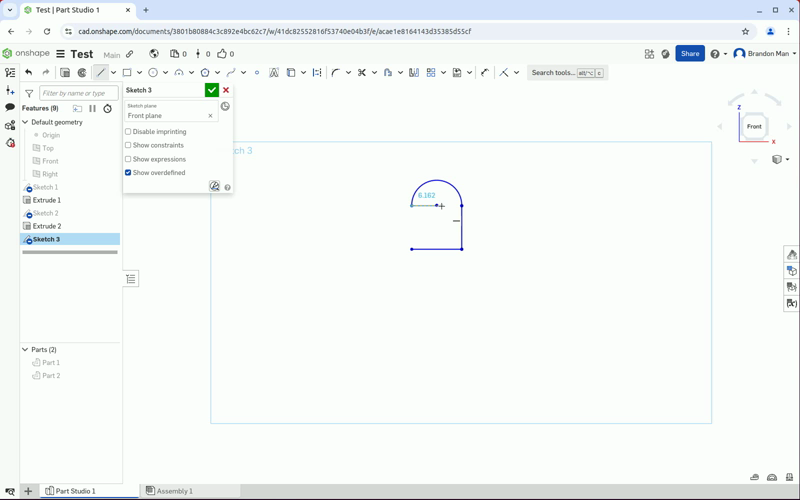
key_down(shift)
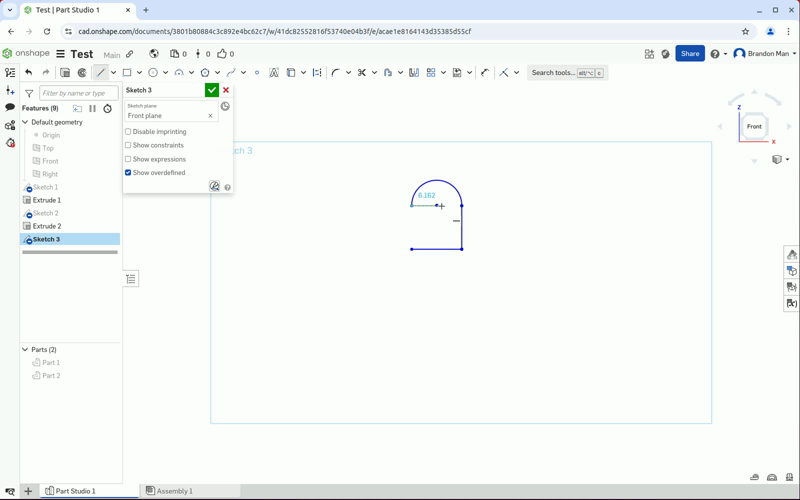
mouse_move(411, 249)
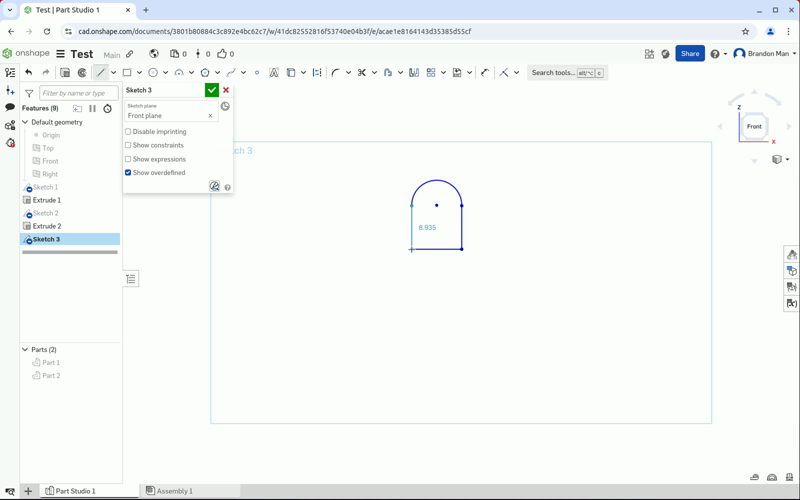
key_up(shift)
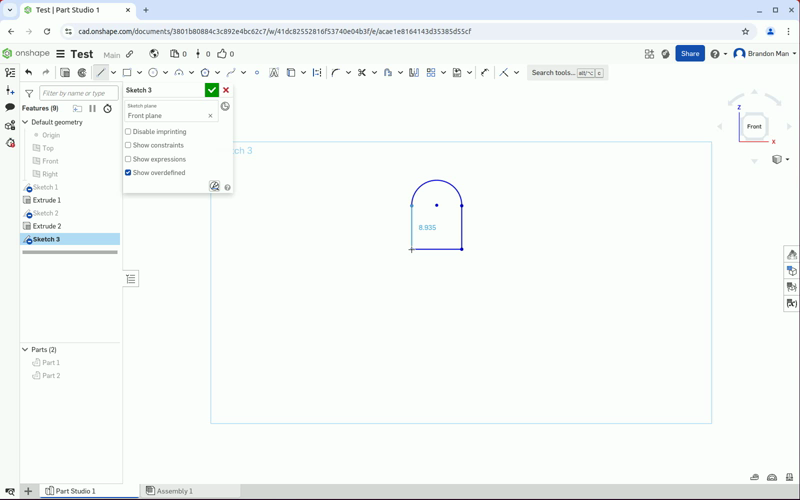
click(411, 249)
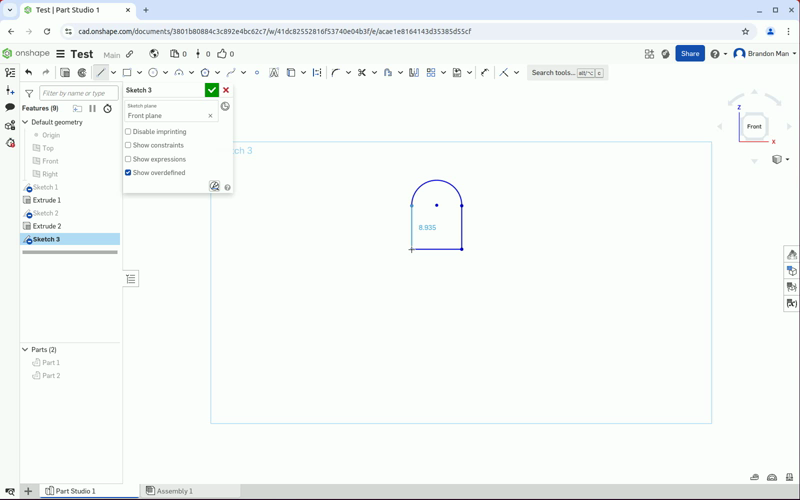
key(esc)
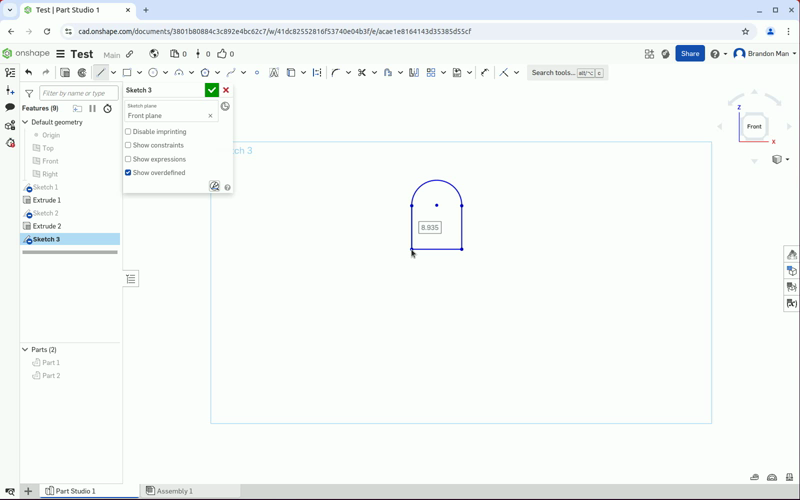
key(c)
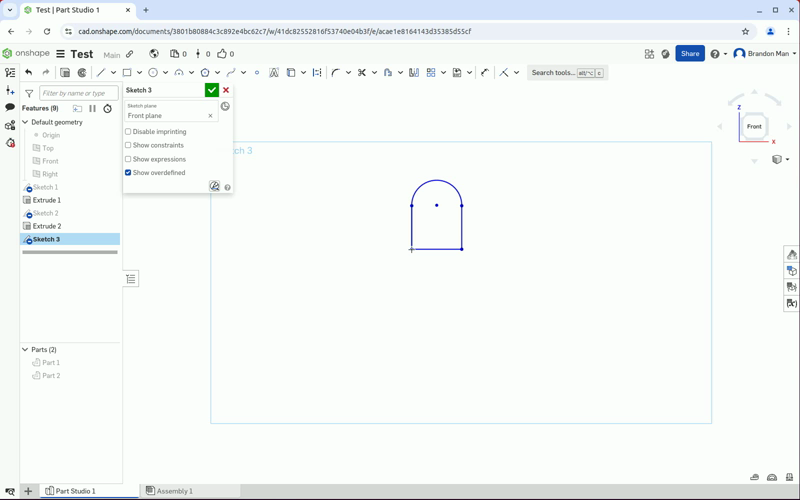
key_down(shift)
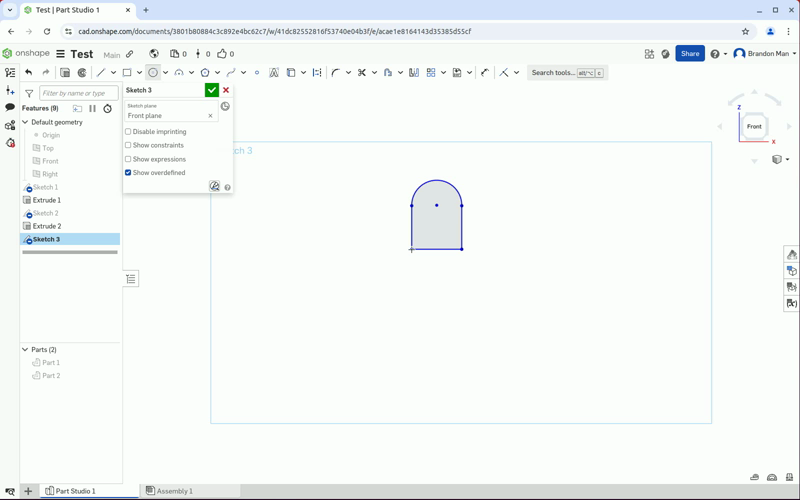
mouse_move(436, 205)
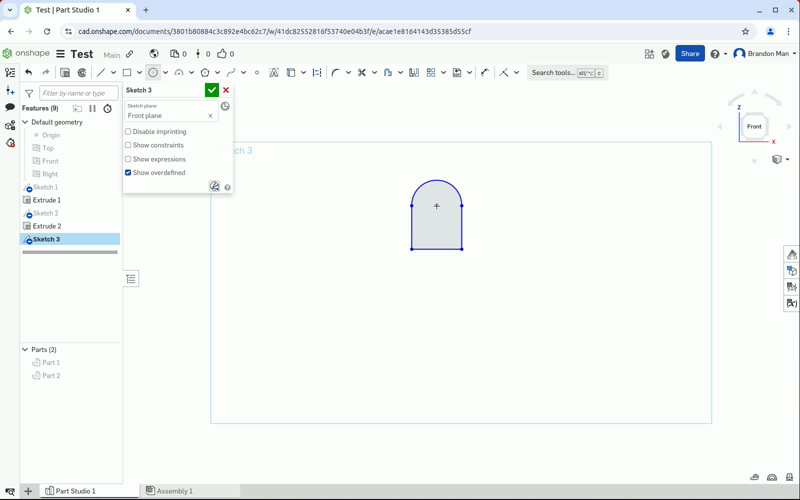
click(436, 205)
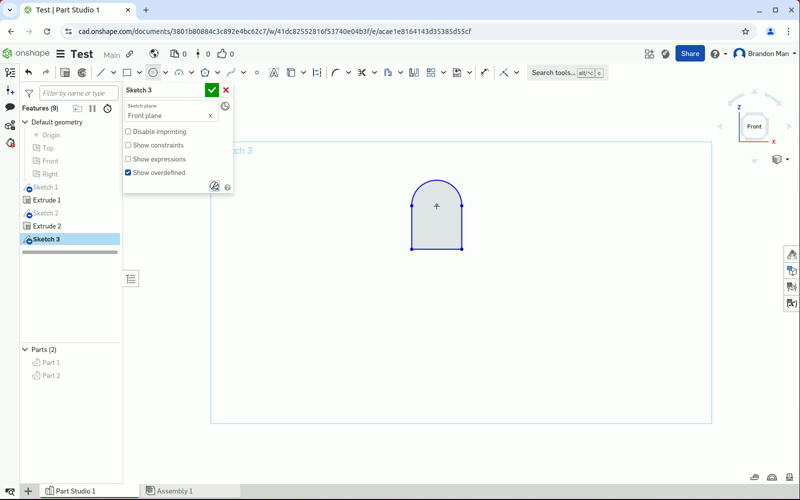
key_up(shift)
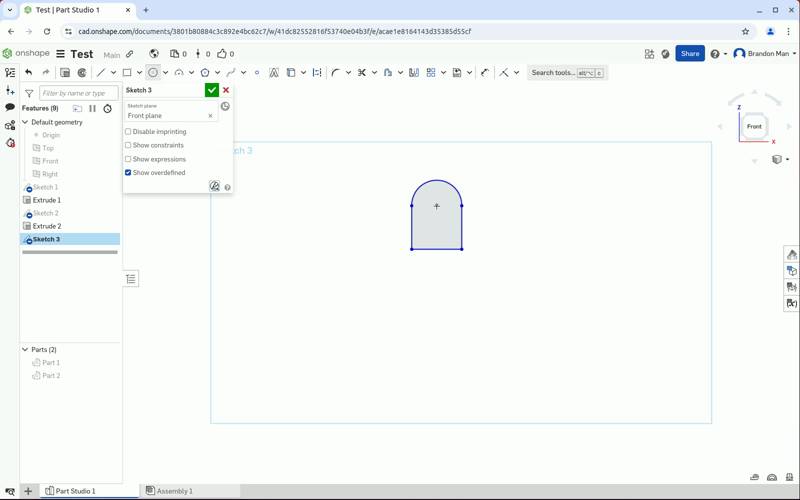
mouse_move(448, 205)
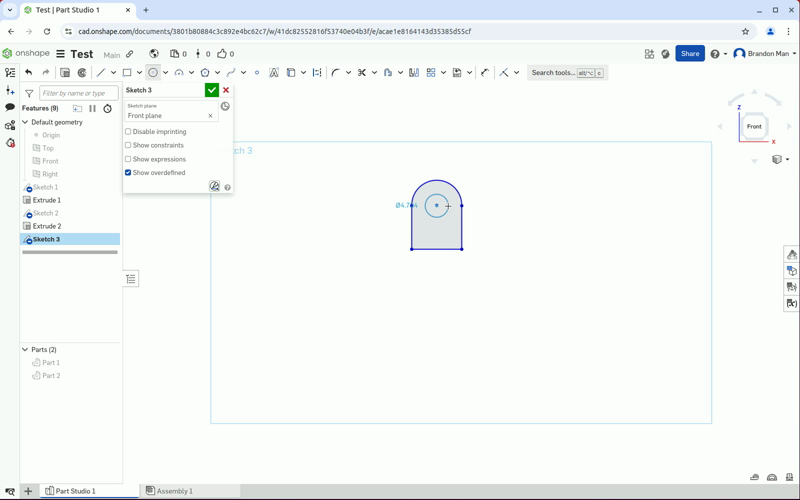
click(448, 205)
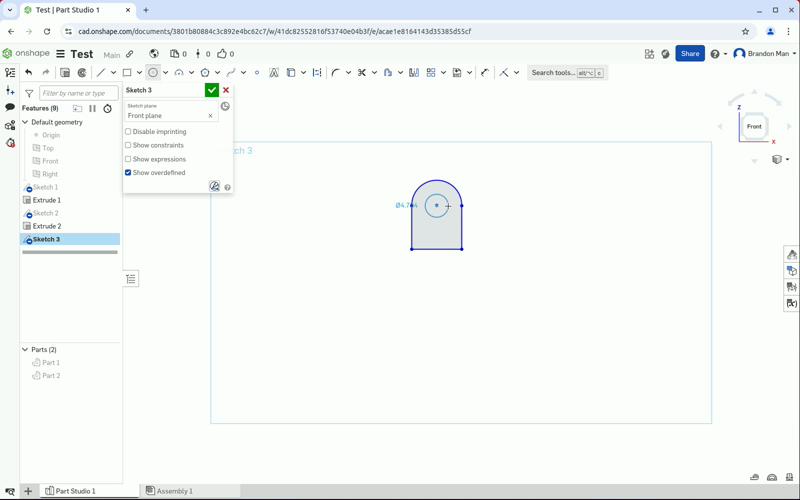
key(esc)
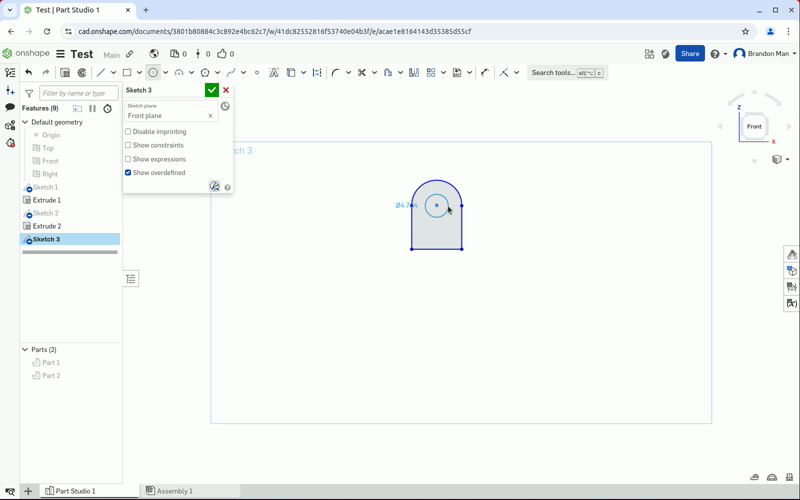
mouse_move(427, 186)
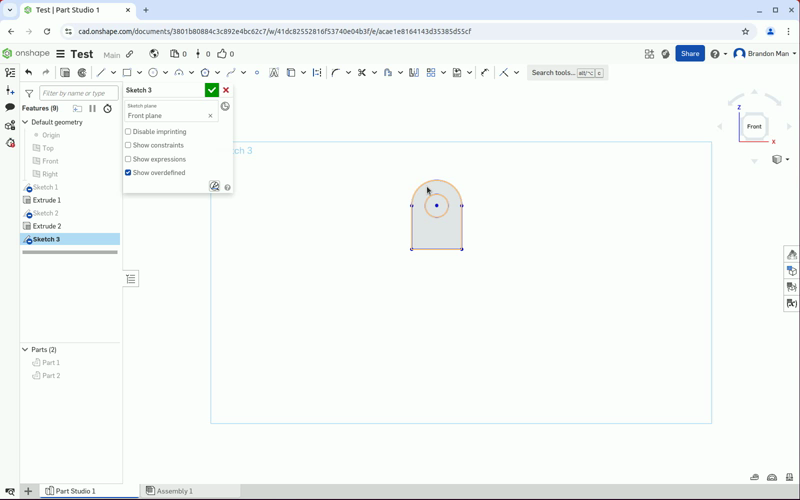
click(427, 186)
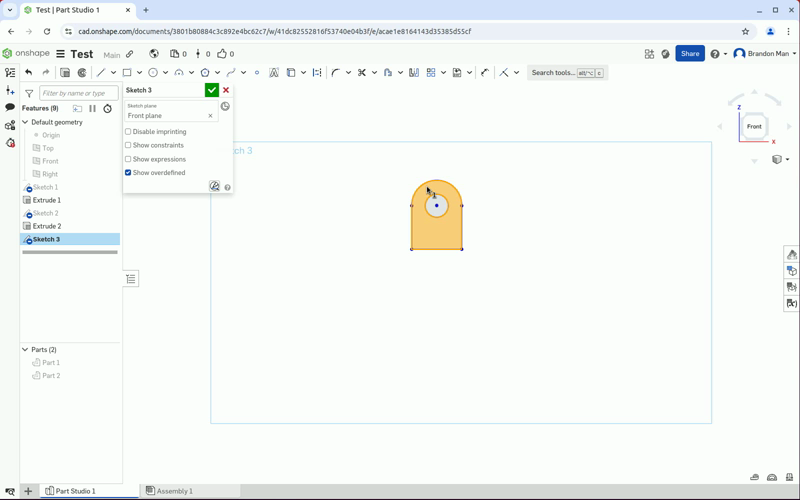
mouse_move(73, 352)
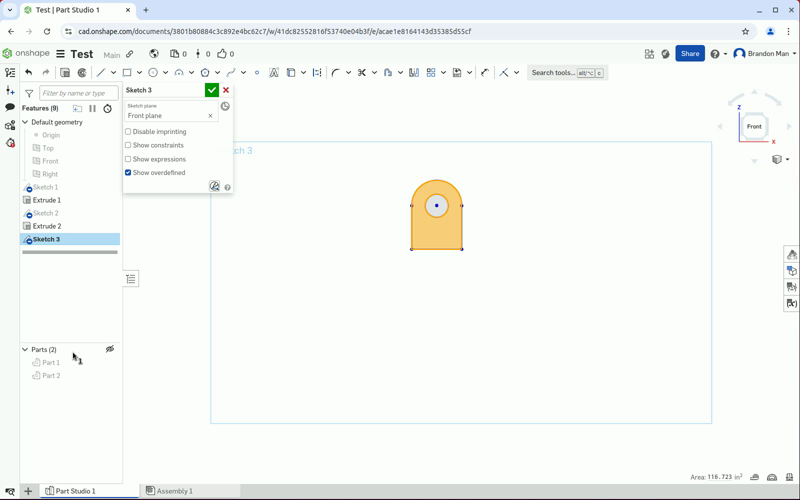
key(shift+y)
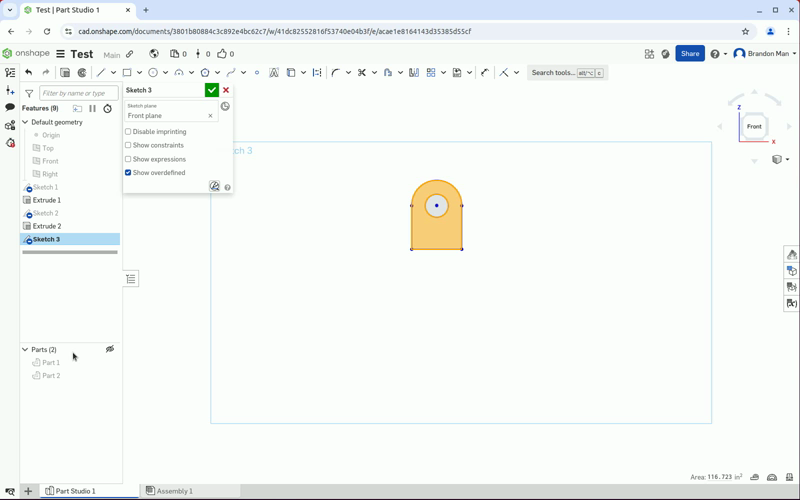
key(shift+e)
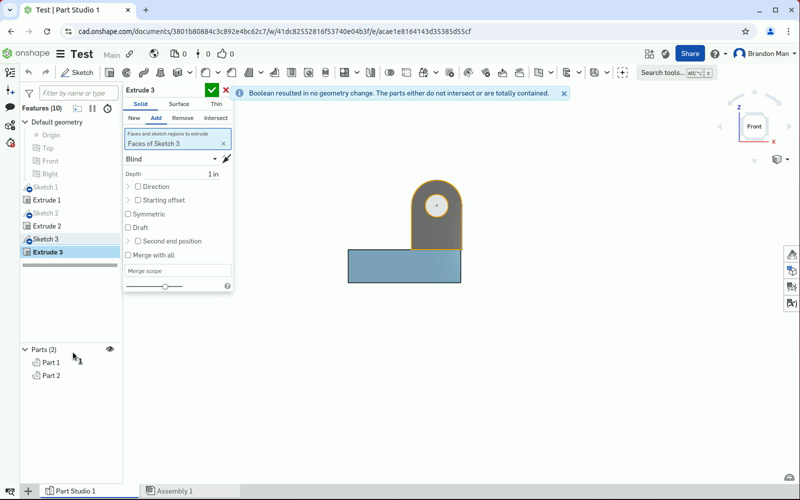
mouse_move(143, 106)
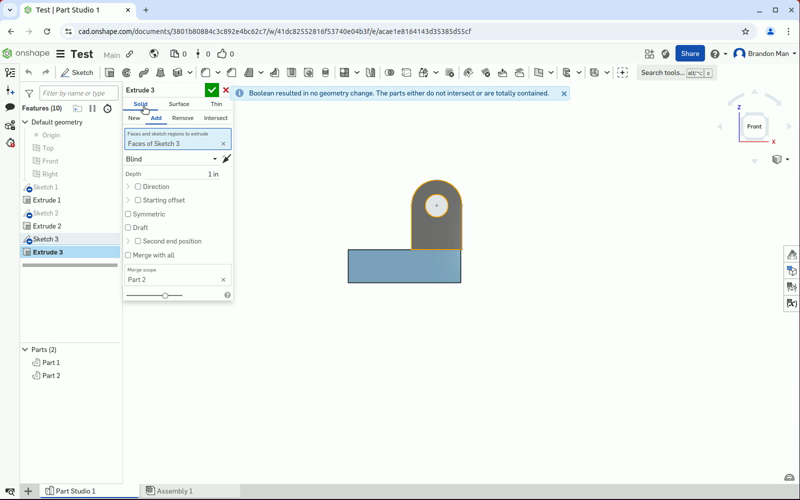
click(143, 106)
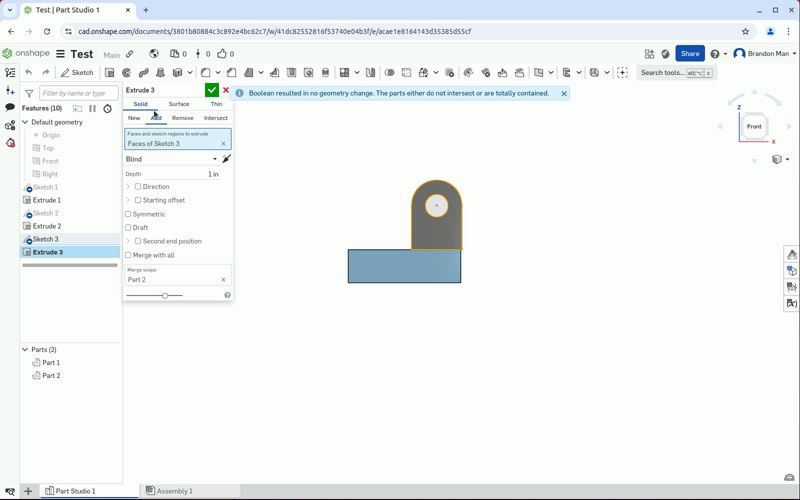
mouse_move(186, 120)
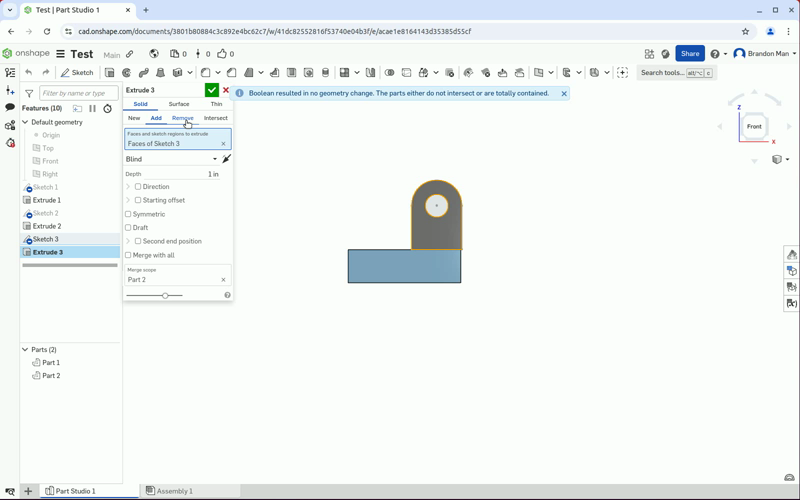
click(186, 120)
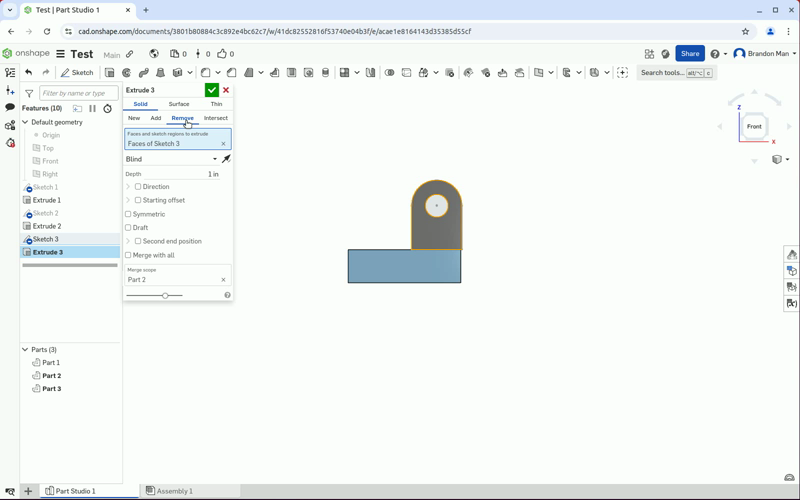
key(tab, 4)
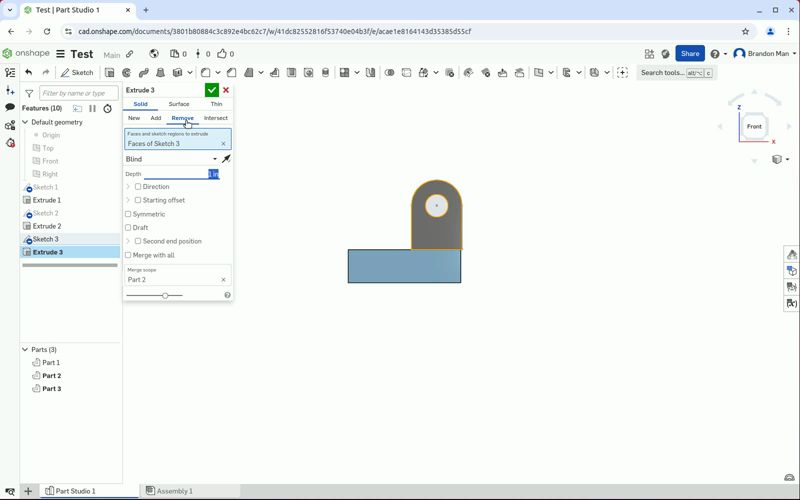
text(-11.072)
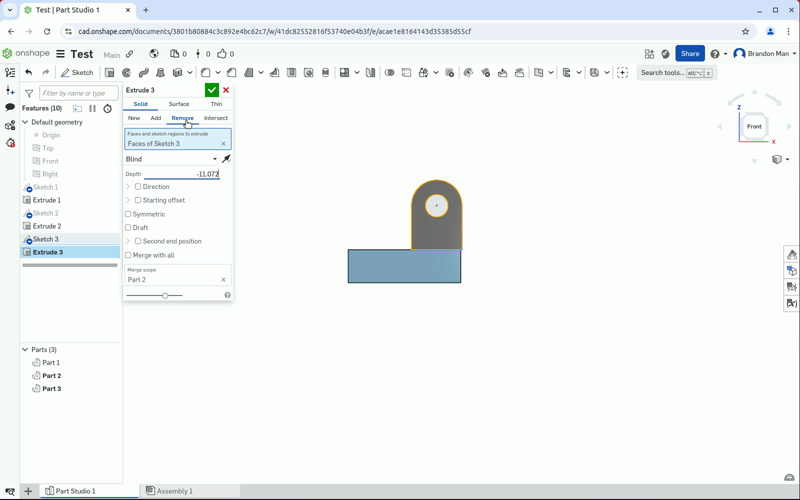
key(tab, 3)
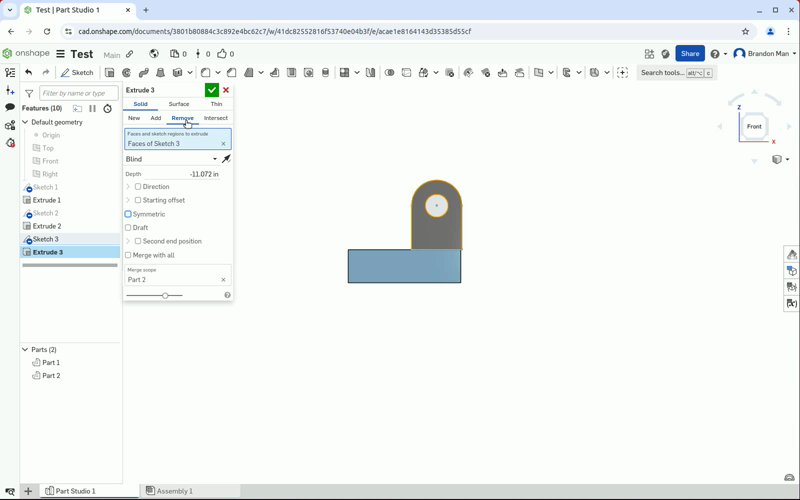
key(space)
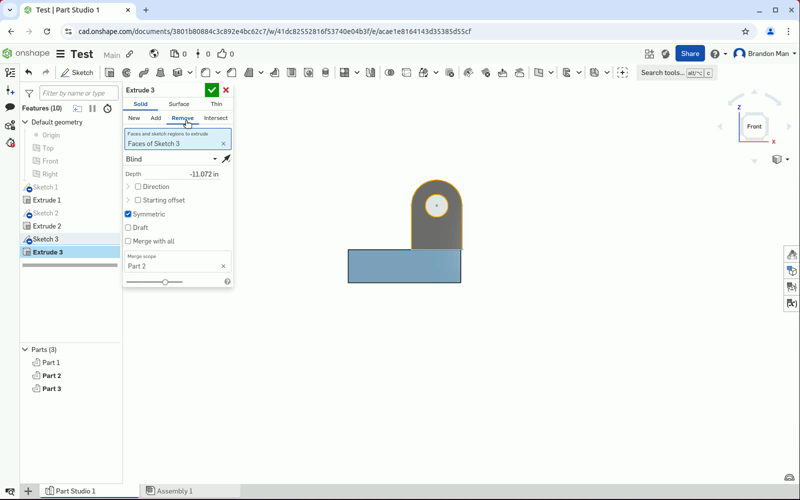
key(tab, 2)
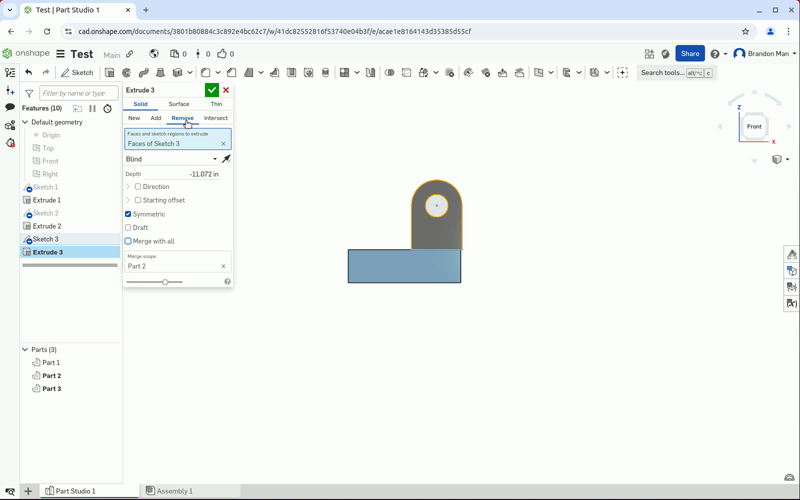
key(space)
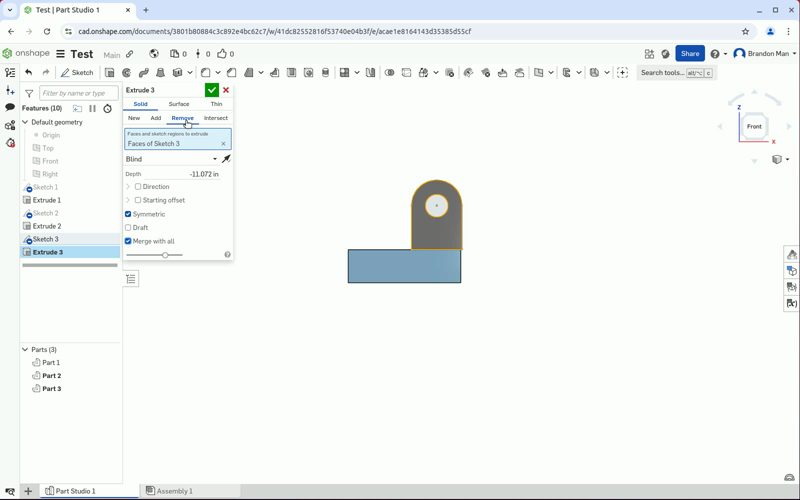
key(enter)
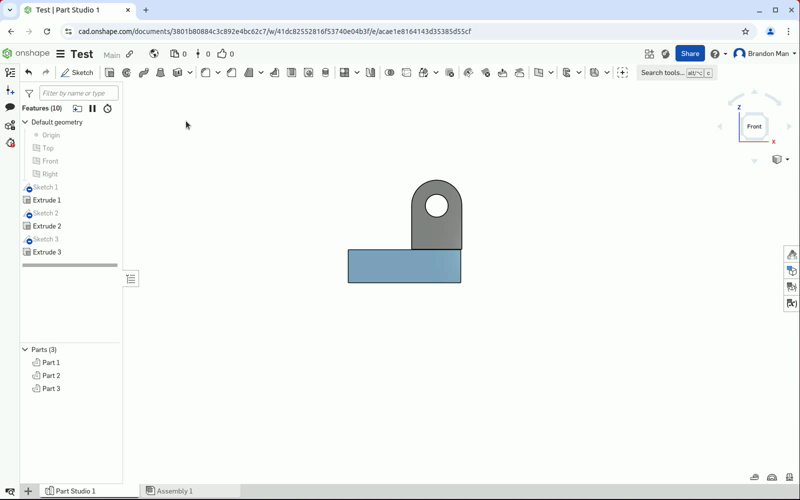
key(shift+h)
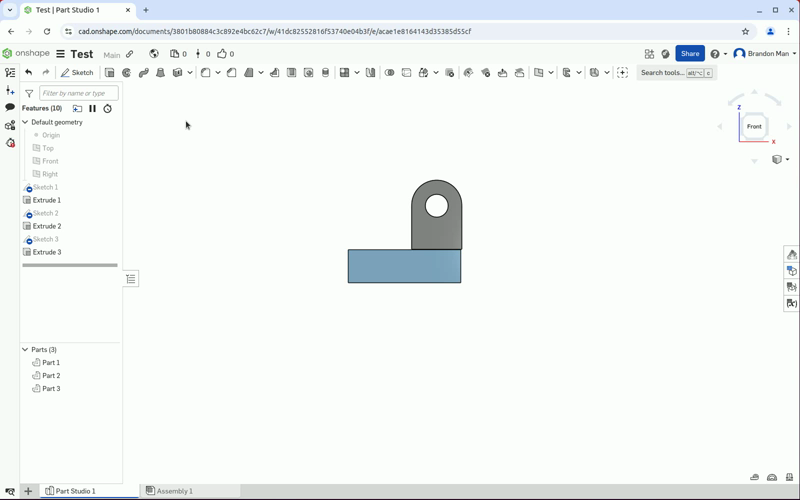
key(shift+h)
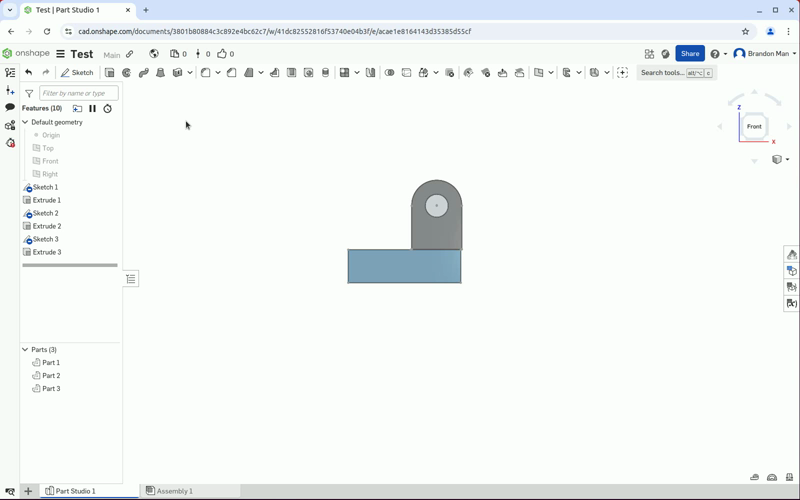
key(shift+7)
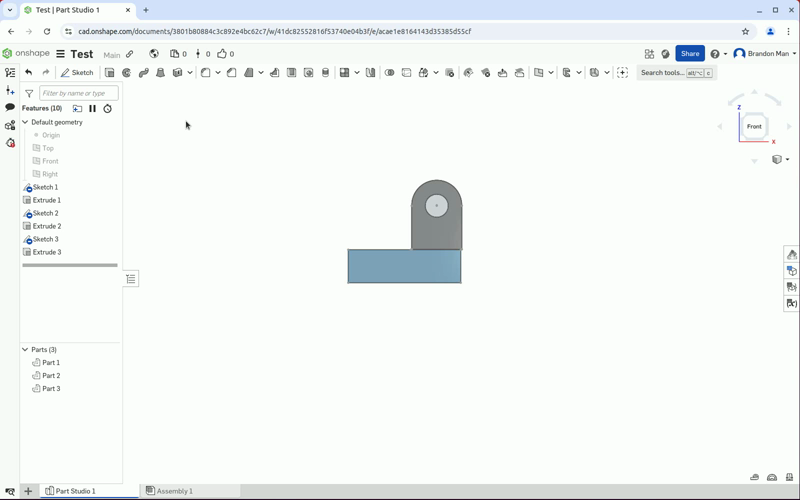
key(left, 2)
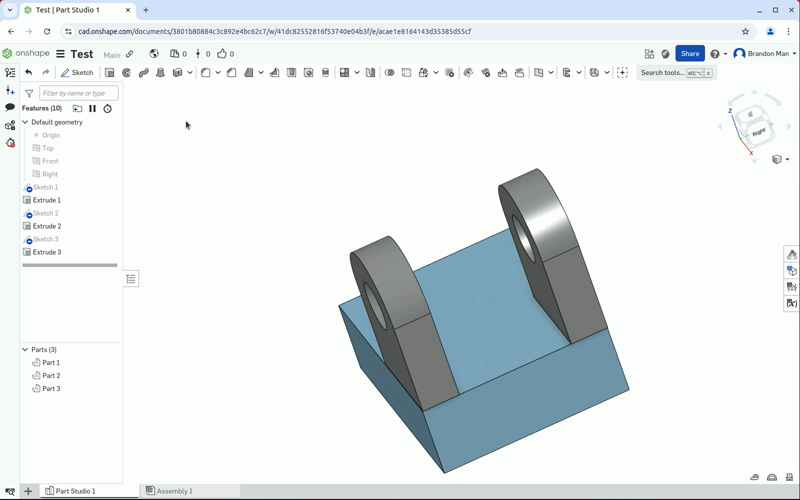
key(down, 2)
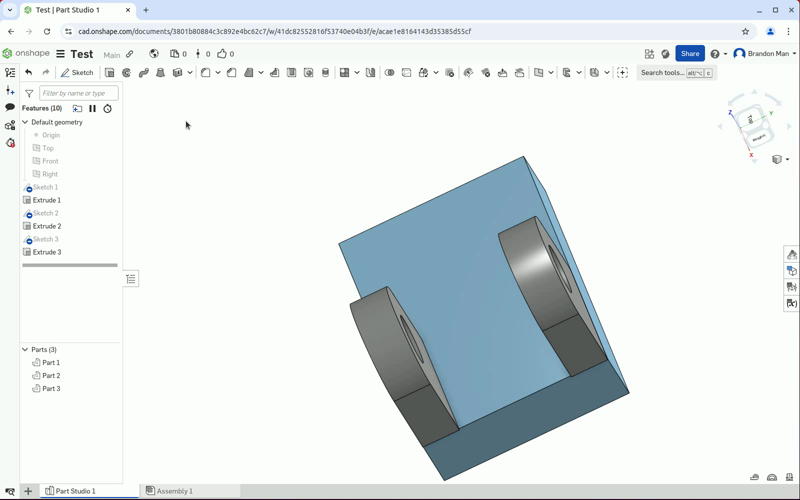
key(up, 2)
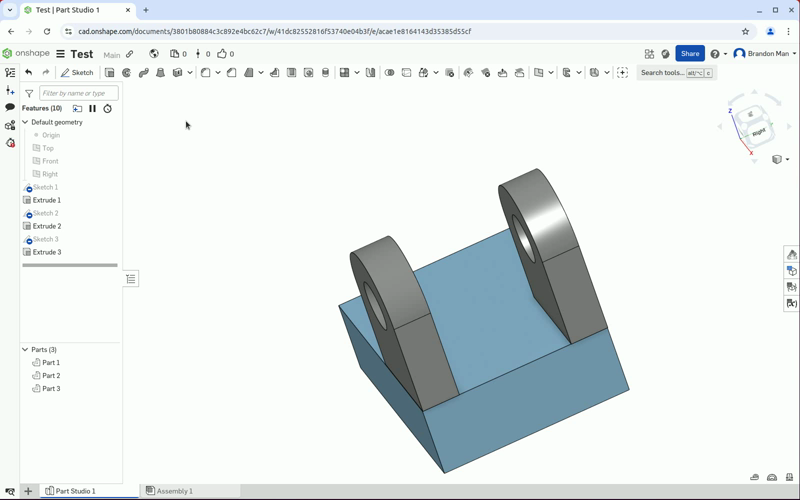
key(right, 2)
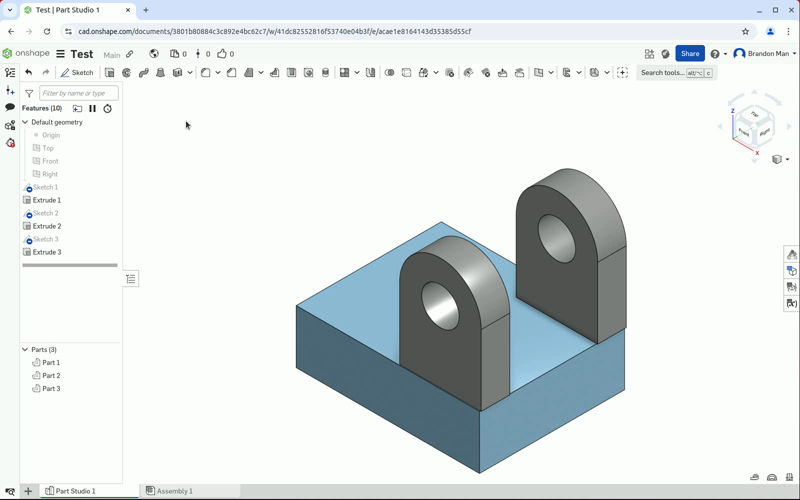
mouse_move(73, 189)
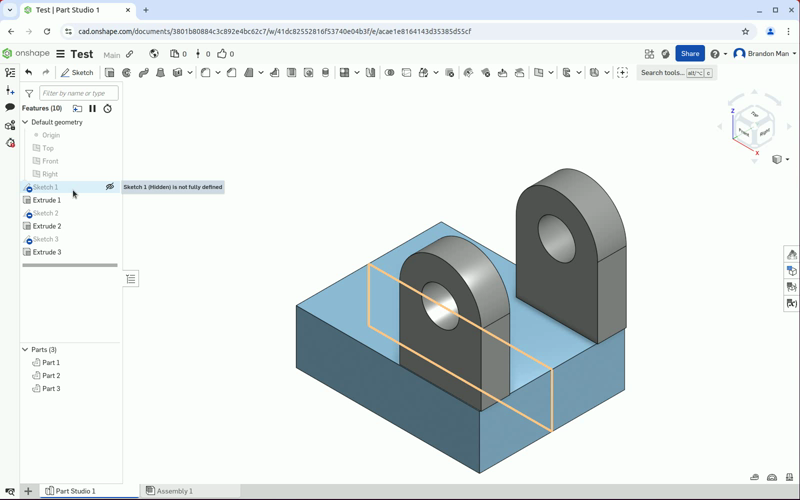
click(73, 189)